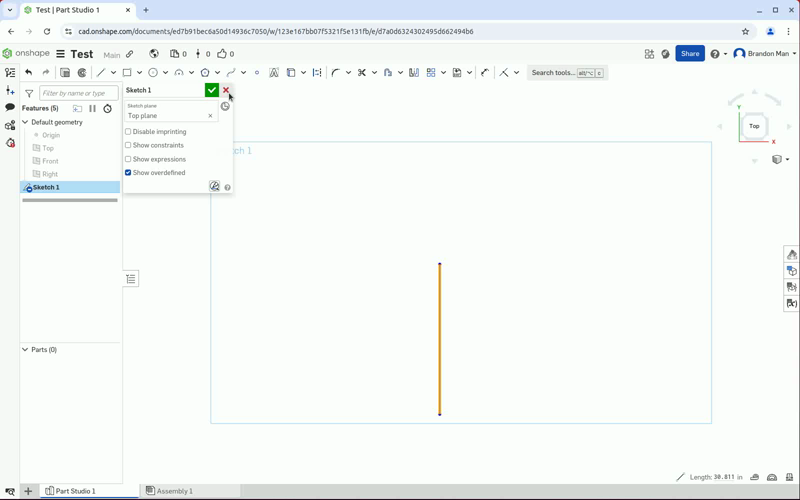
key(shift+h)
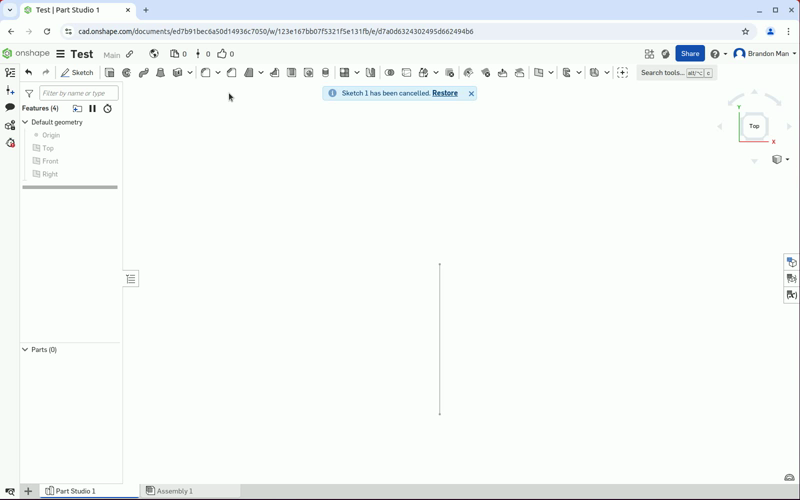
mouse_move(73, 352)
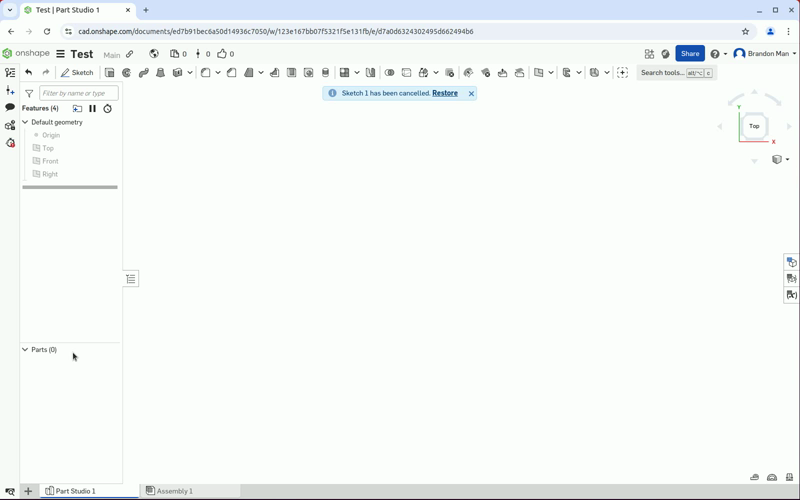
key(y)
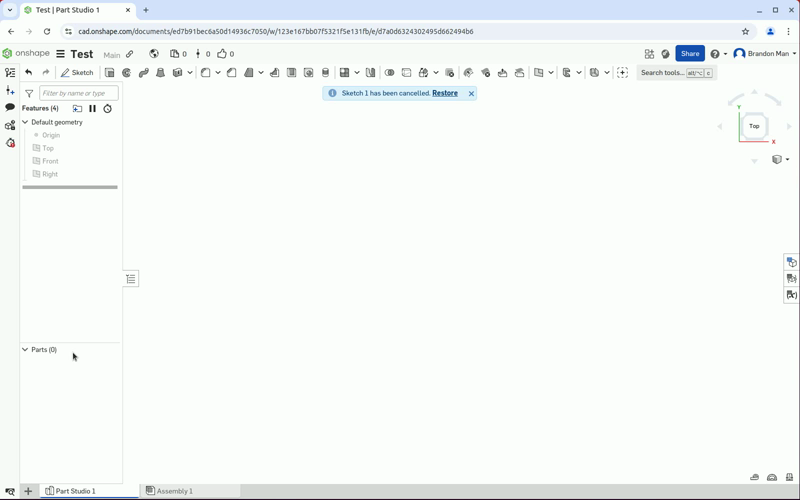
key(shift+p)
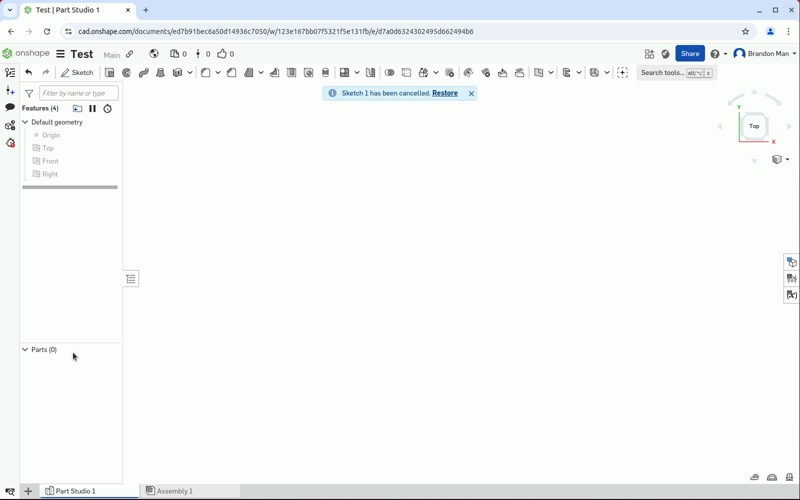
key(space)
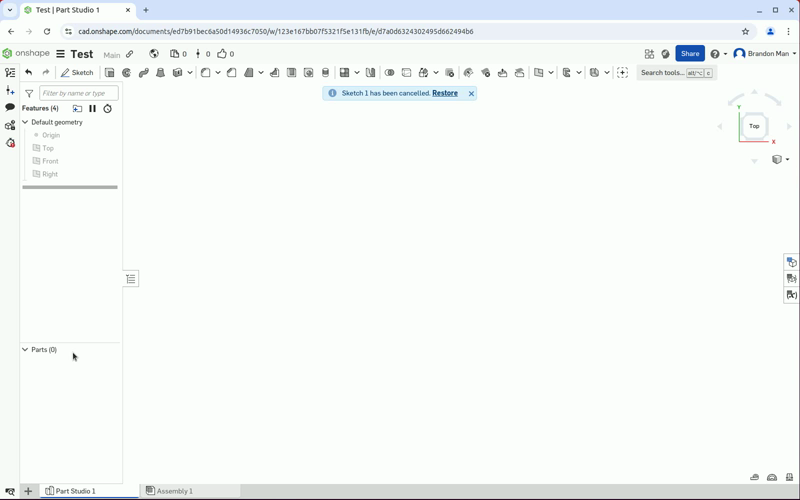
key_down(shift)
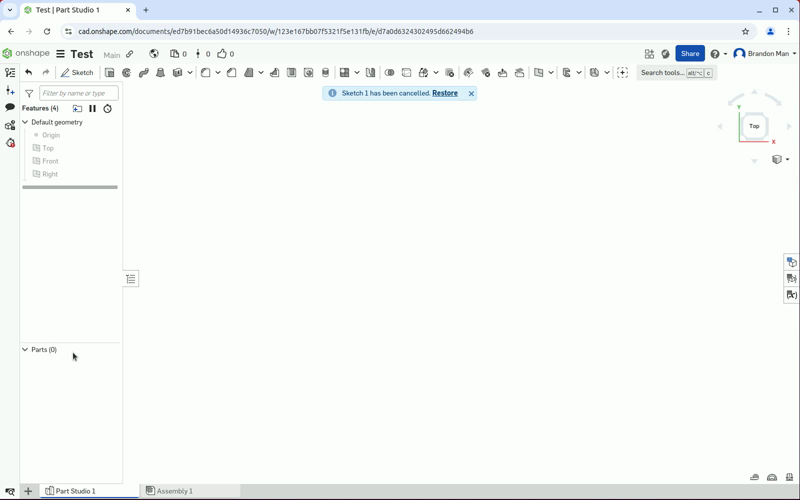
key(up)
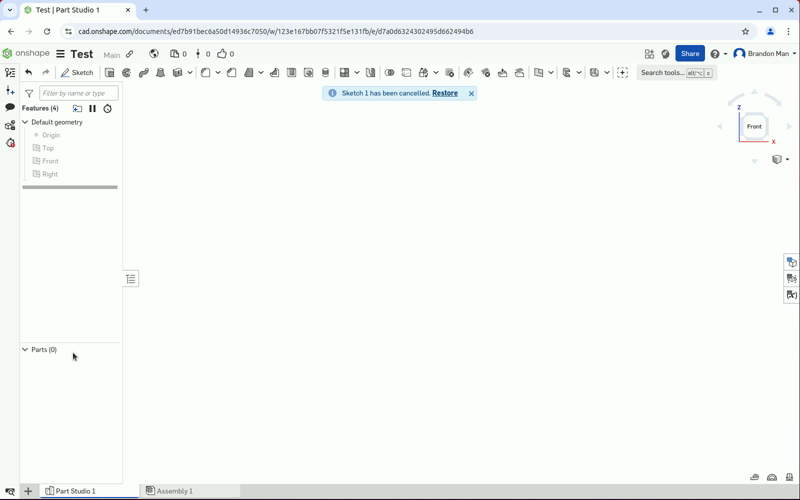
key_up(shift)
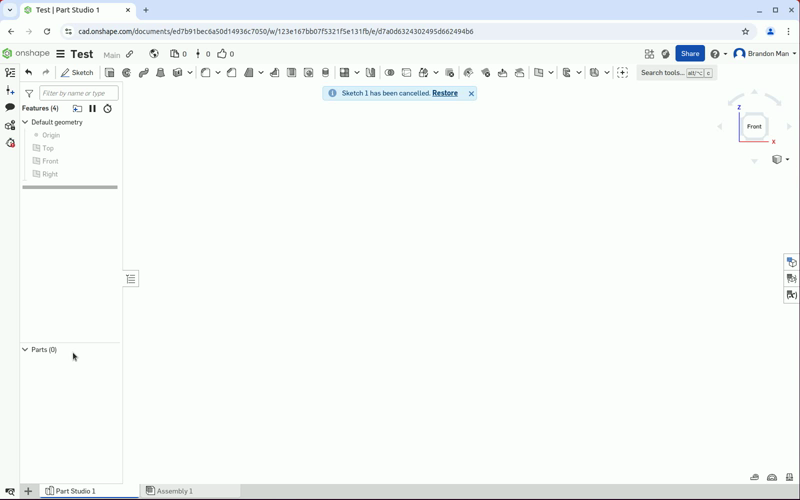
mouse_move(73, 352)
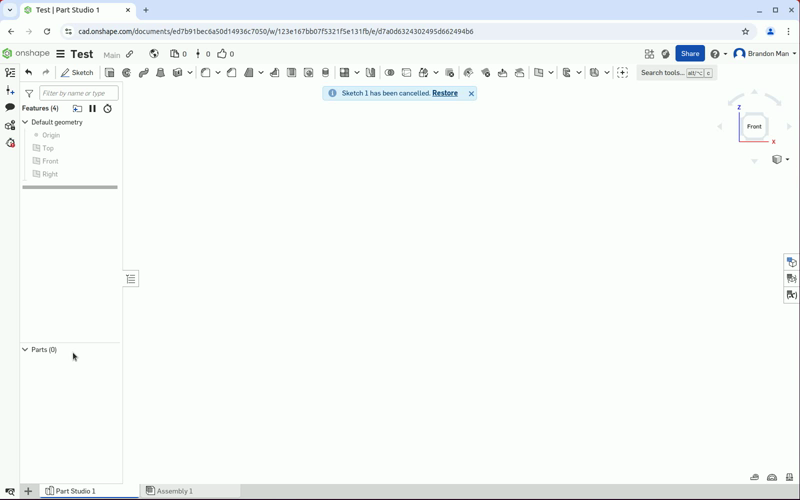
key(shift+y)
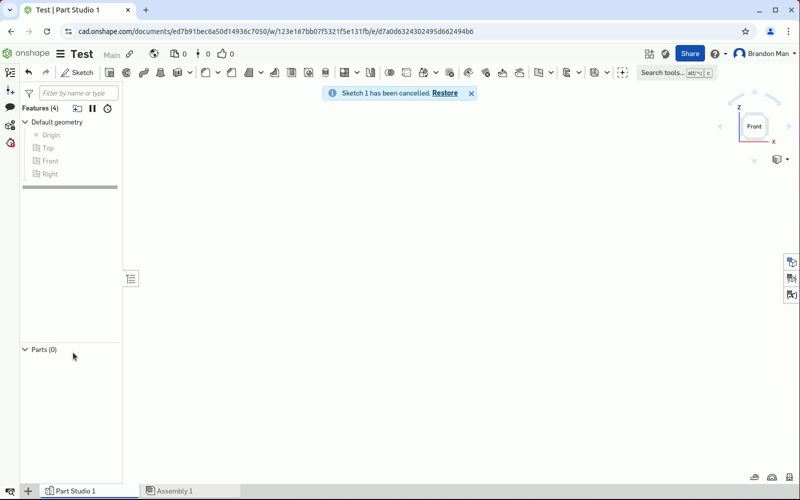
key(shift+s)
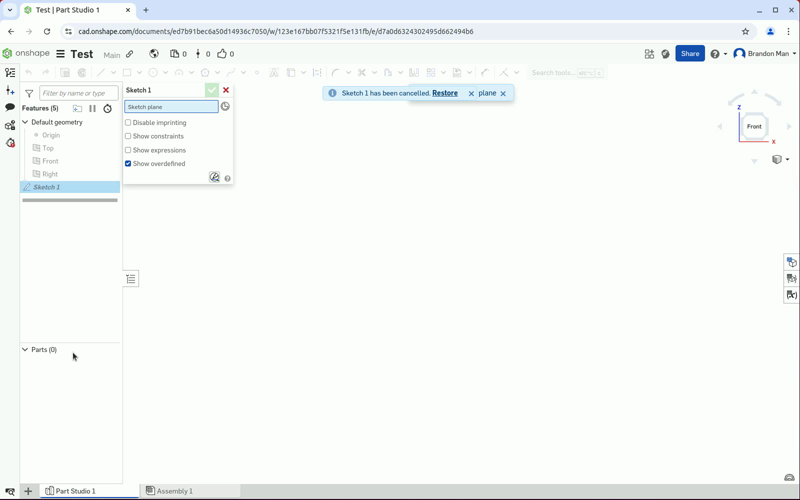
mouse_move(73, 163)
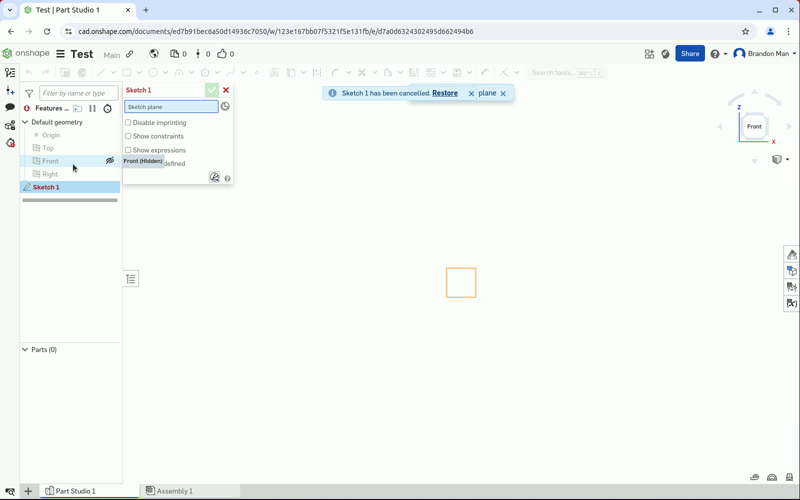
click(73, 163)
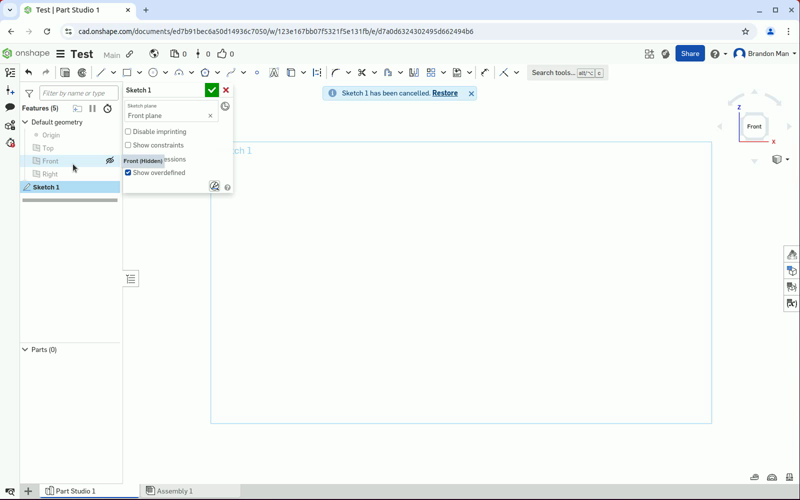
mouse_move(73, 352)
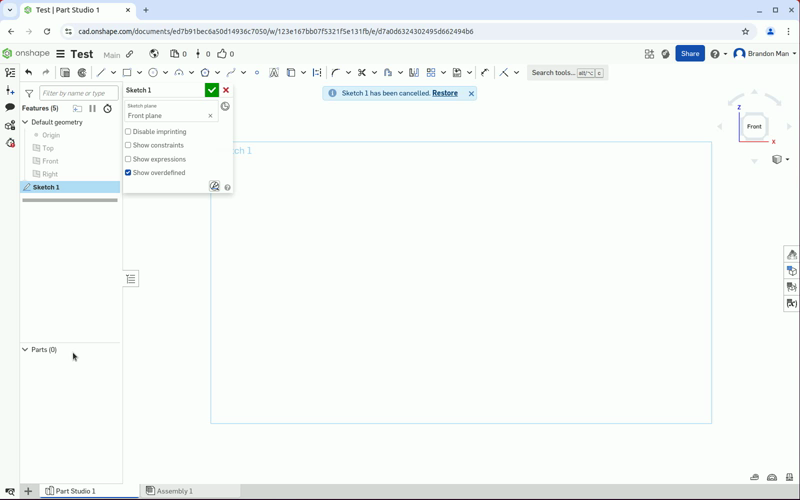
key(y)
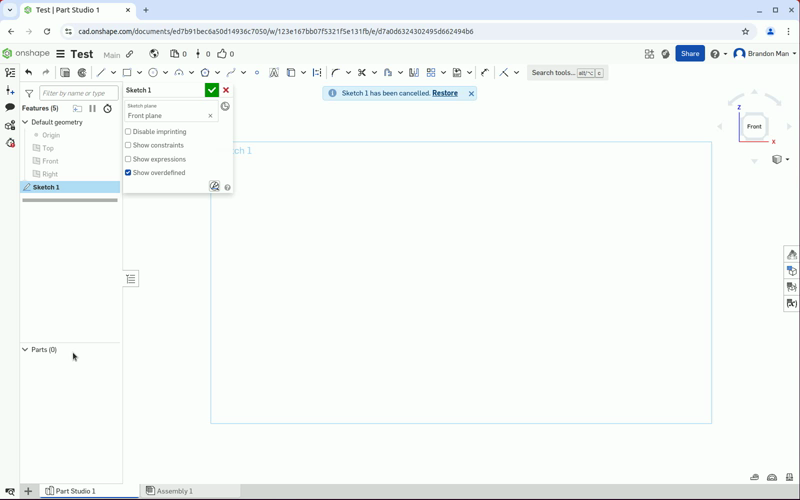
key(l)
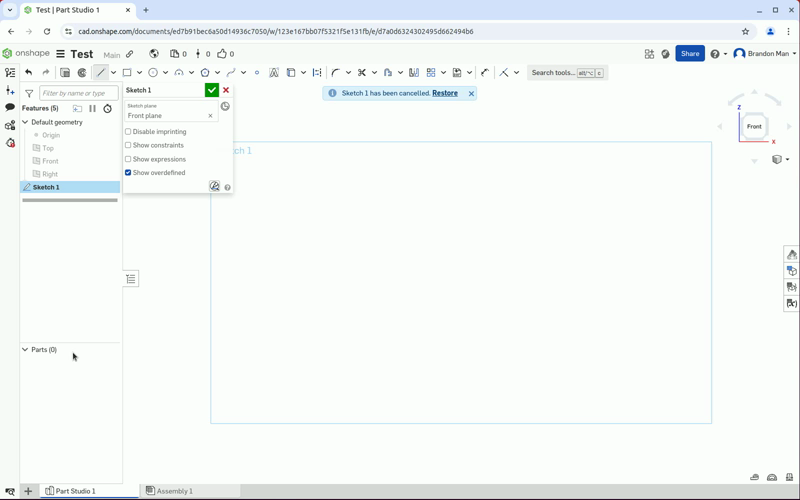
key_down(shift)
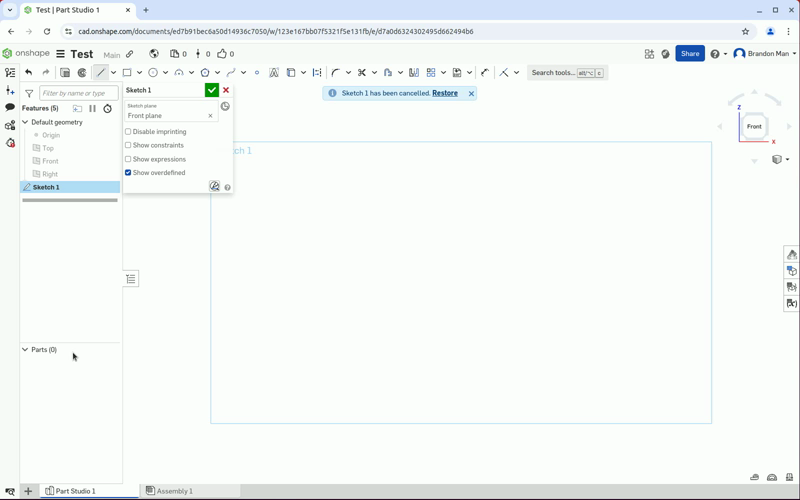
mouse_move(348, 232)
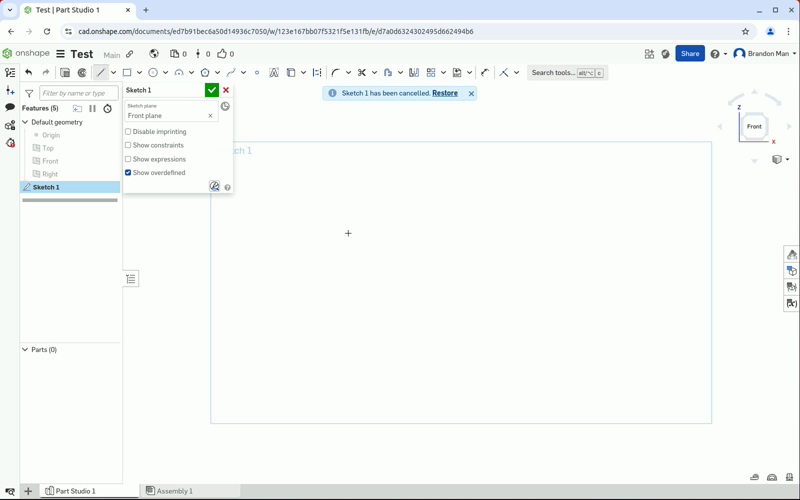
click(348, 232)
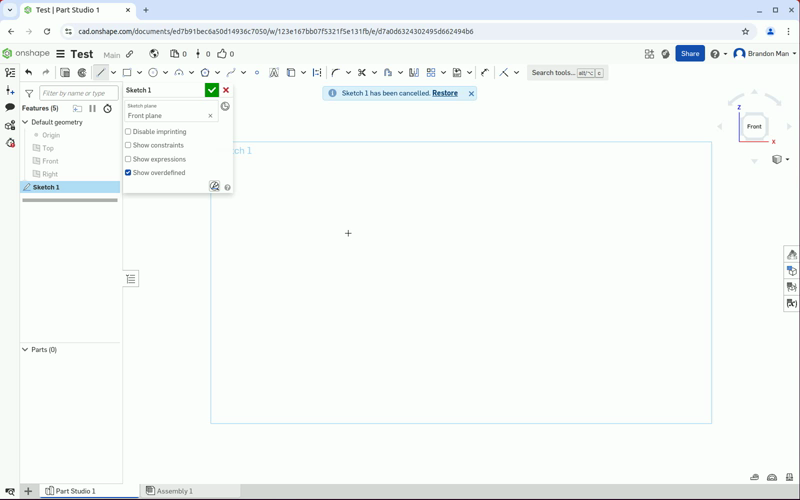
key_up(shift)
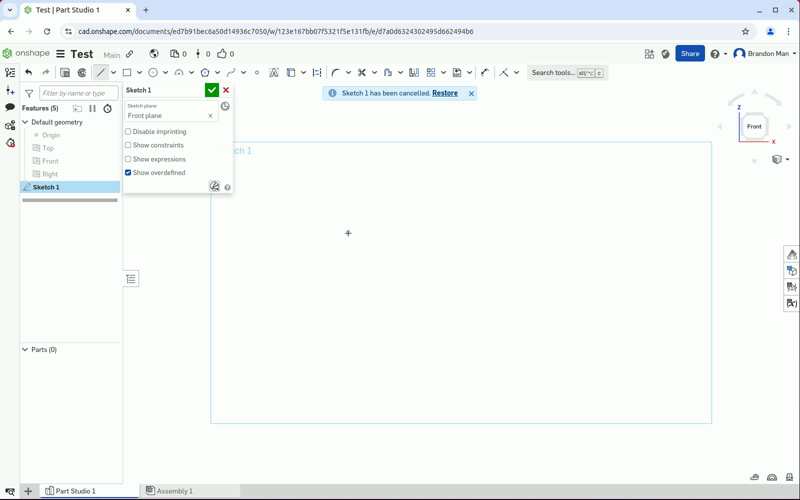
key_down(shift)
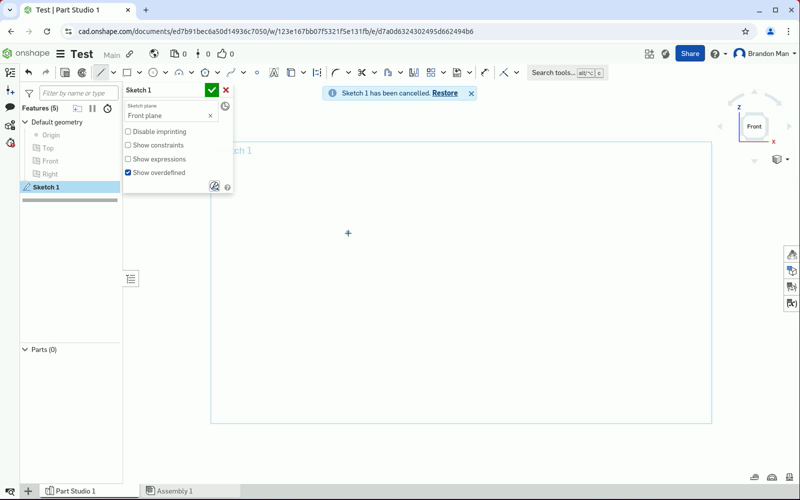
mouse_move(450, 232)
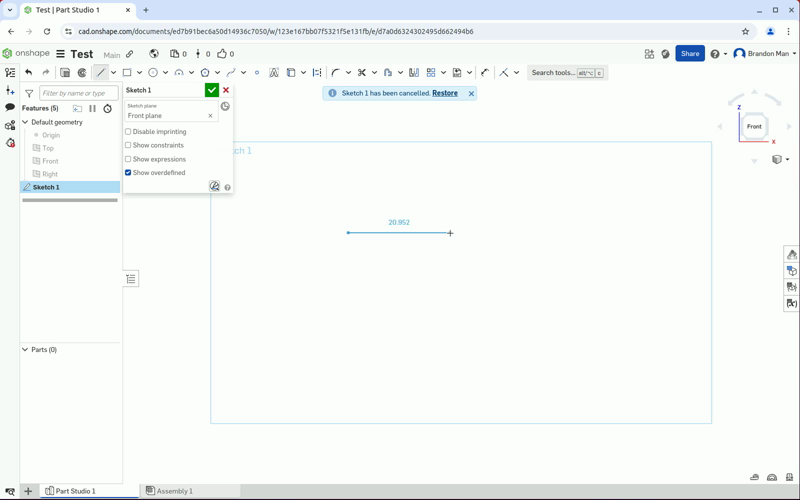
click(450, 232)
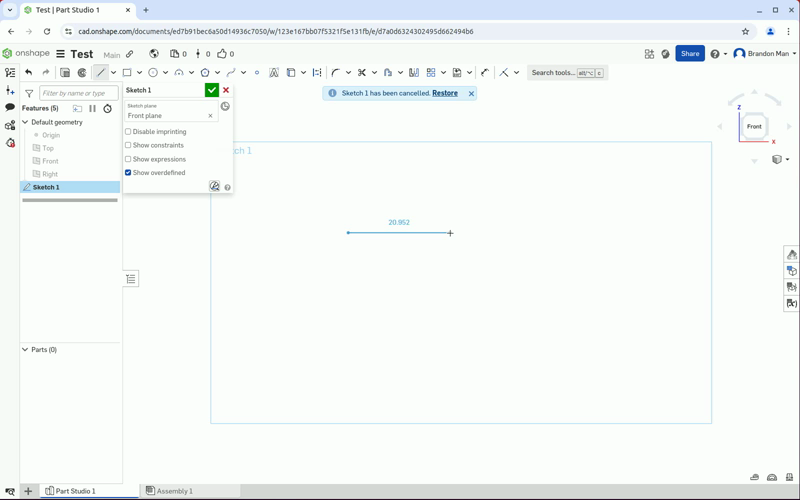
key_up(shift)
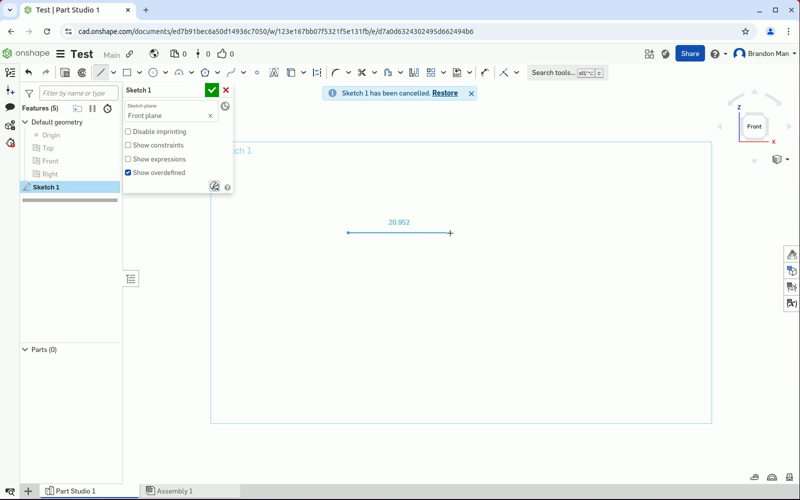
key_down(shift)
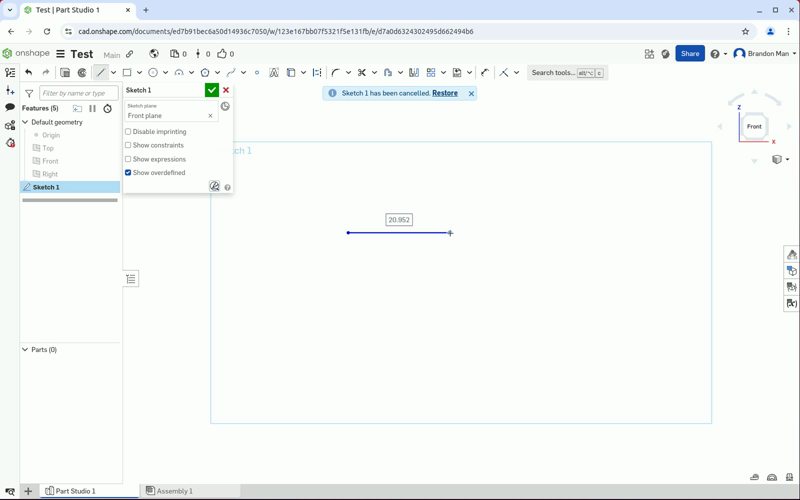
mouse_move(450, 172)
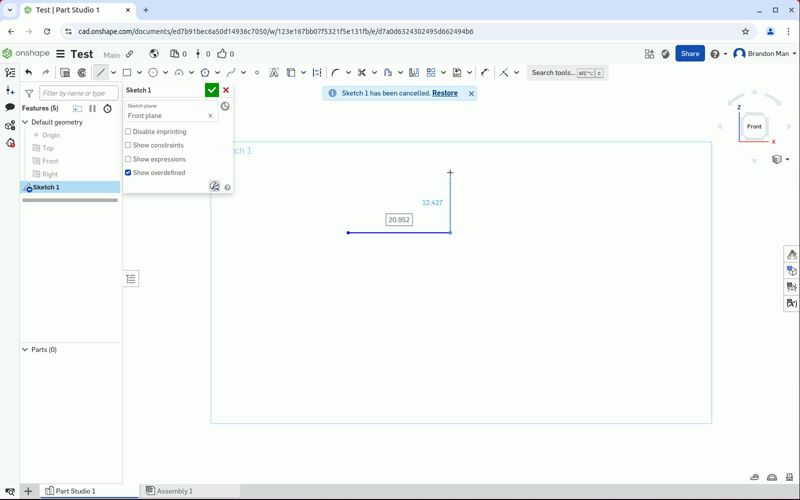
click(450, 172)
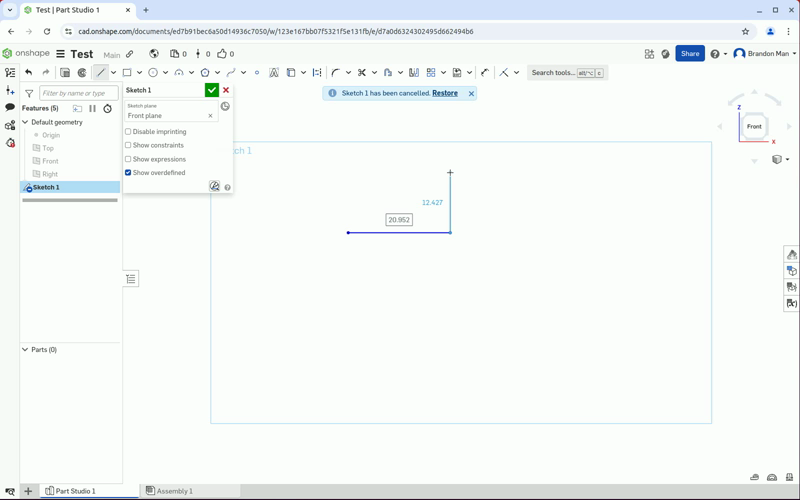
key_up(shift)
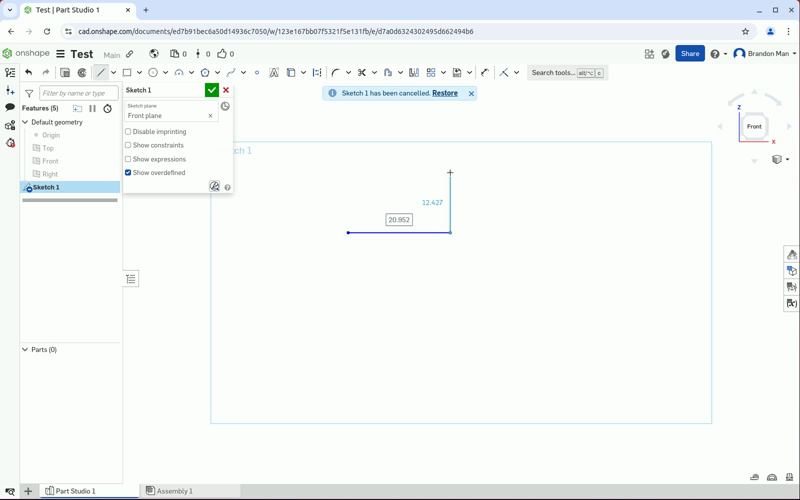
key_down(shift)
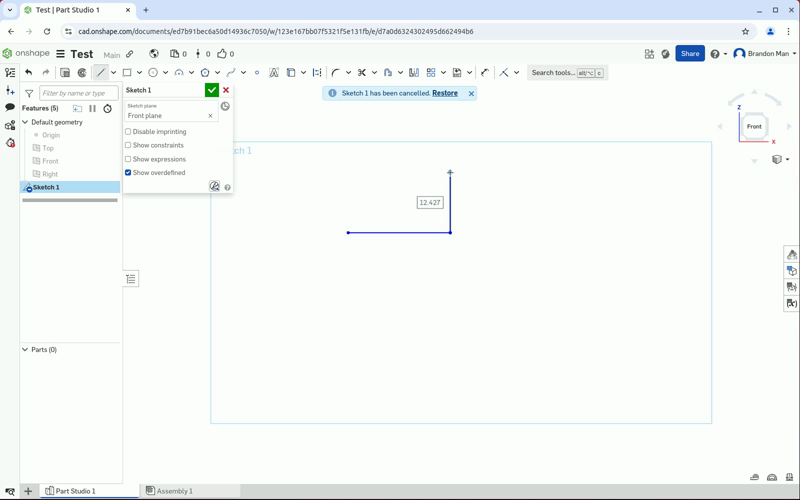
mouse_move(348, 172)
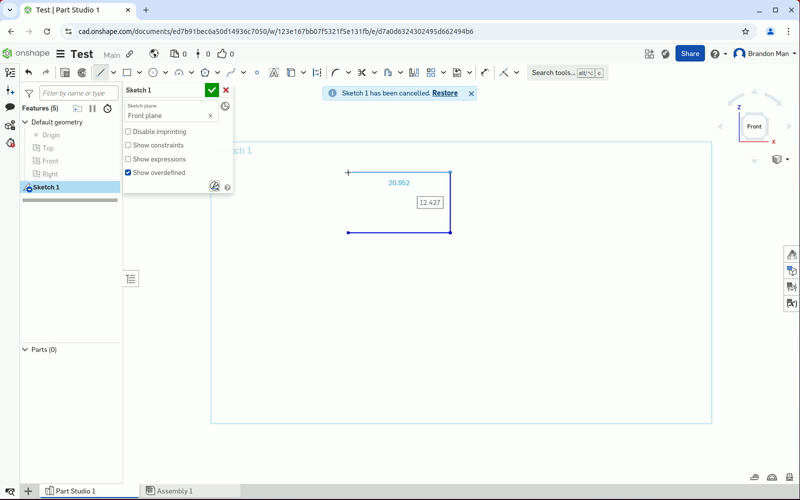
click(348, 172)
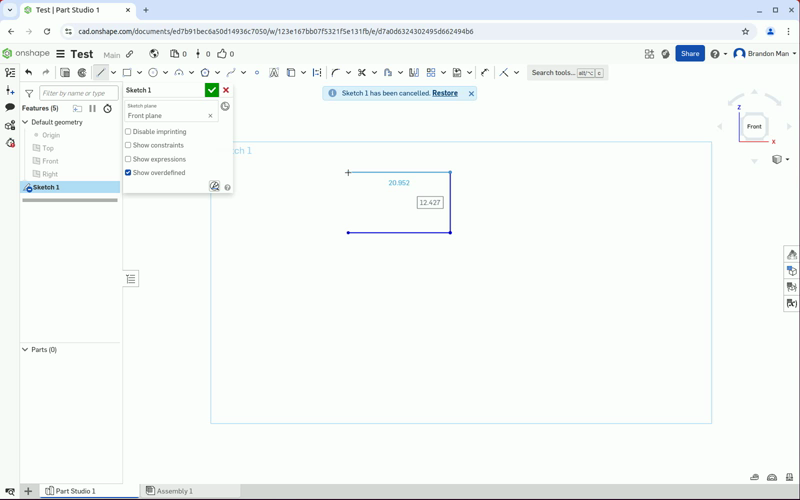
key_up(shift)
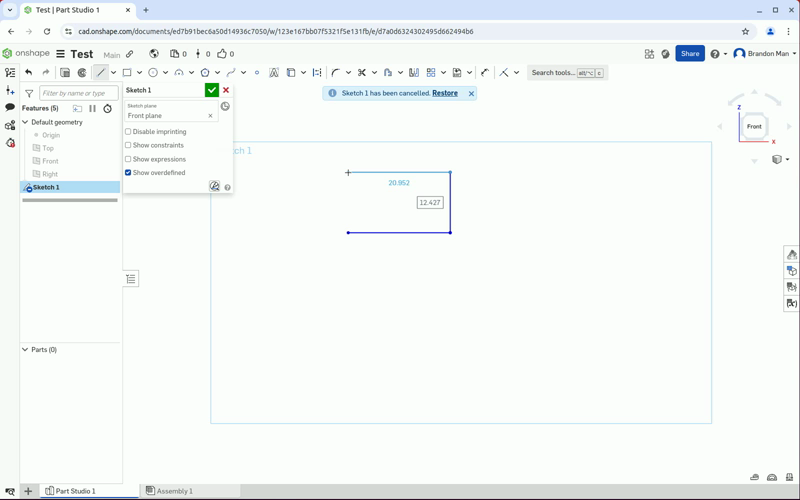
key_down(shift)
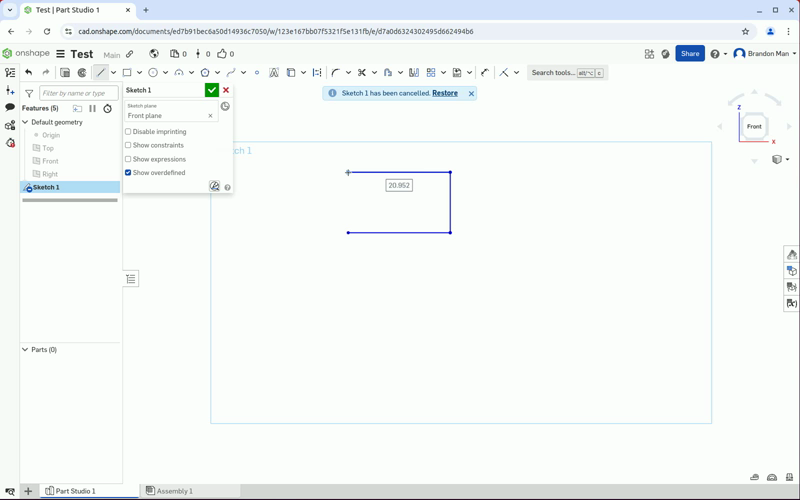
mouse_move(348, 232)
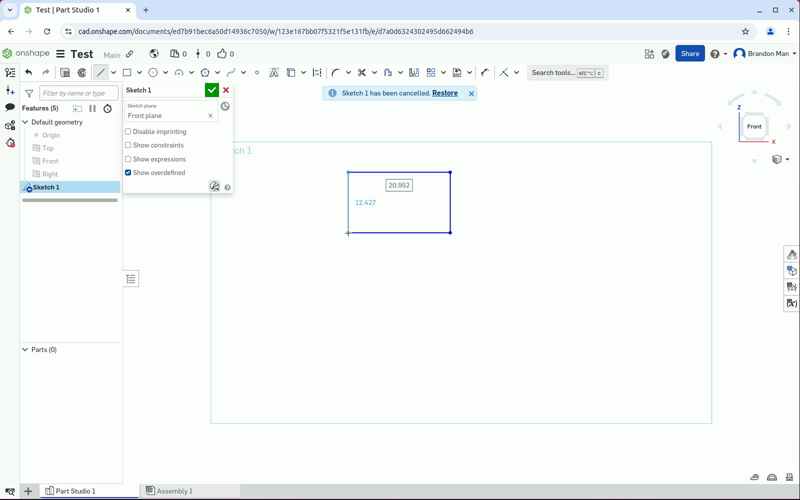
key_up(shift)
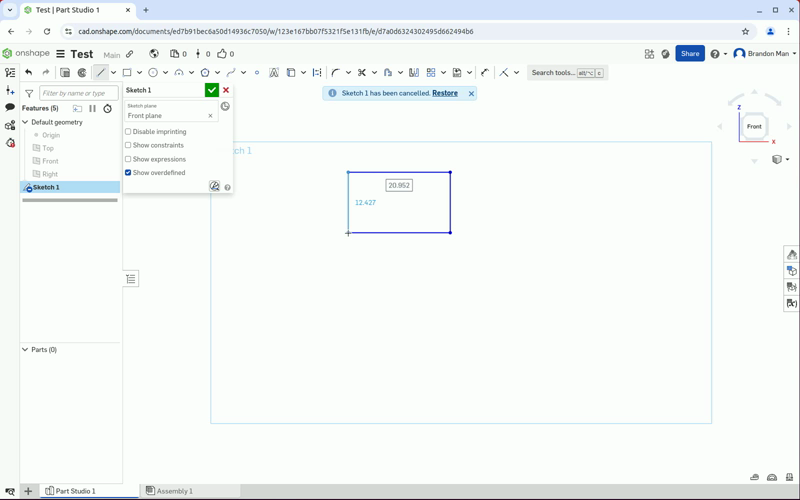
click(348, 232)
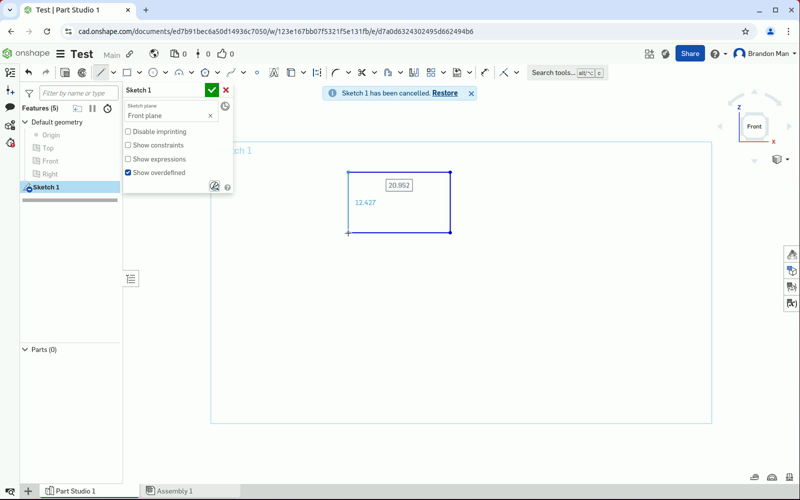
key(esc)
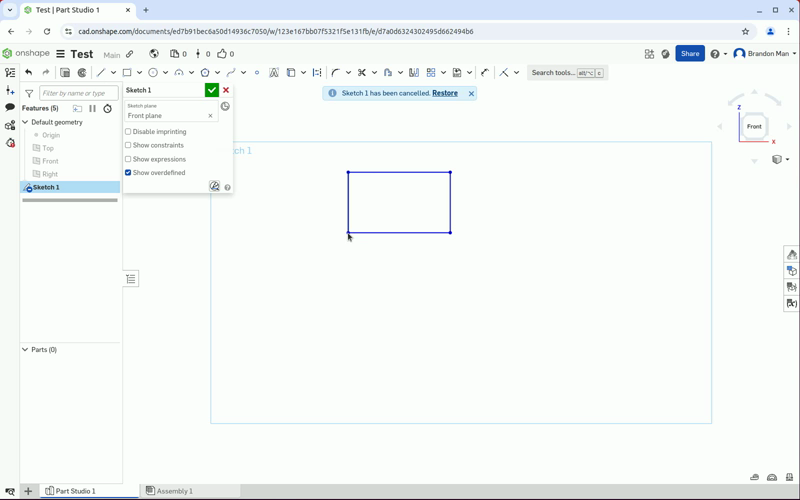
mouse_move(438, 218)
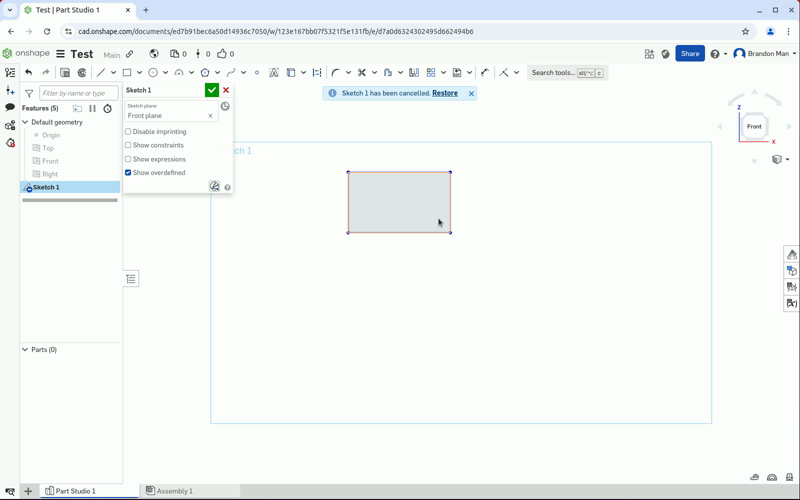
click(438, 218)
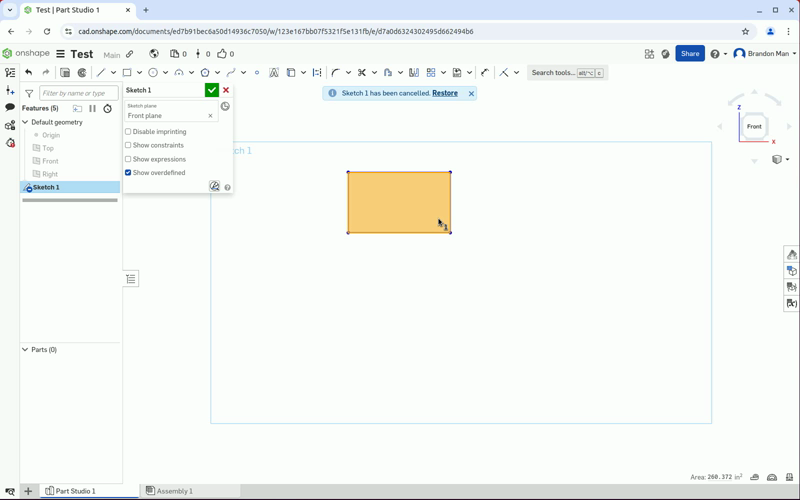
mouse_move(73, 352)
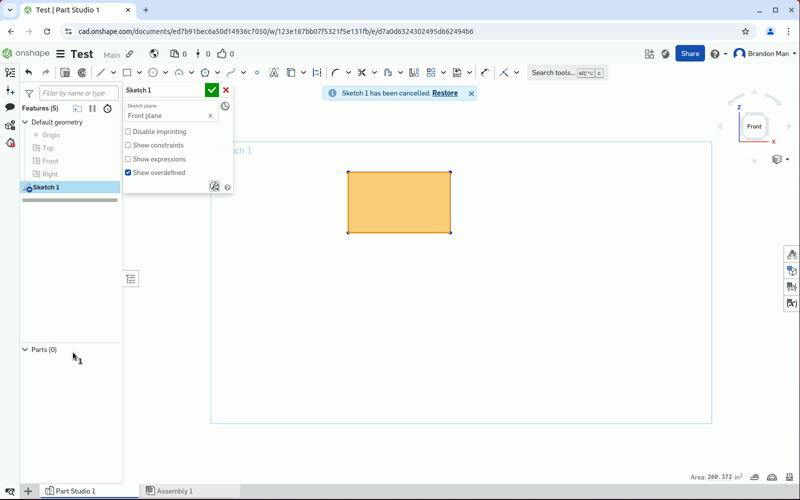
key(shift+y)
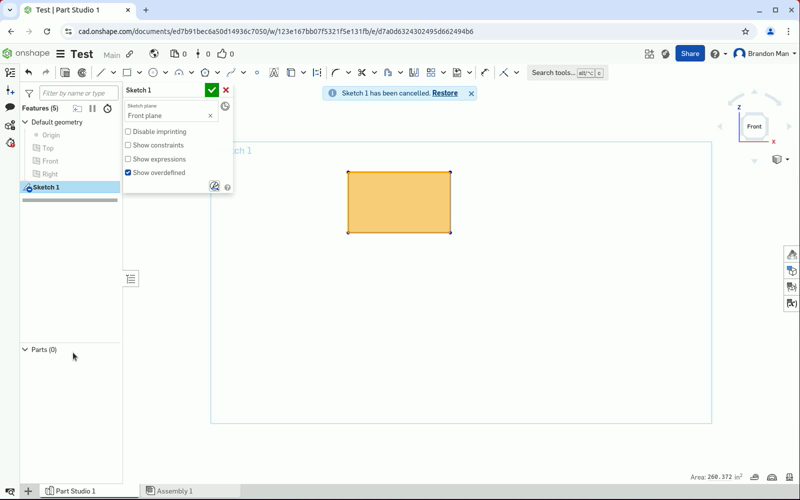
key(shift+e)
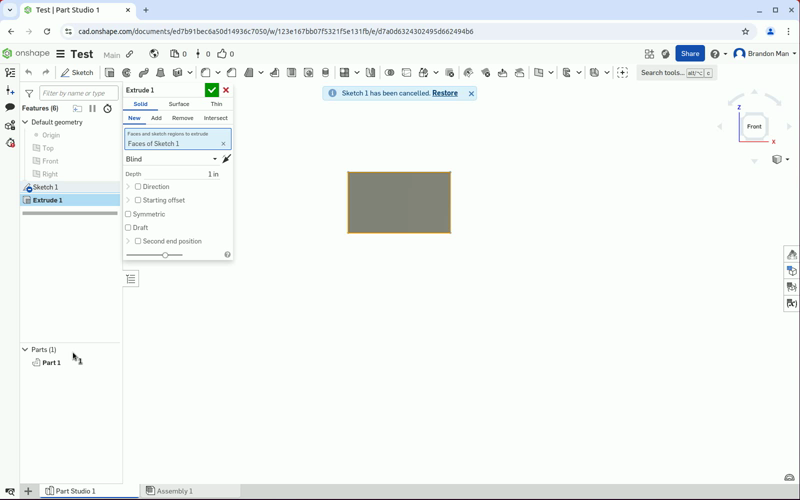
mouse_move(143, 106)
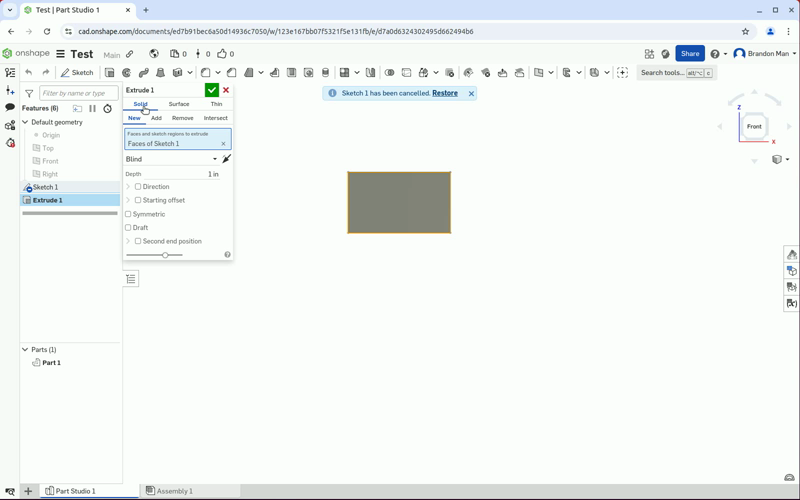
click(143, 106)
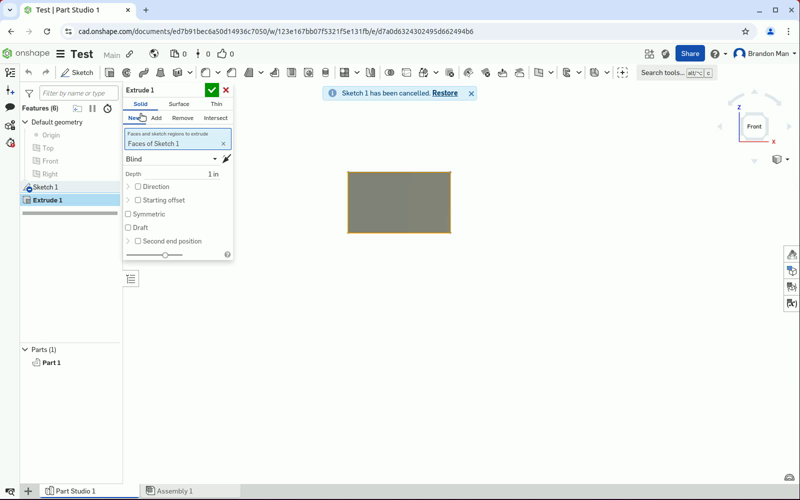
mouse_move(137, 120)
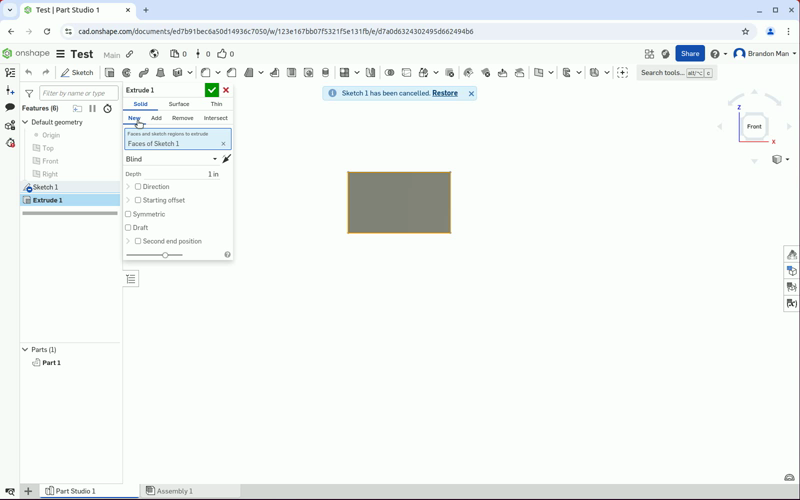
click(137, 120)
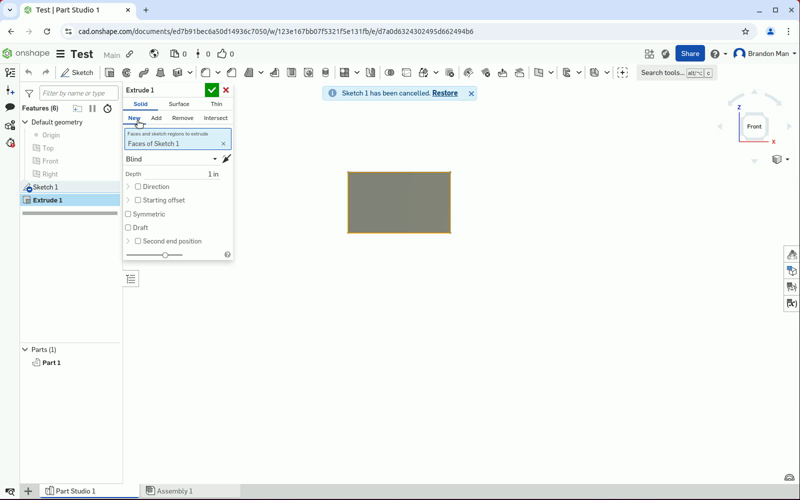
key(tab, 4)
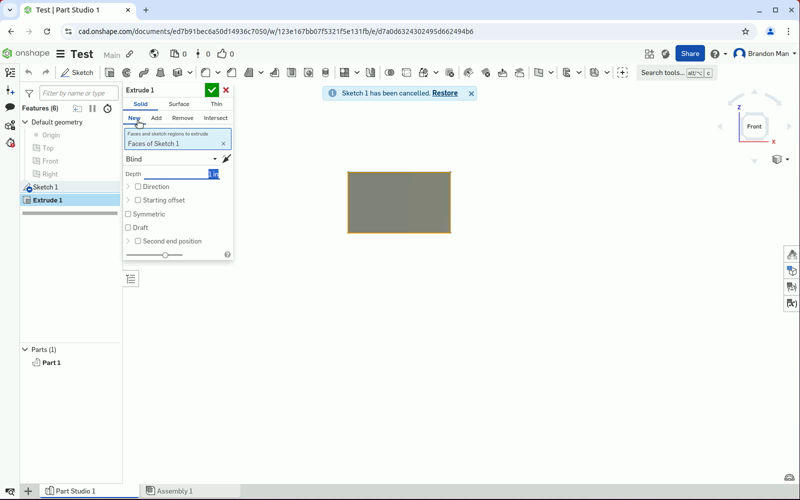
text(1.926)
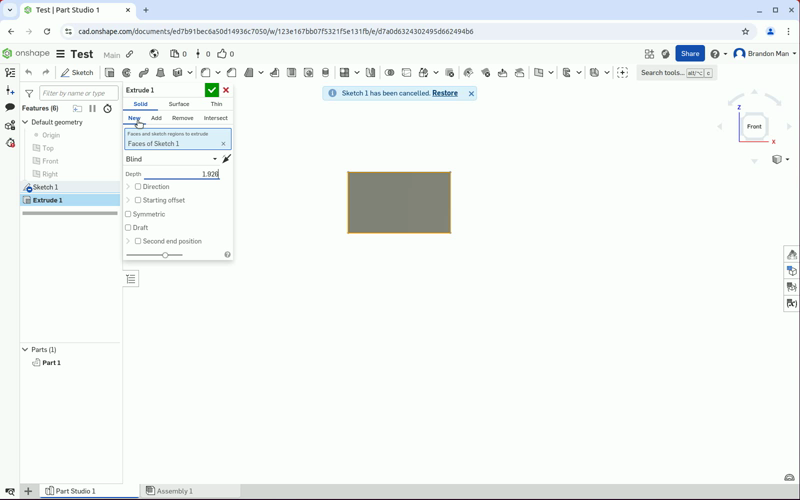
key(enter)
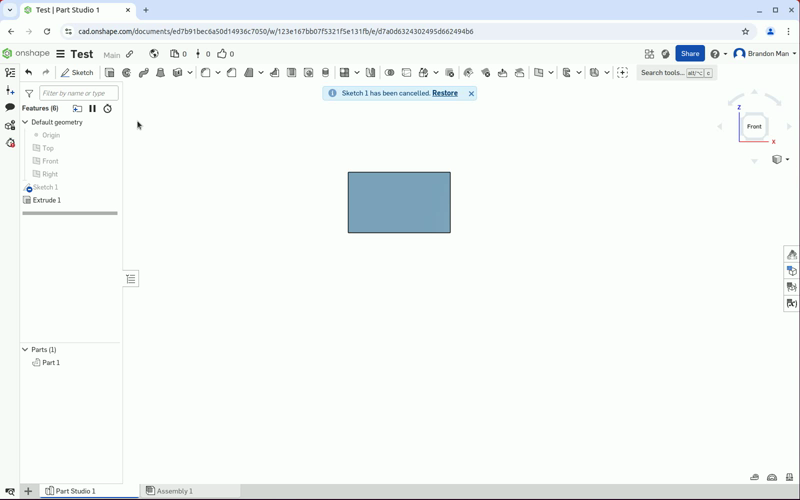
key(shift+h)
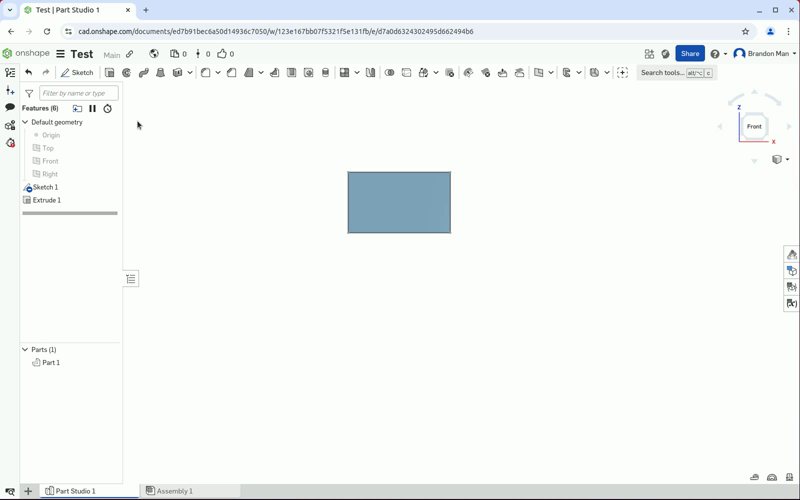
key(shift+h)
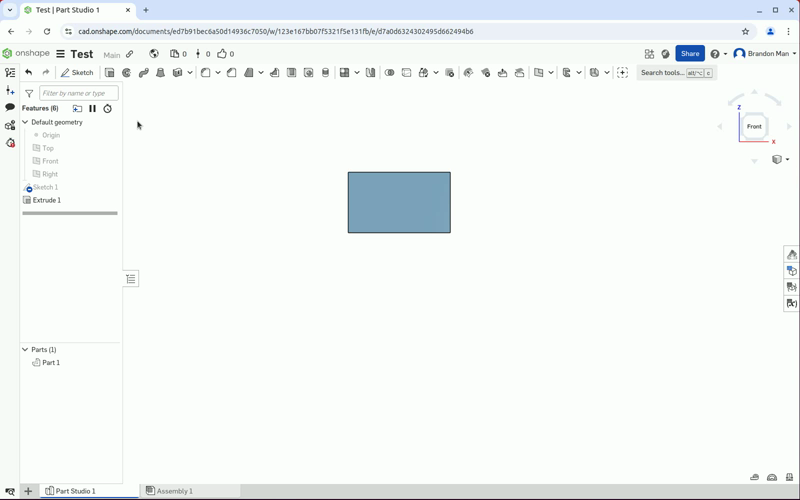
mouse_move(73, 189)
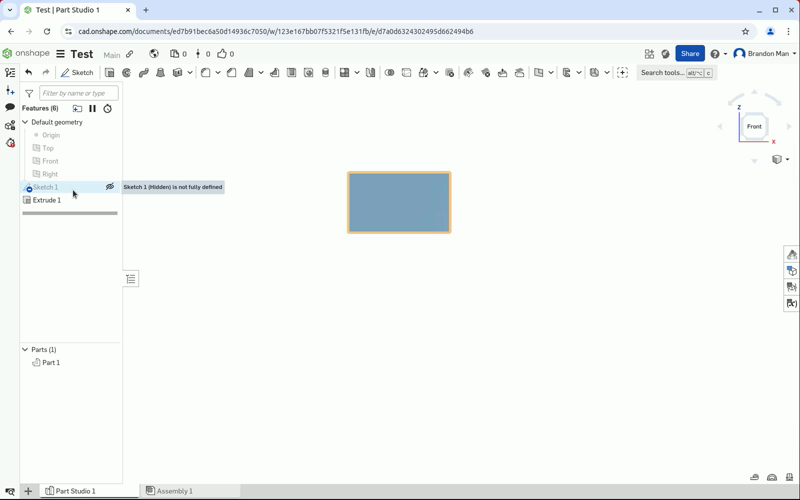
click(73, 189)
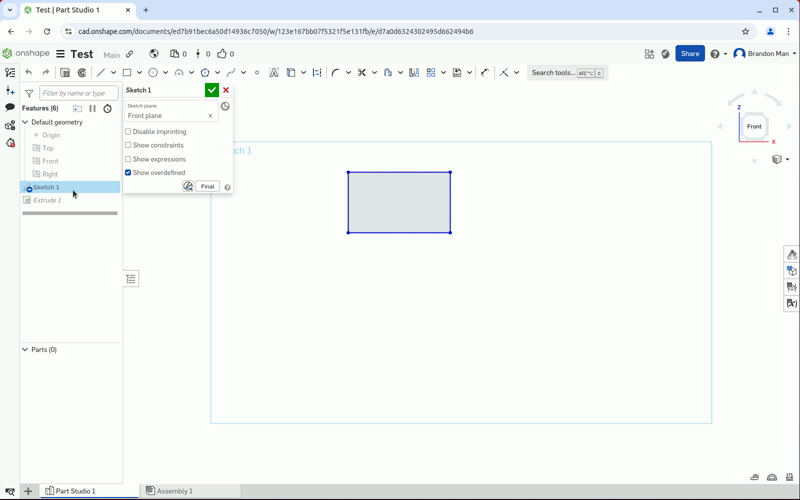
mouse_move(229, 92)
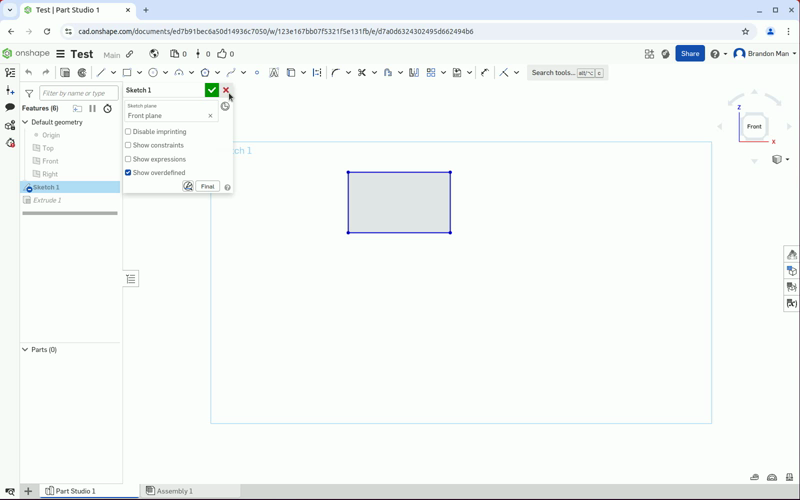
click(229, 92)
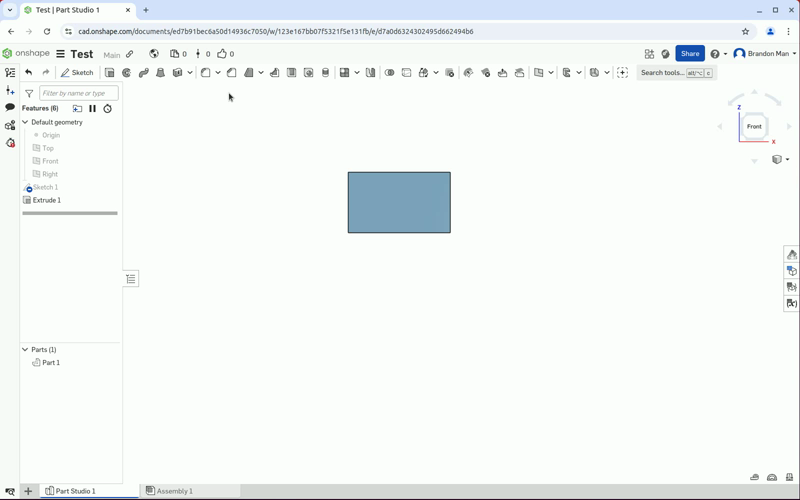
mouse_move(541, 75)
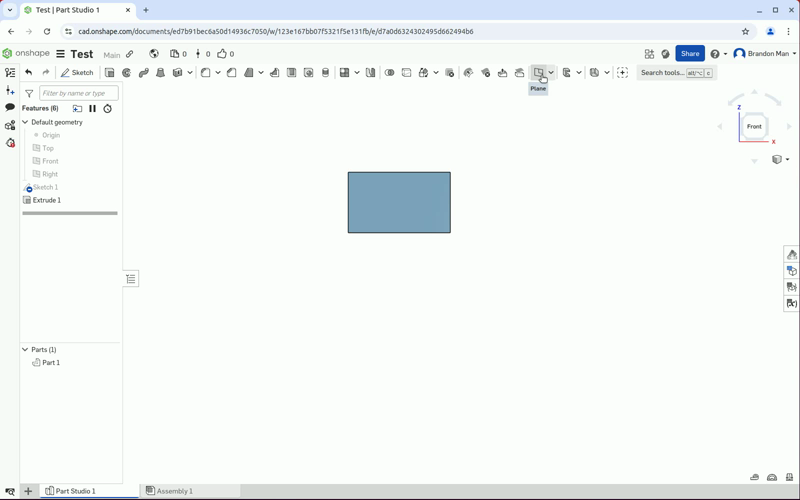
click(541, 75)
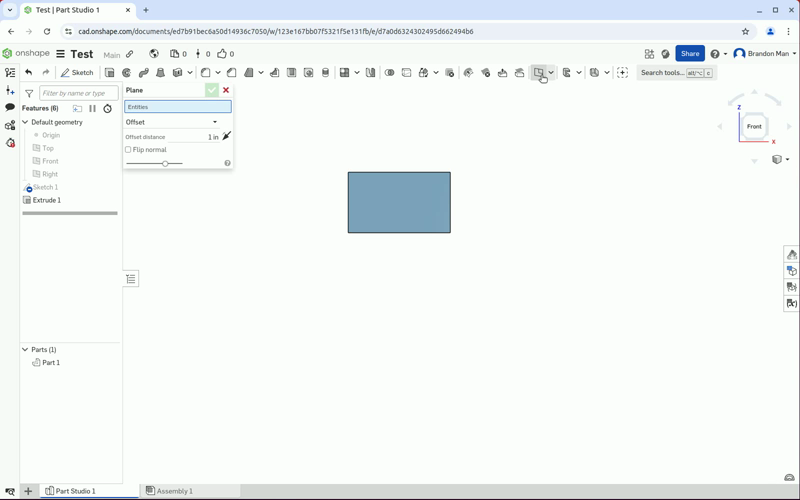
mouse_move(73, 163)
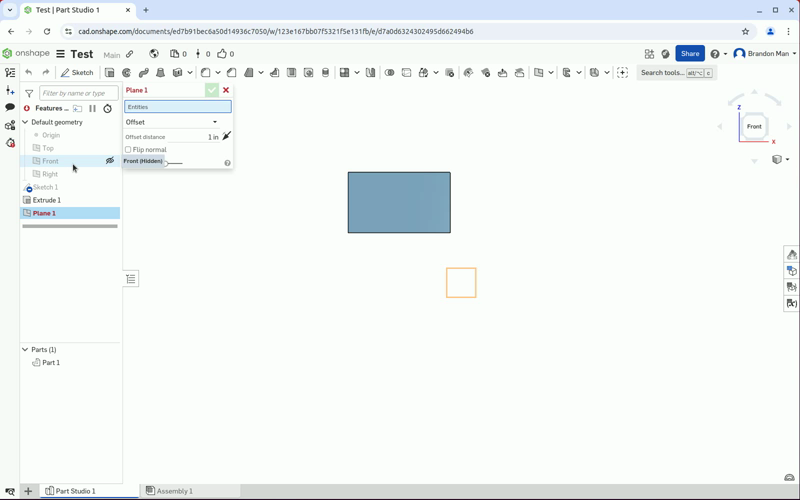
click(73, 163)
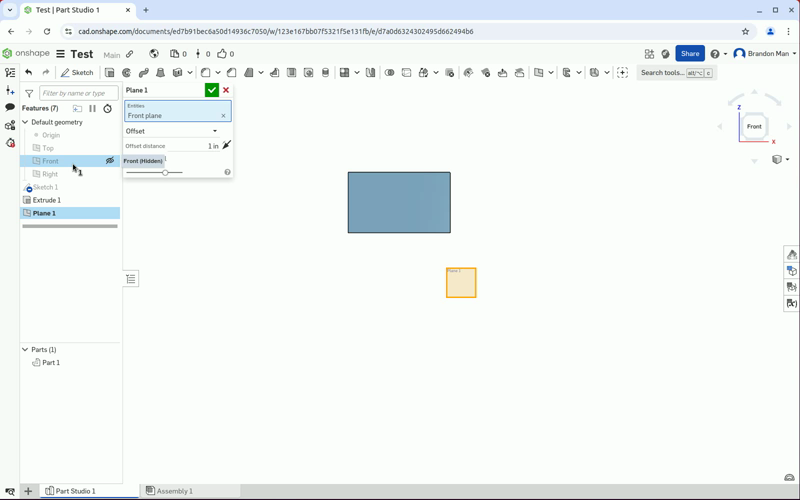
key(tab, 2)
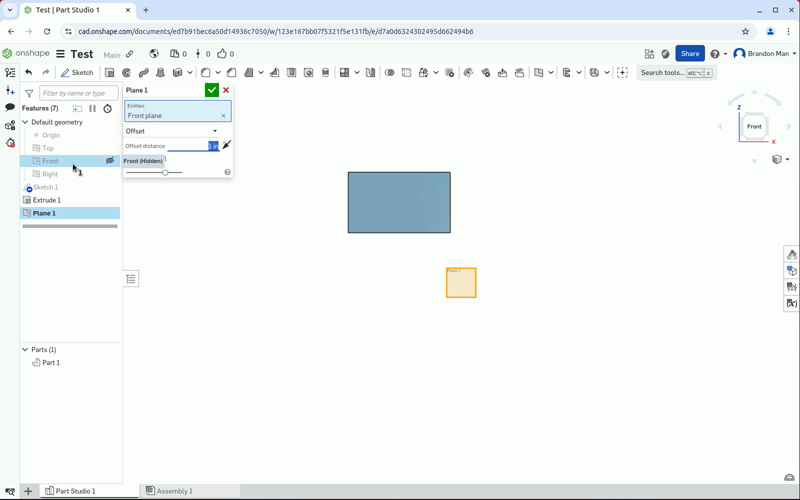
text(1.91)
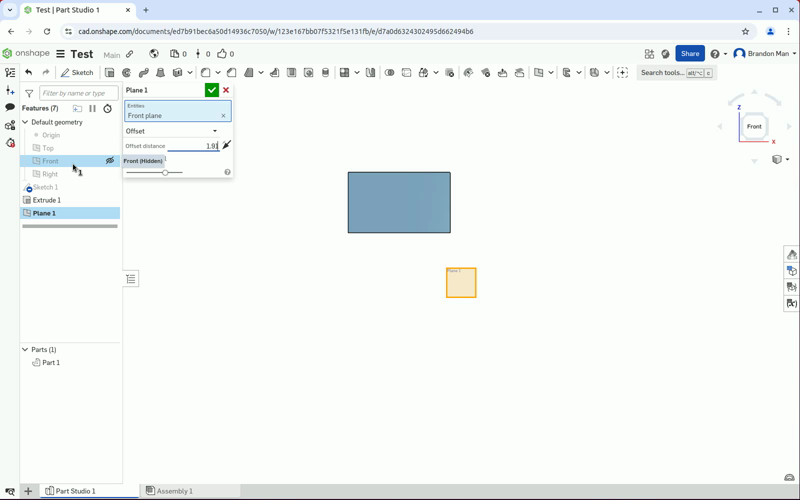
key(enter, 2)
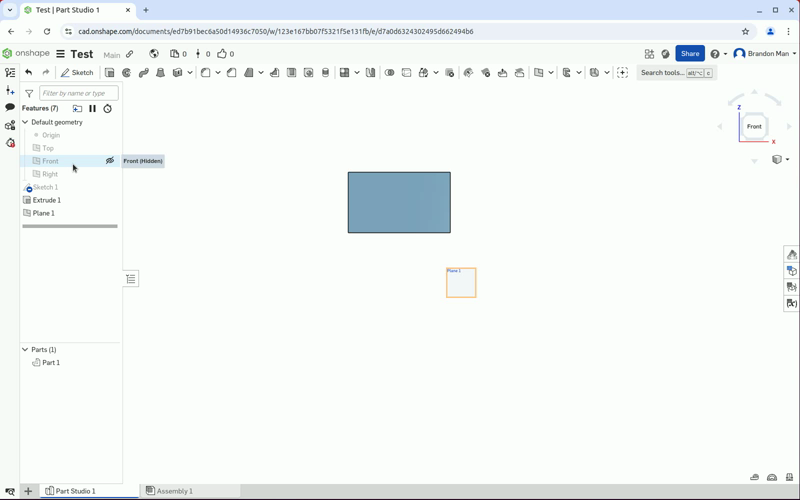
key(shift+s)
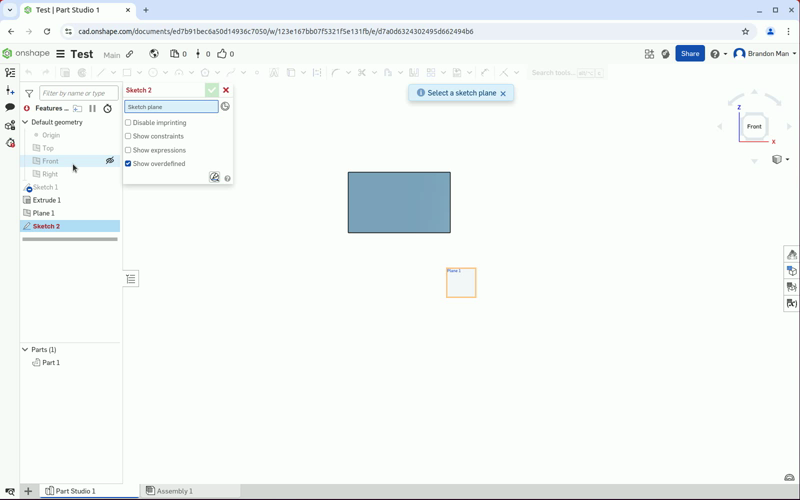
mouse_move(73, 215)
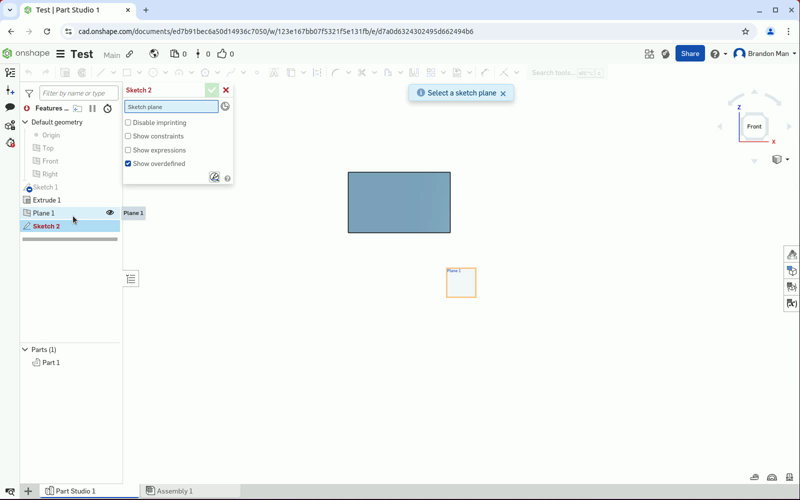
click(73, 215)
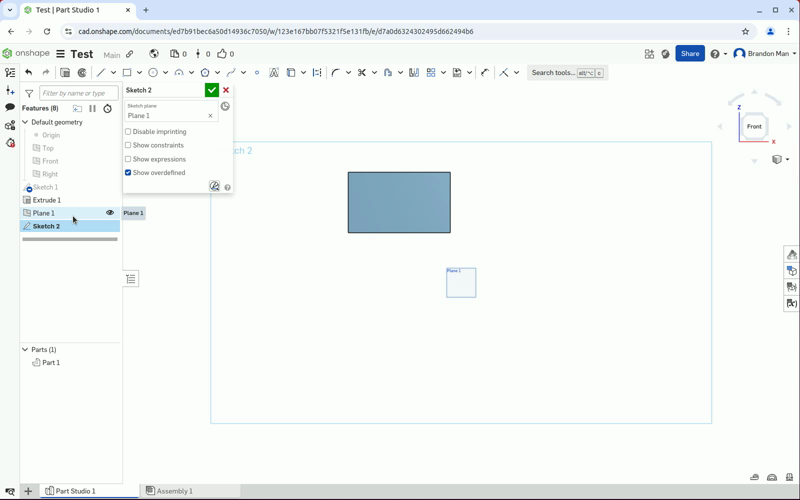
mouse_move(73, 352)
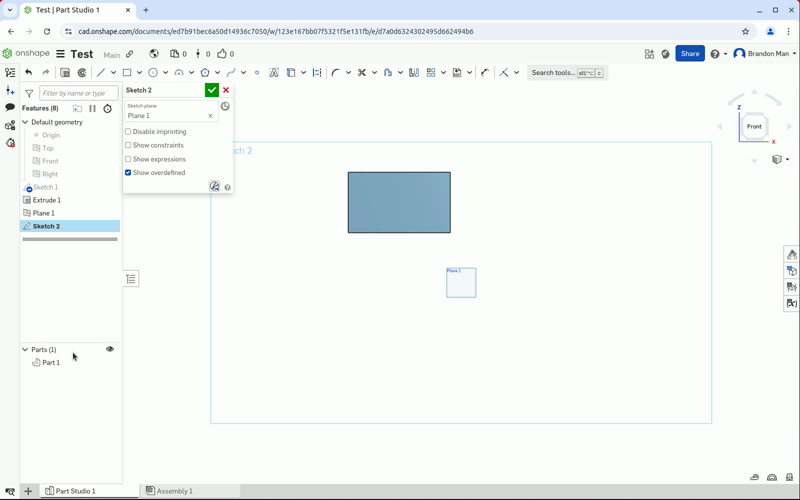
key(y)
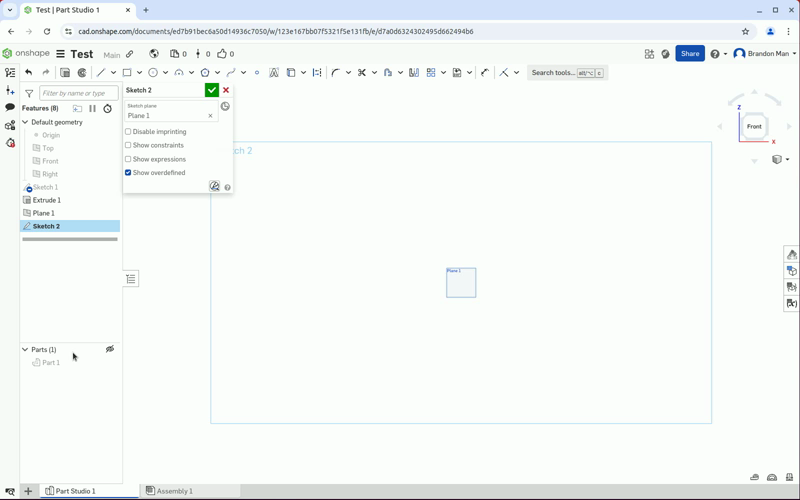
key(l)
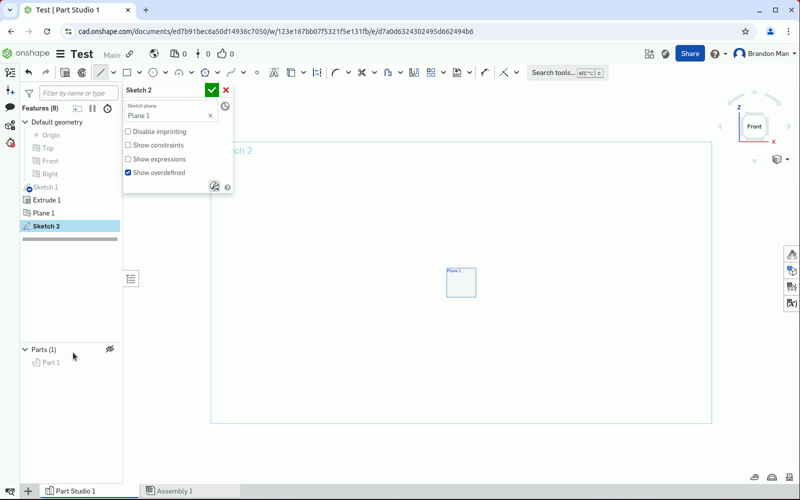
key_down(shift)
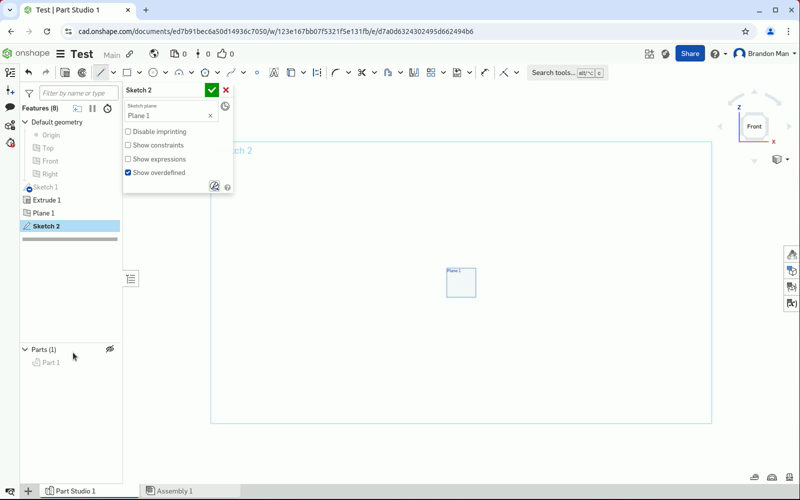
mouse_move(348, 232)
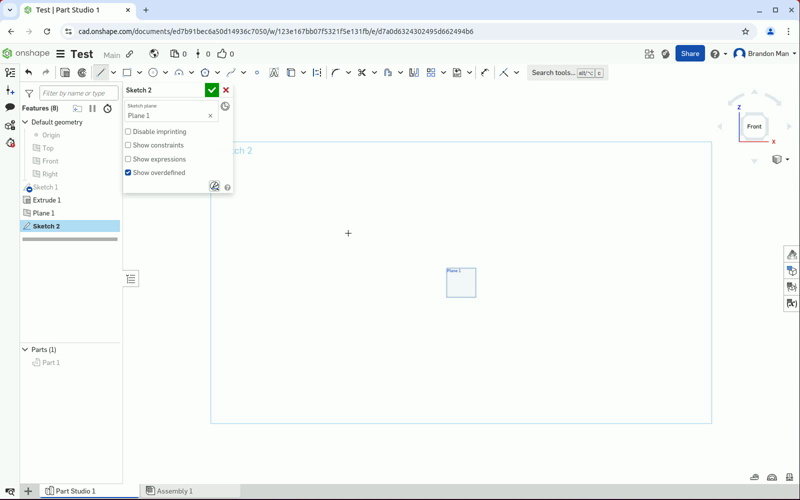
click(348, 232)
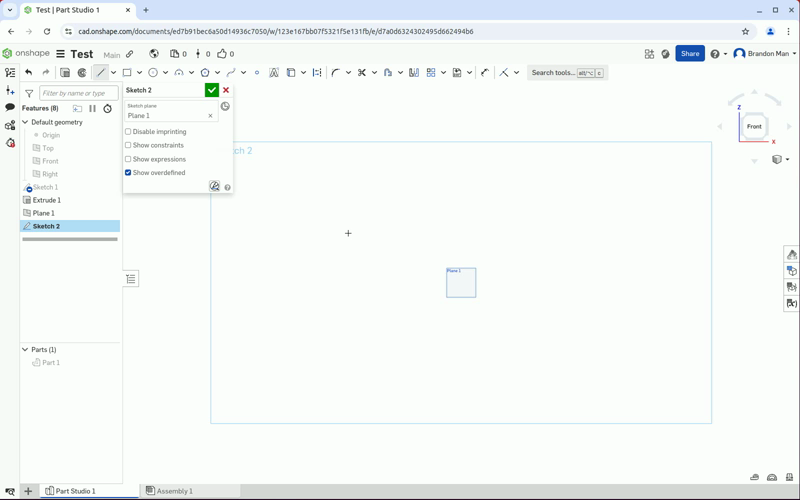
key_up(shift)
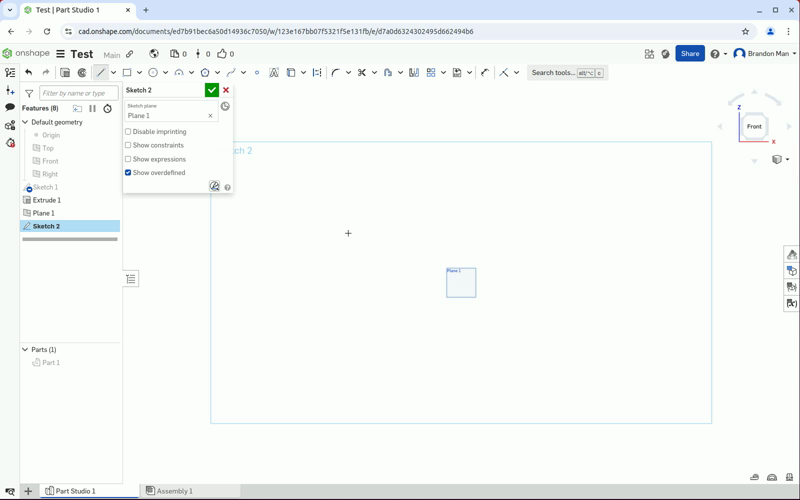
key_down(shift)
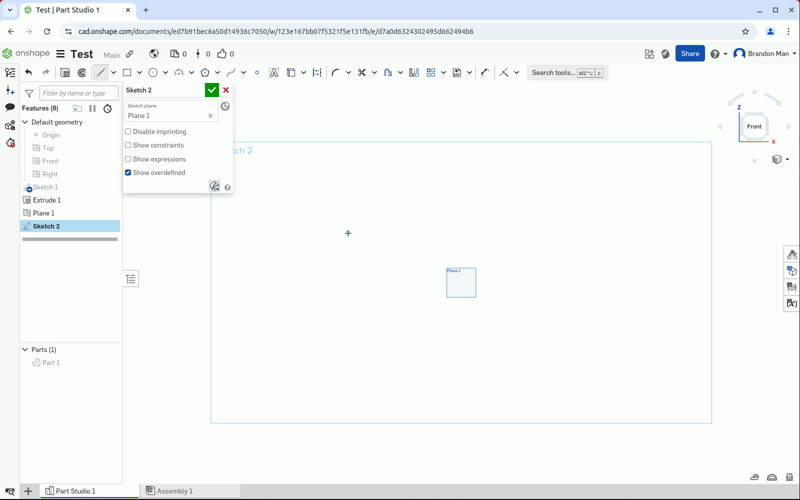
mouse_move(378, 232)
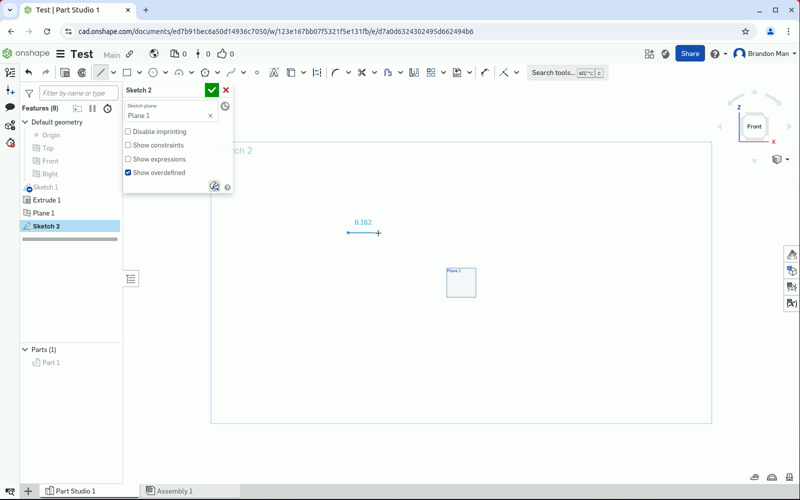
mouse_move(368, 232)
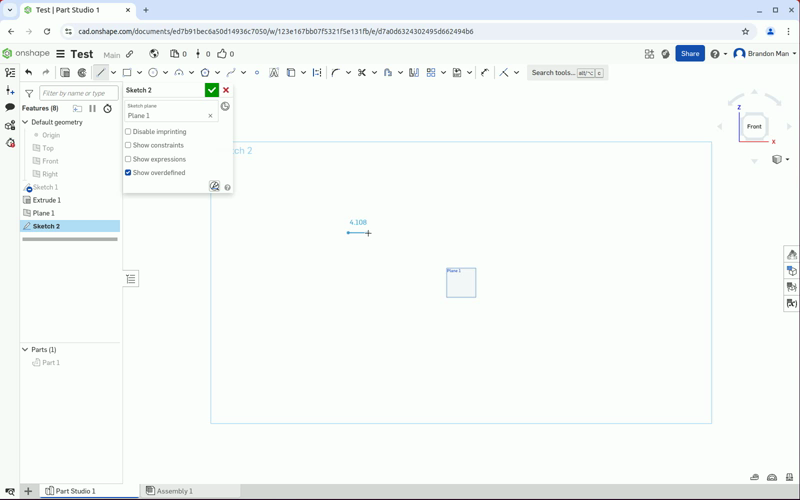
click(368, 232)
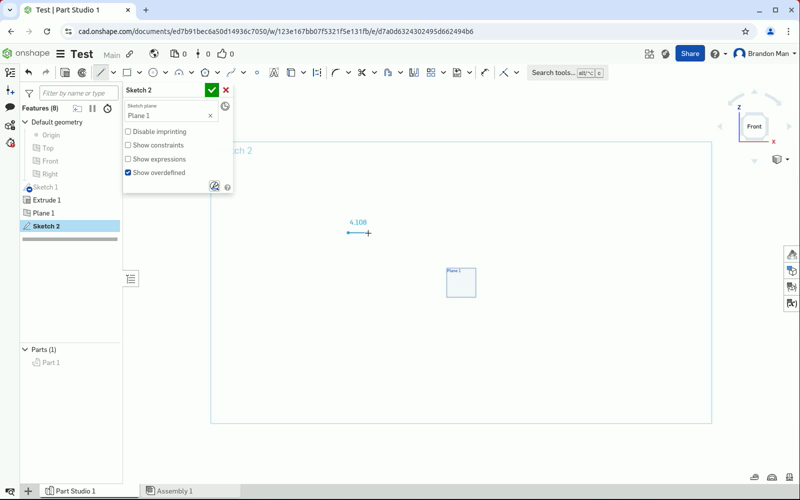
key_up(shift)
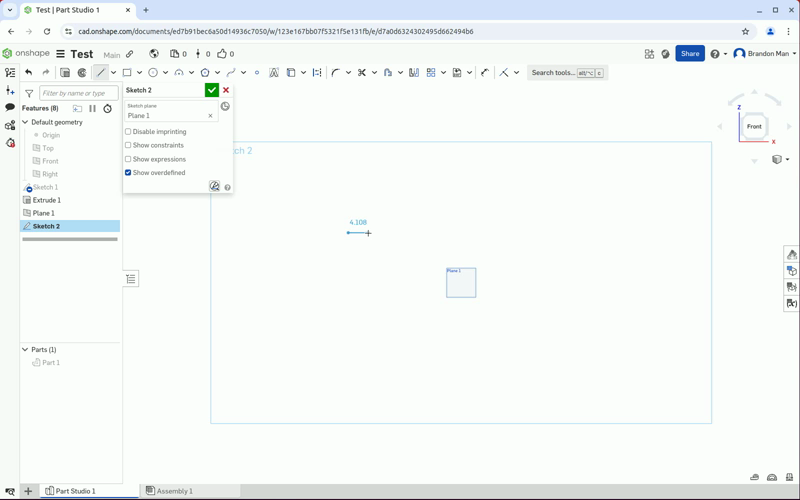
key_down(shift)
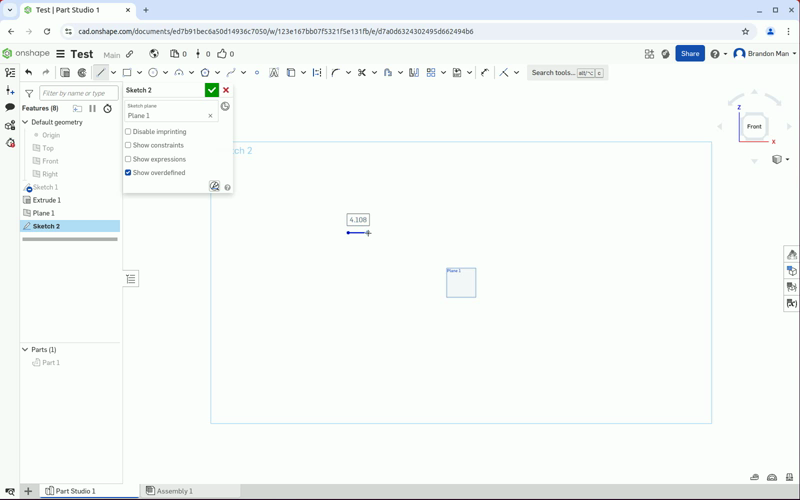
mouse_move(368, 170)
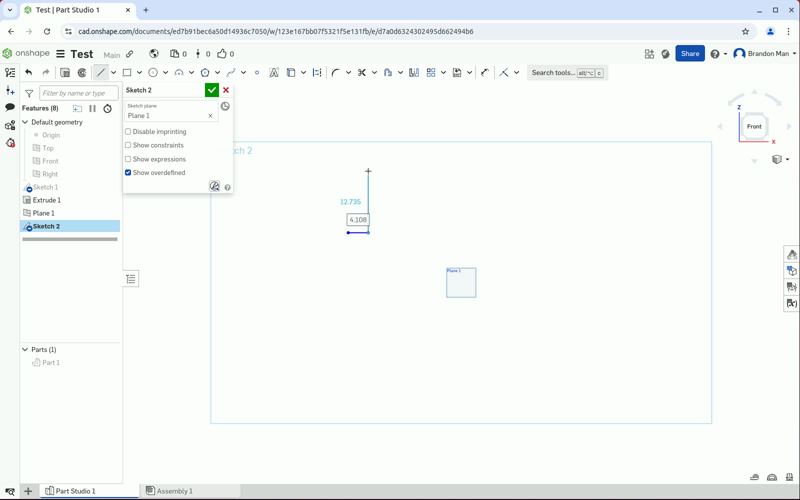
click(368, 170)
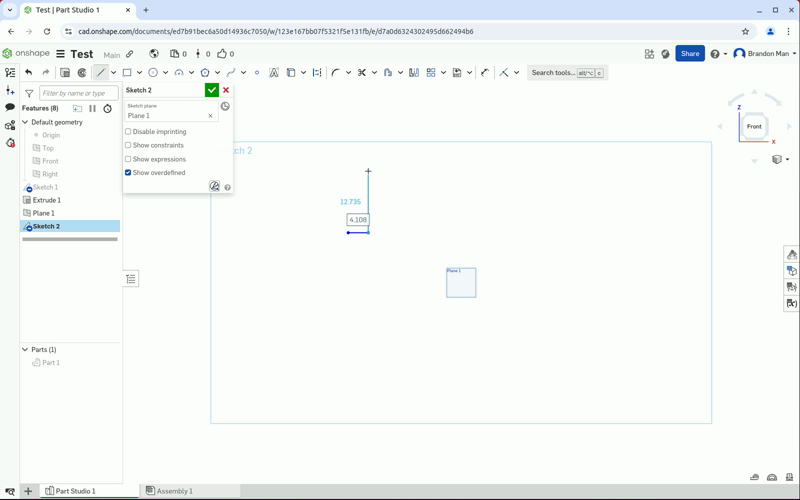
key_up(shift)
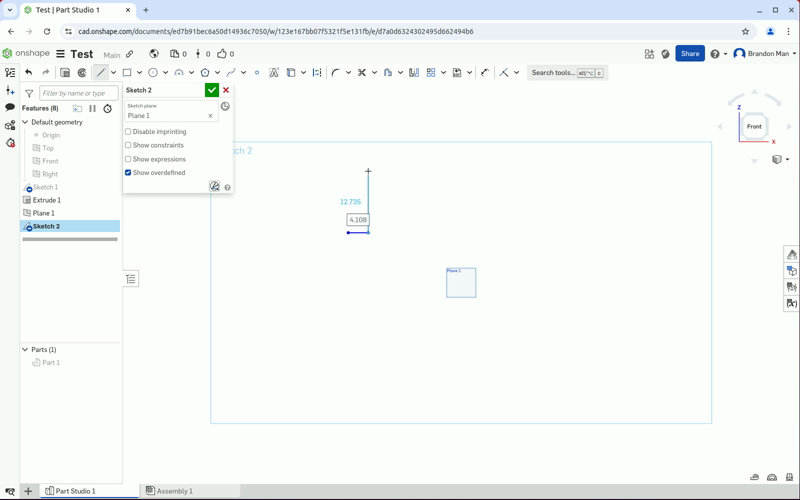
key_down(shift)
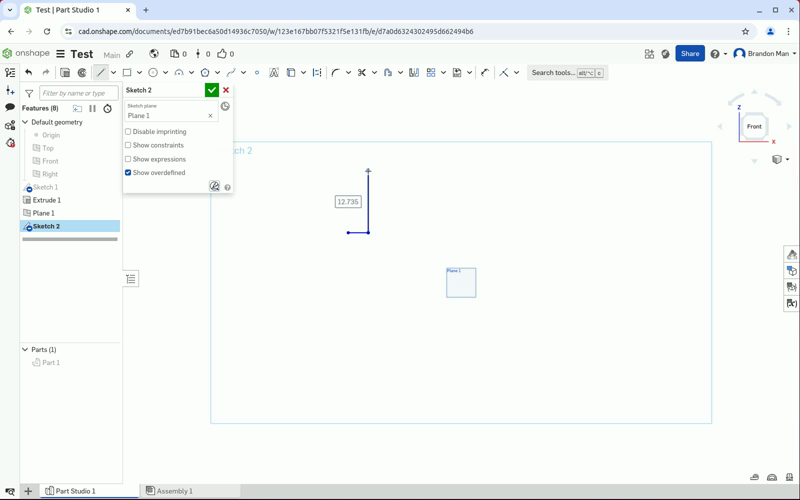
mouse_move(398, 170)
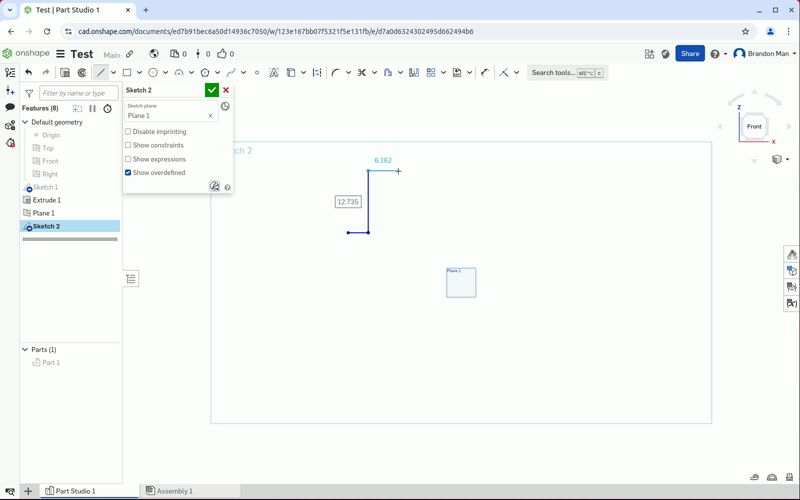
mouse_move(348, 170)
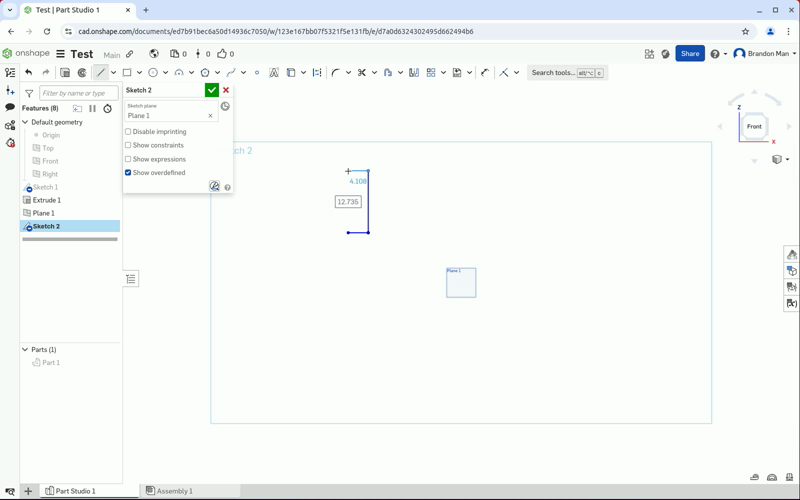
click(348, 170)
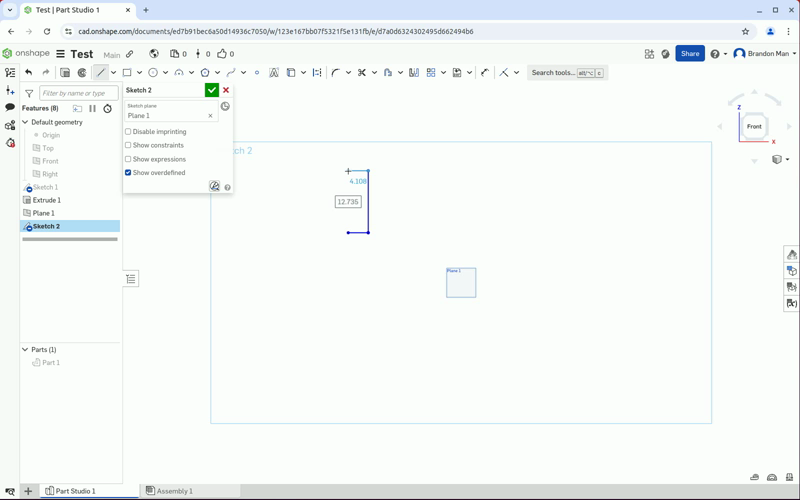
key_up(shift)
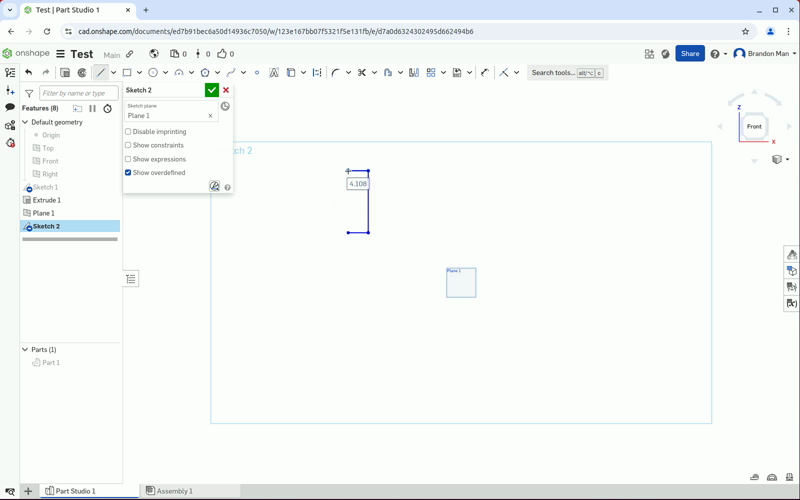
key_down(shift)
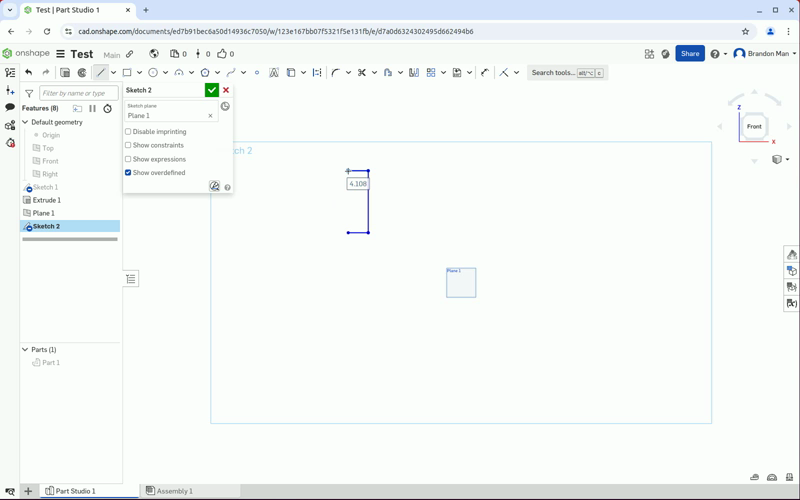
mouse_move(348, 232)
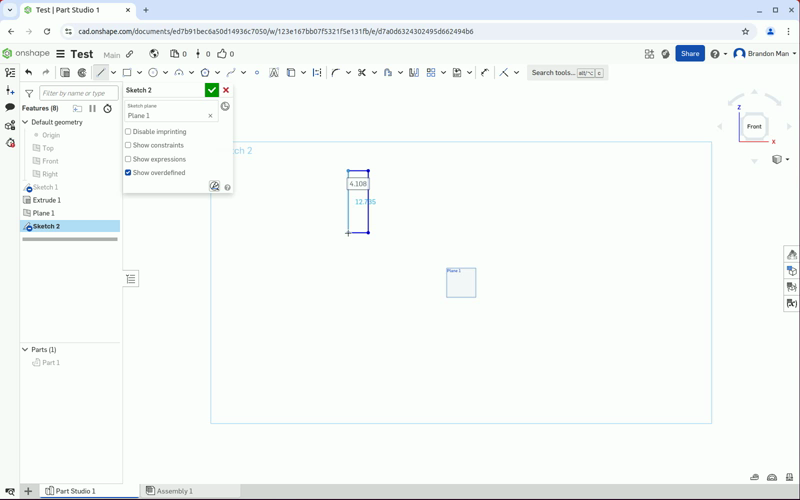
key_up(shift)
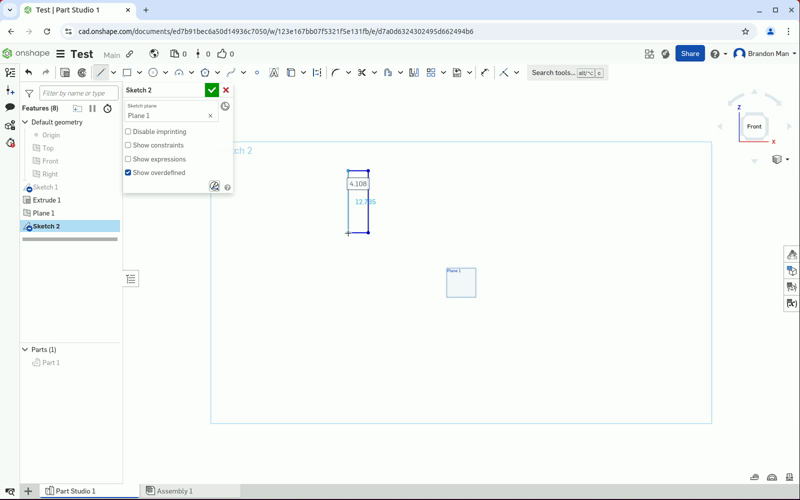
click(348, 232)
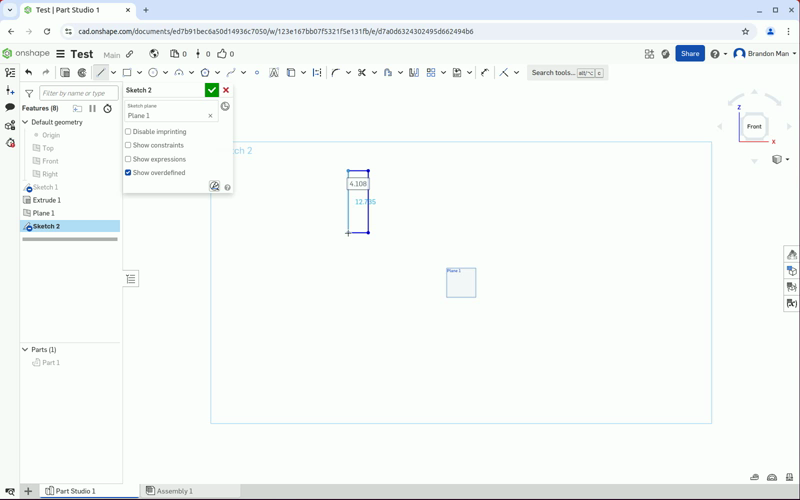
key(esc)
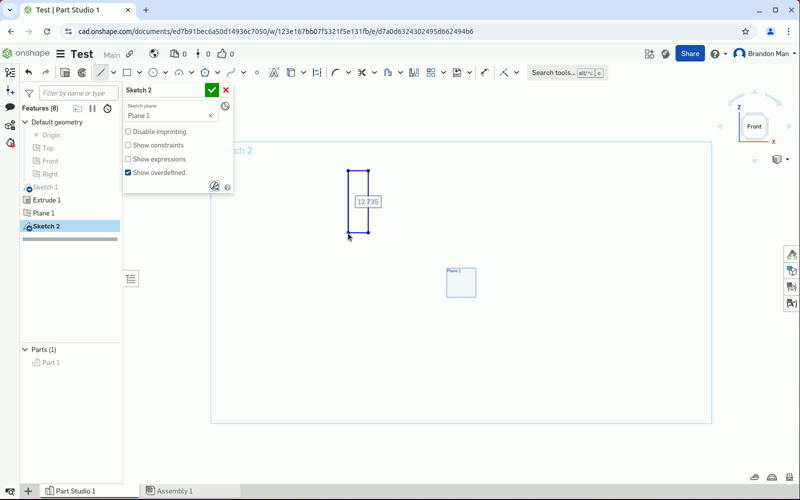
mouse_move(357, 171)
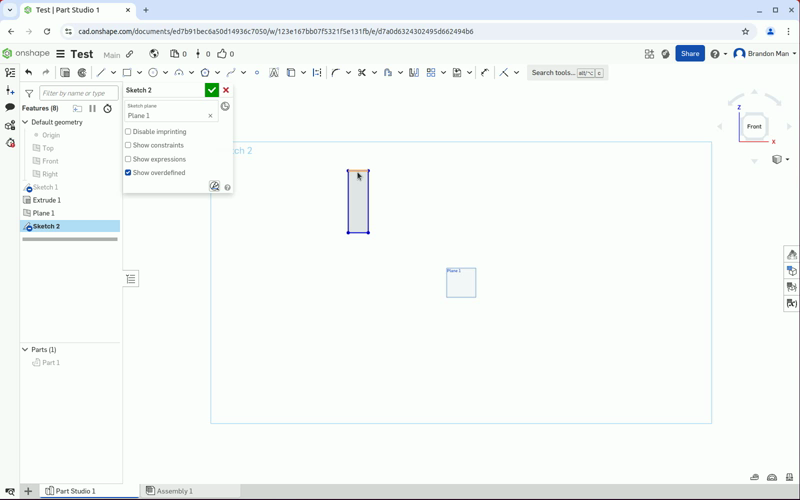
scroll(6)
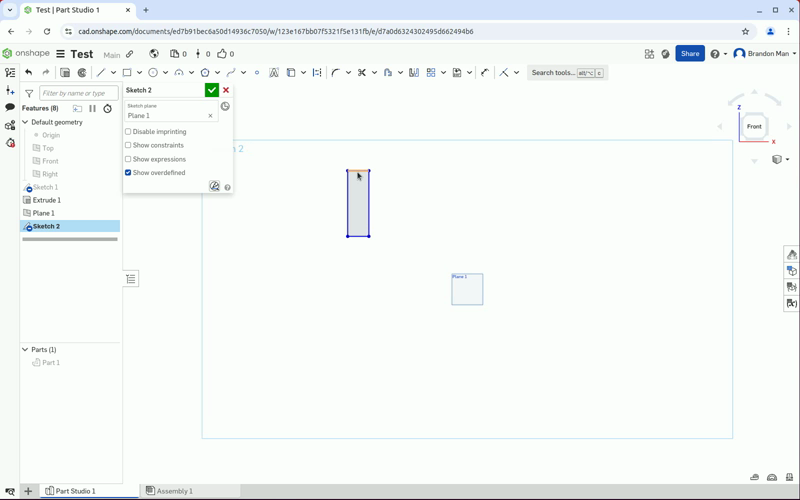
scroll(6)
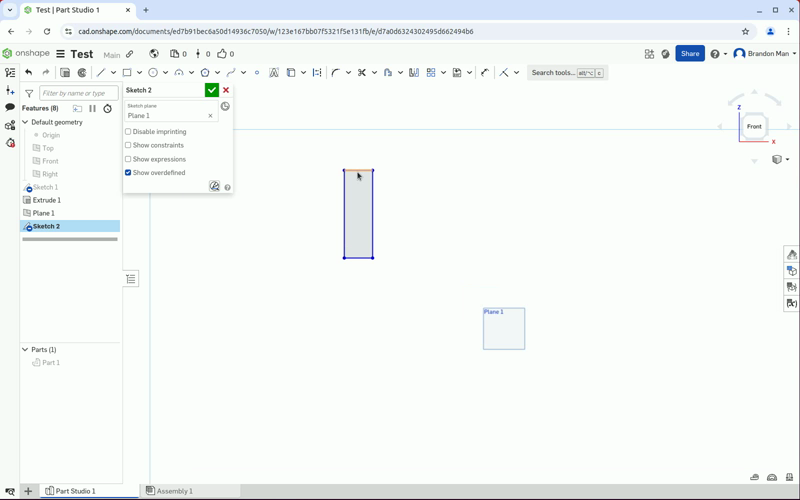
scroll(6)
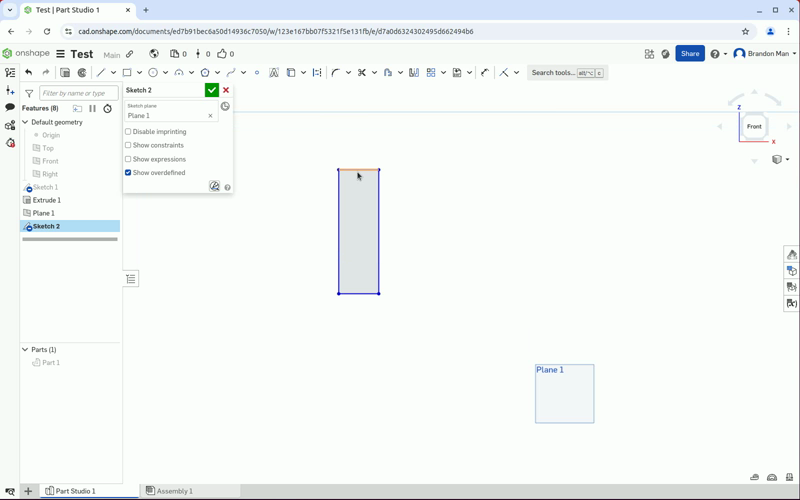
scroll(6)
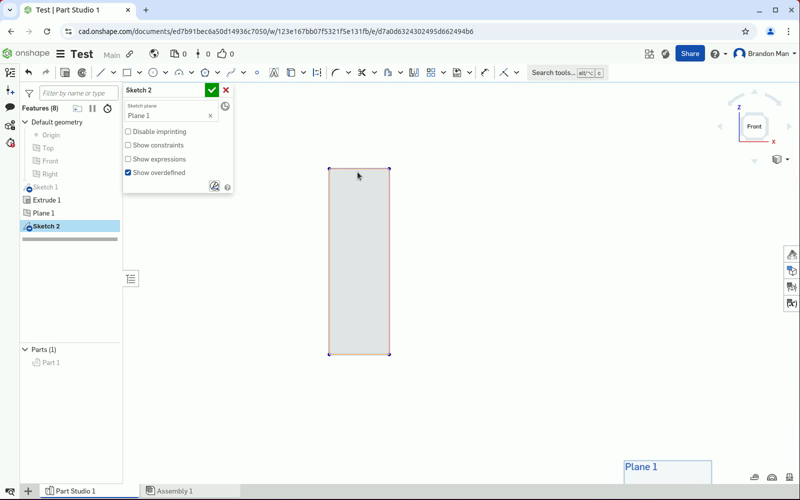
scroll(6)
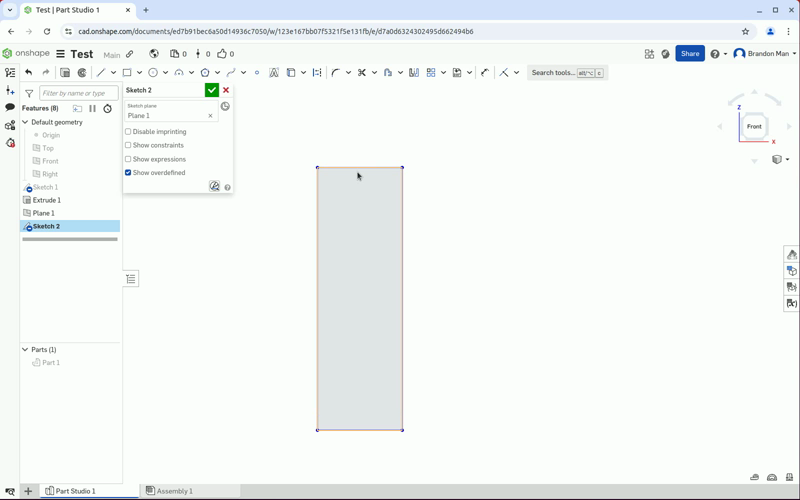
scroll(6)
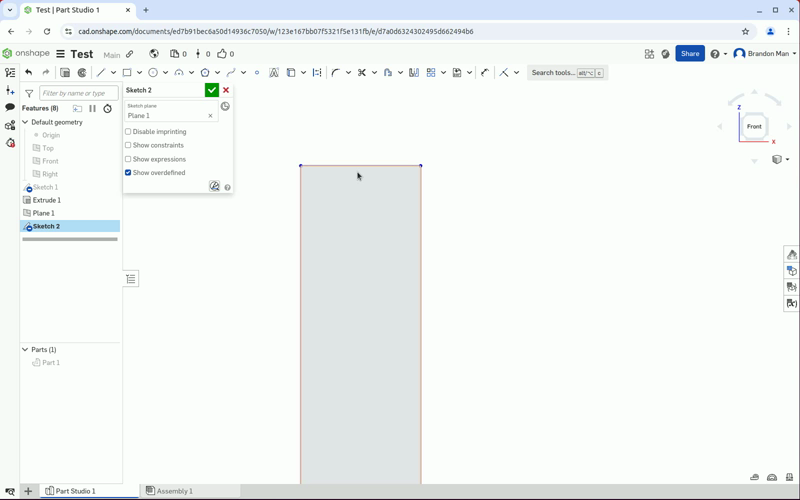
scroll(6)
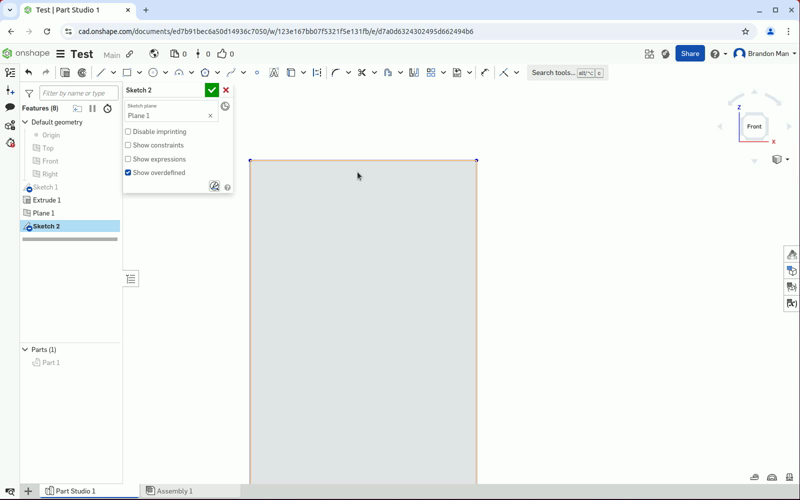
click(357, 171)
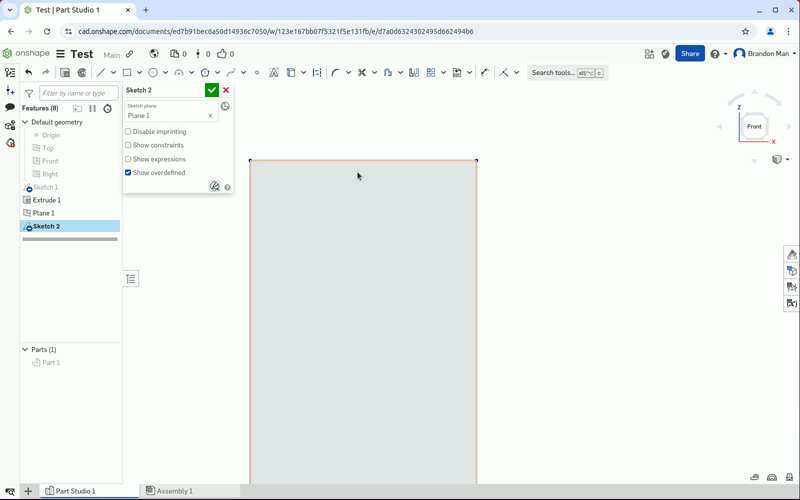
scroll(-6)
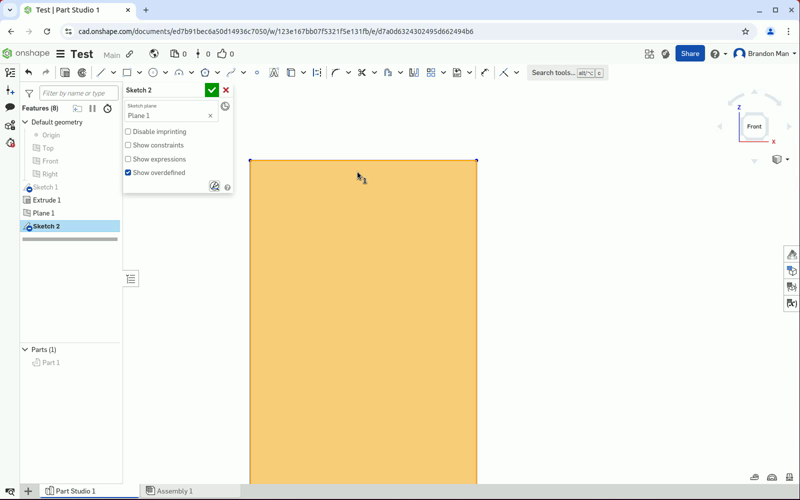
scroll(-6)
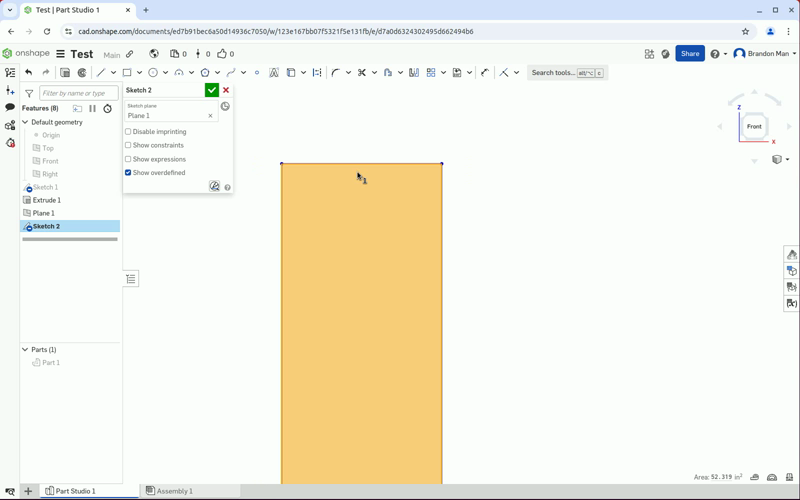
scroll(-6)
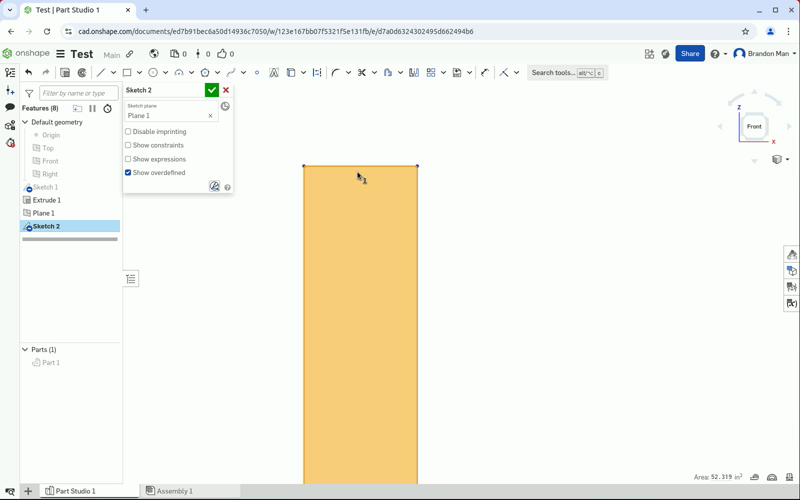
scroll(-6)
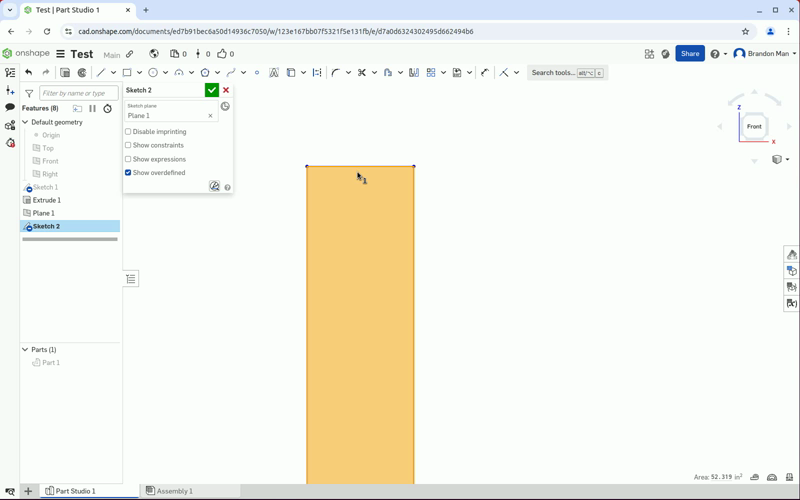
scroll(-6)
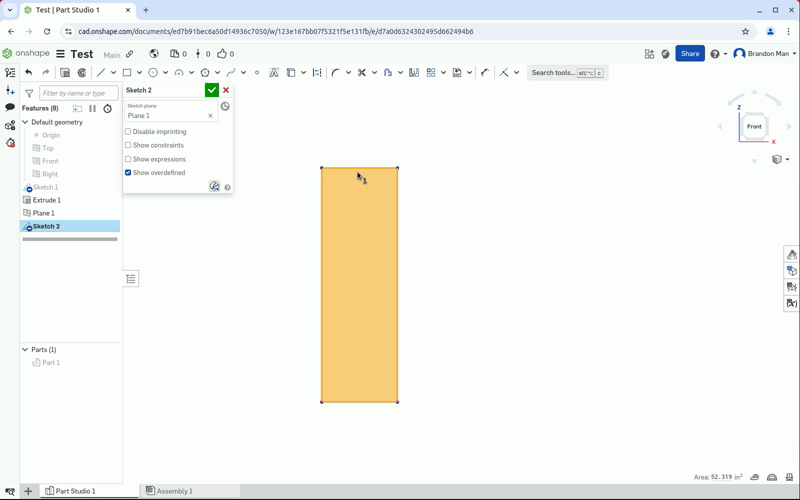
scroll(-6)
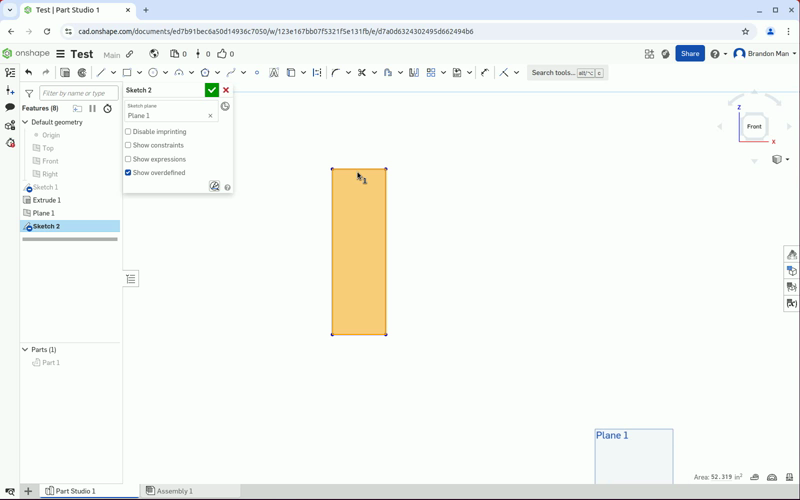
scroll(-6)
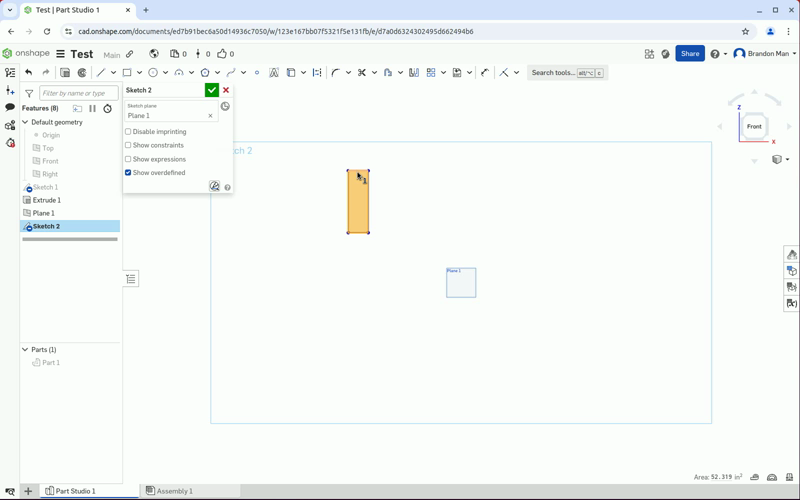
mouse_move(73, 352)
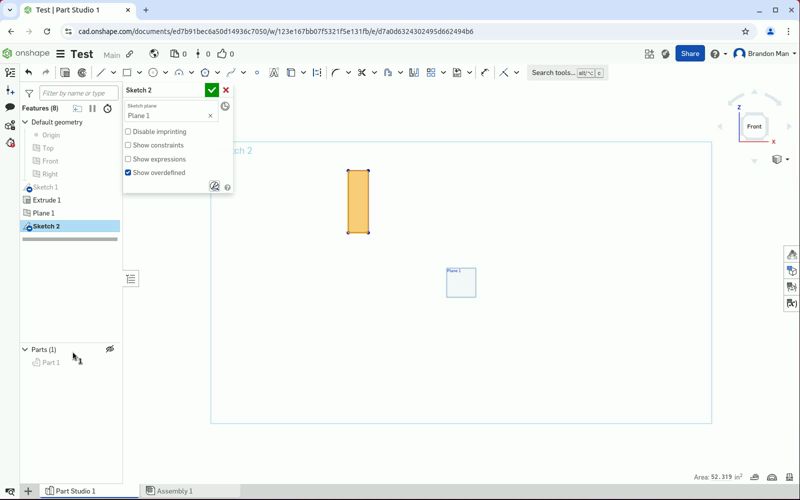
key(shift+y)
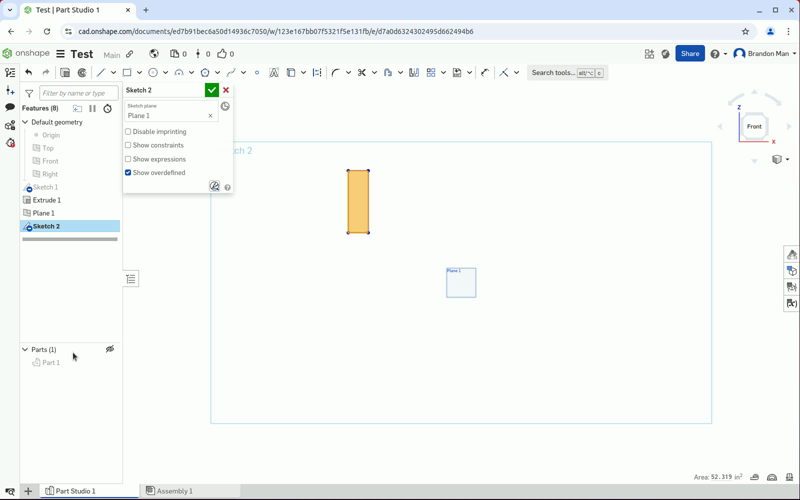
key(shift+e)
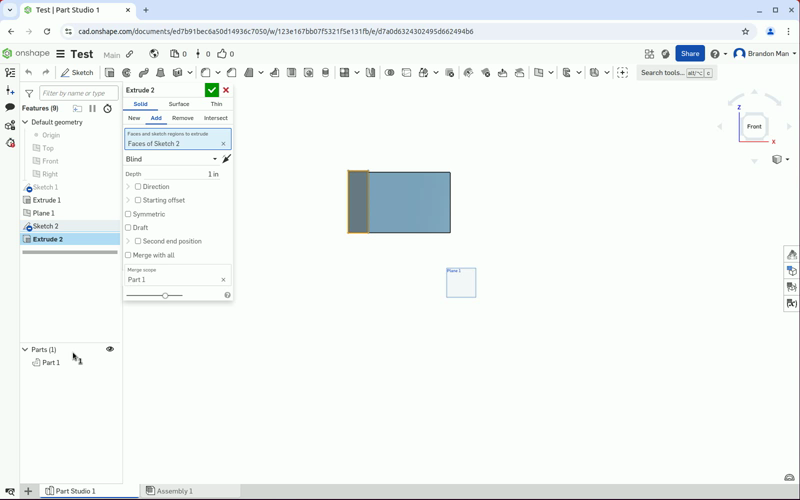
mouse_move(143, 106)
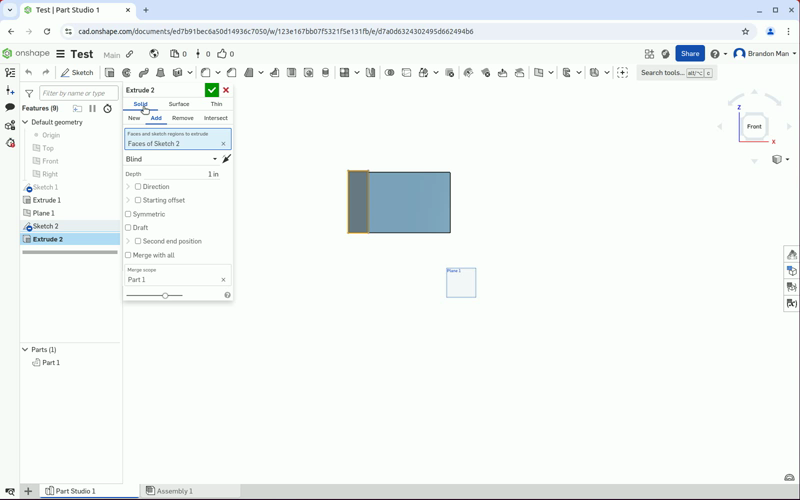
click(143, 106)
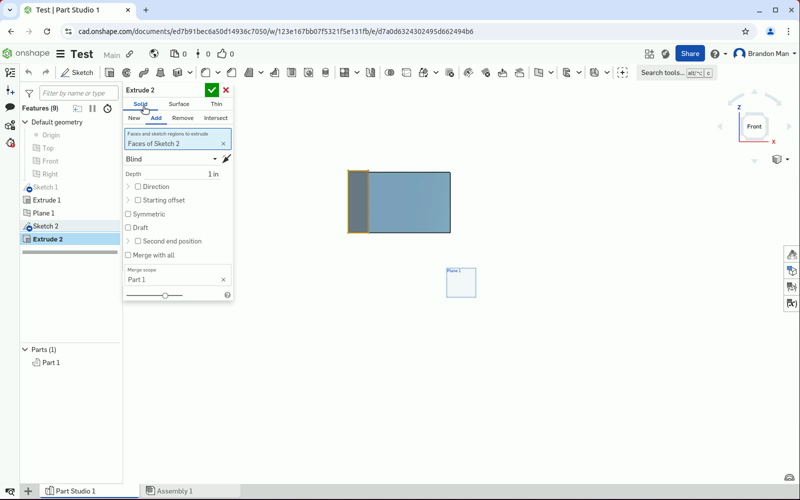
mouse_move(137, 120)
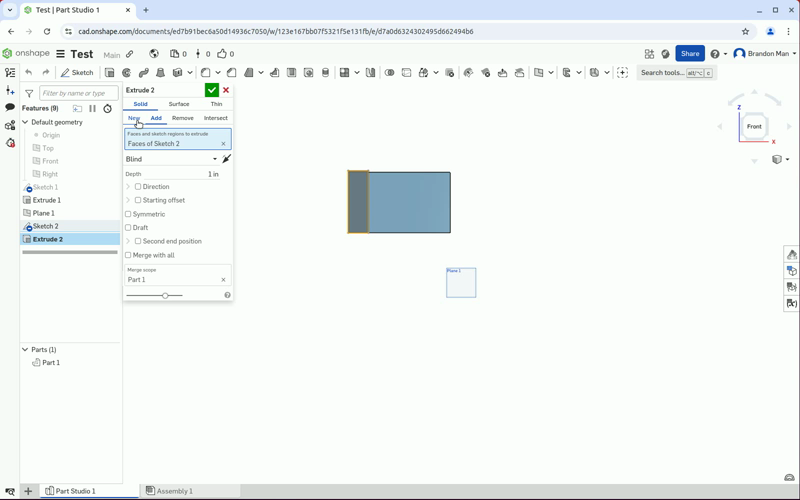
click(137, 120)
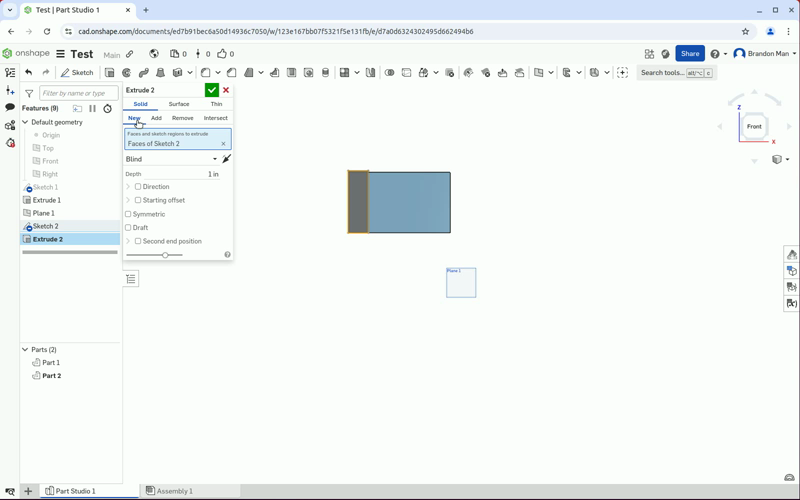
key(tab, 4)
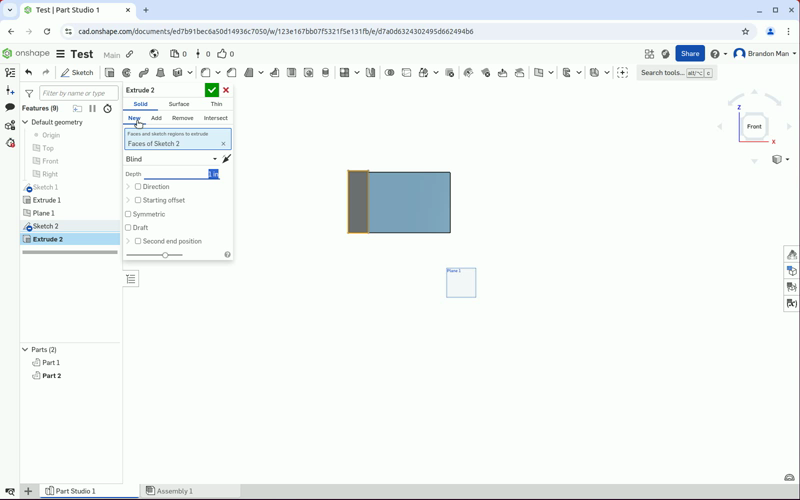
text(12.276)
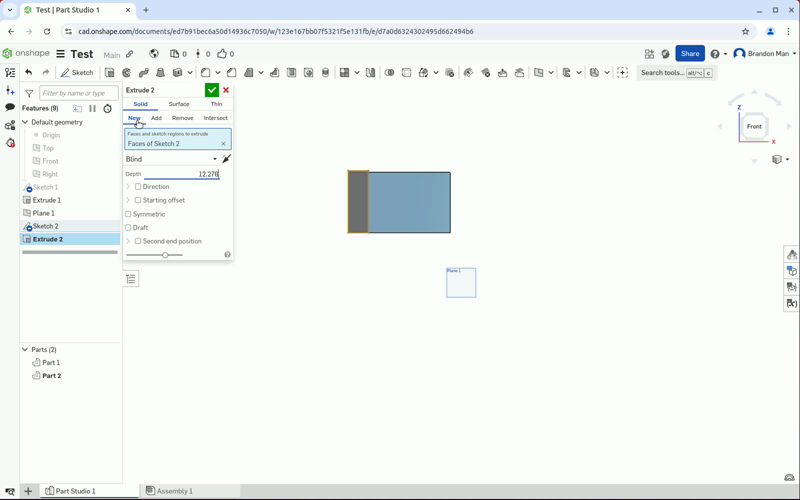
key(enter)
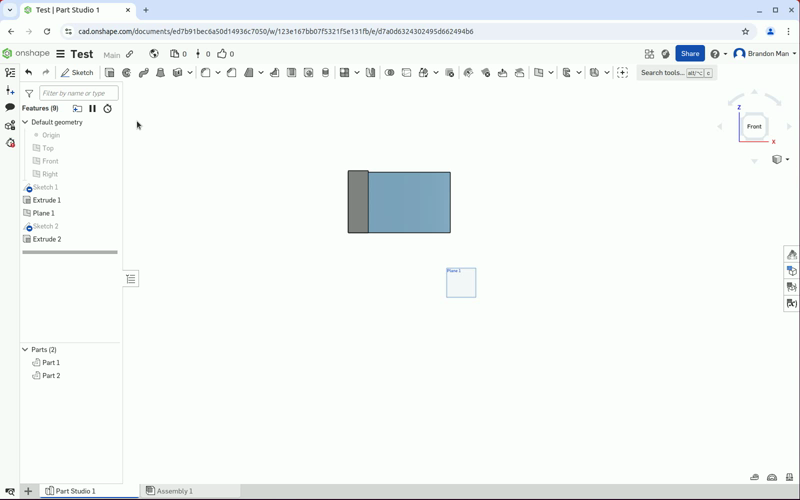
key(shift+h)
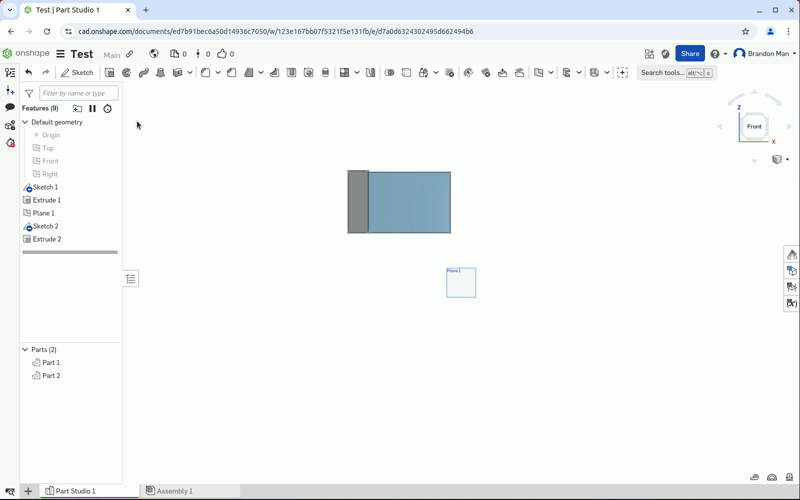
key(shift+h)
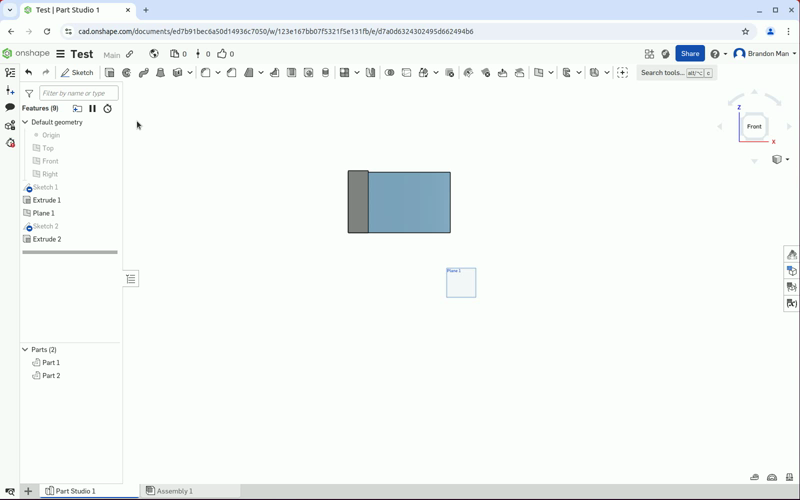
mouse_move(73, 189)
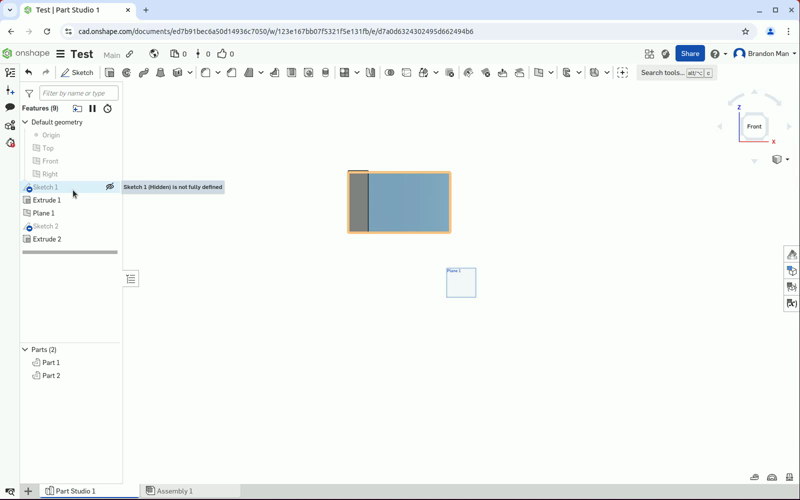
click(73, 189)
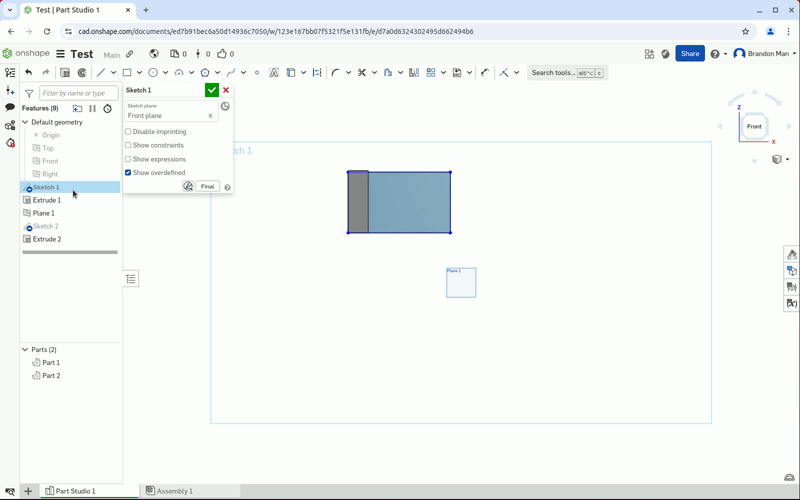
mouse_move(229, 92)
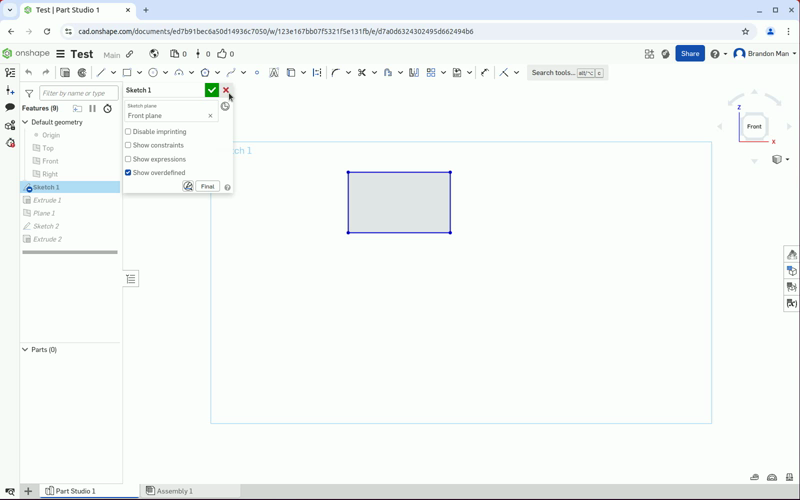
click(229, 92)
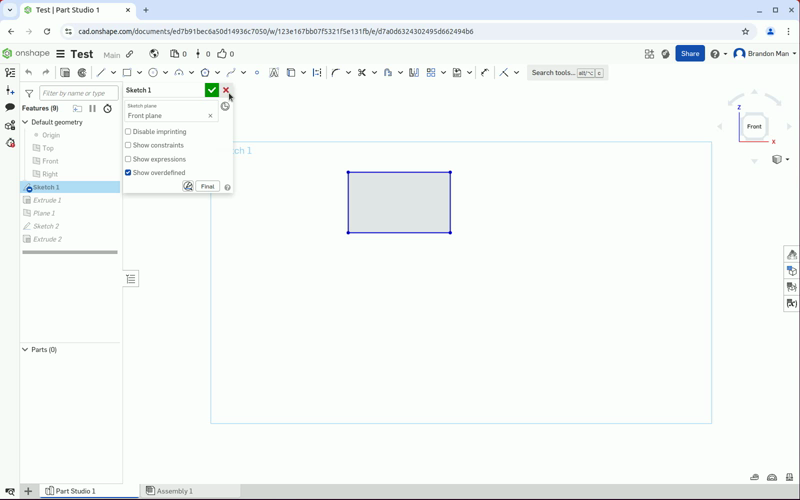
key(shift+s)
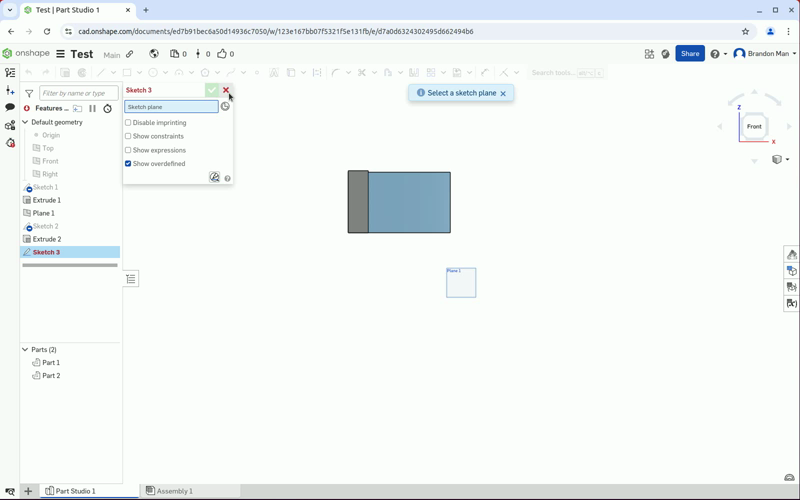
mouse_move(73, 215)
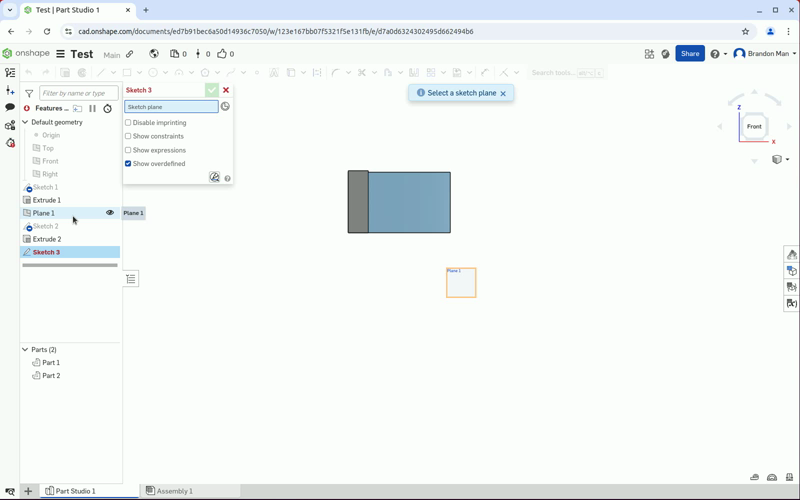
click(73, 215)
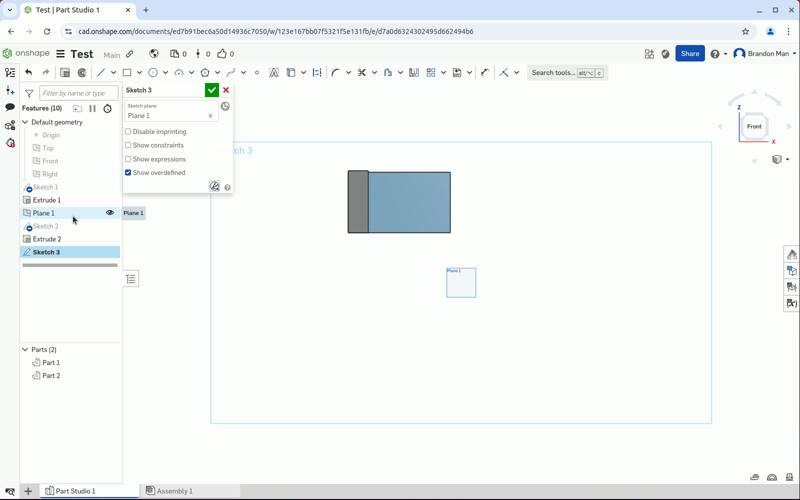
mouse_move(73, 352)
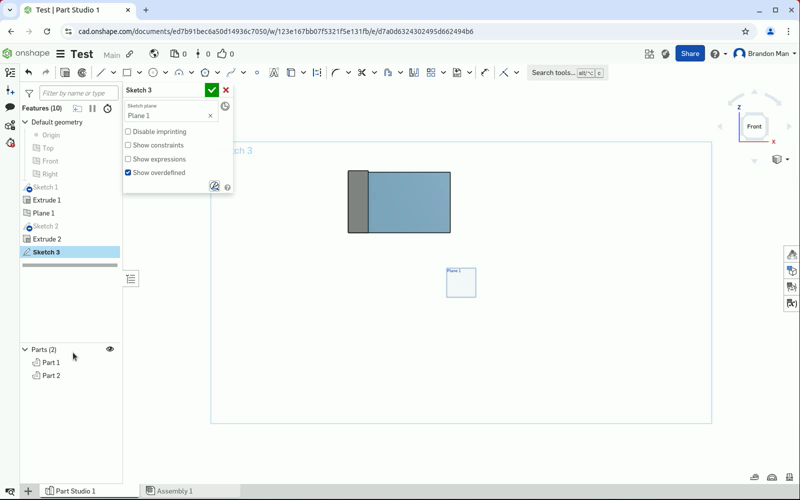
key(y)
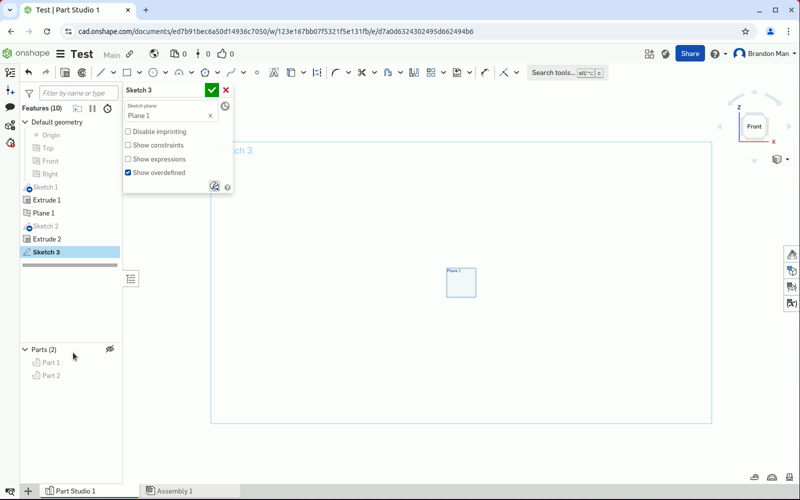
key(l)
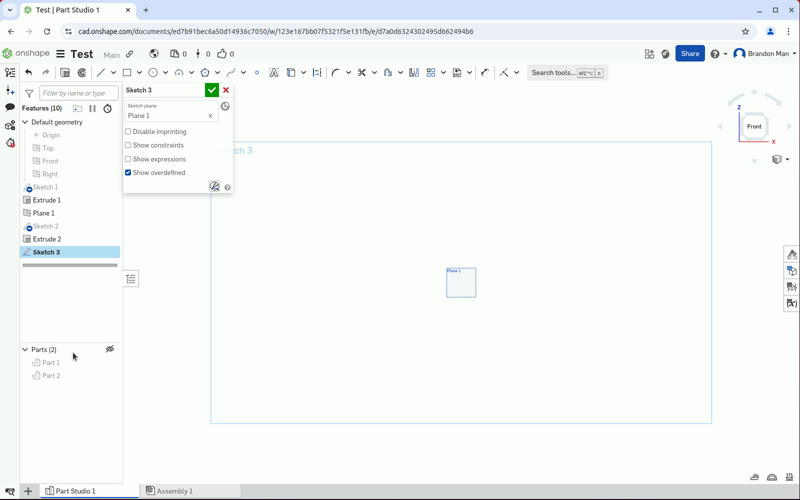
key_down(shift)
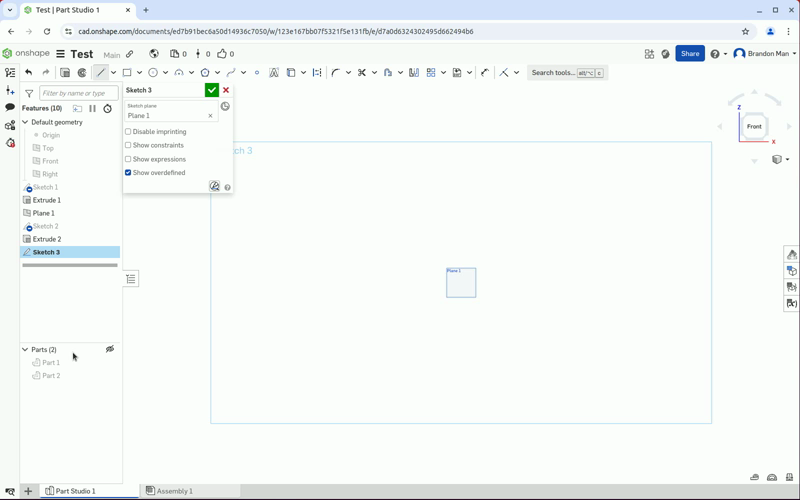
mouse_move(430, 232)
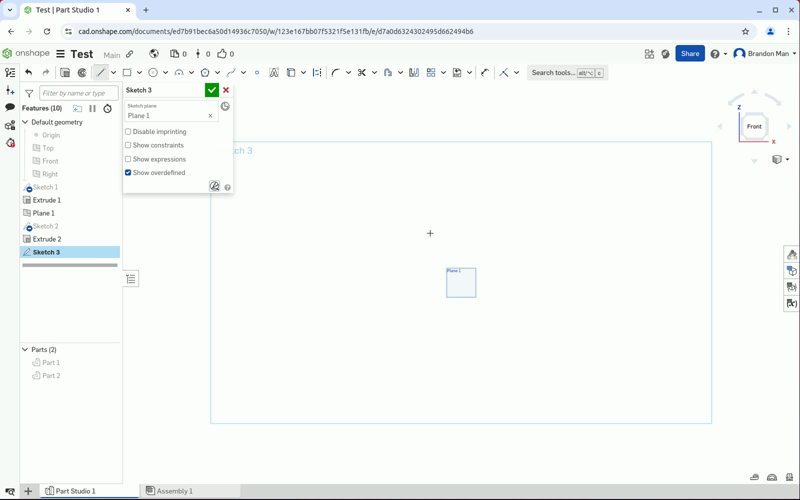
click(430, 232)
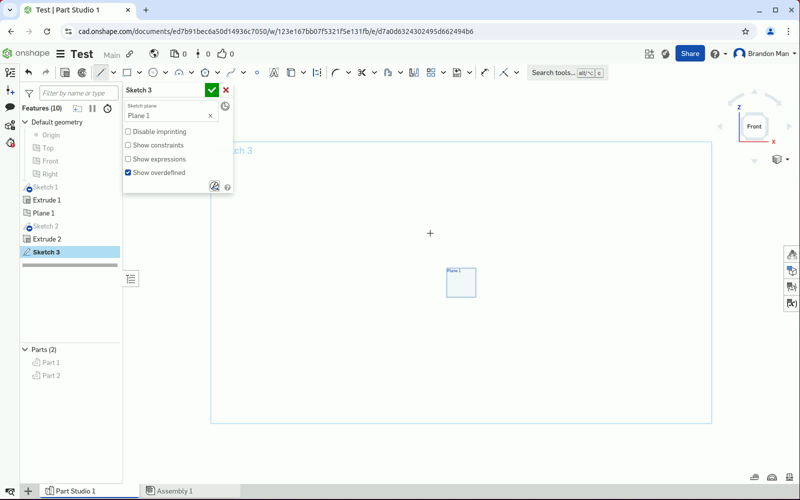
key_up(shift)
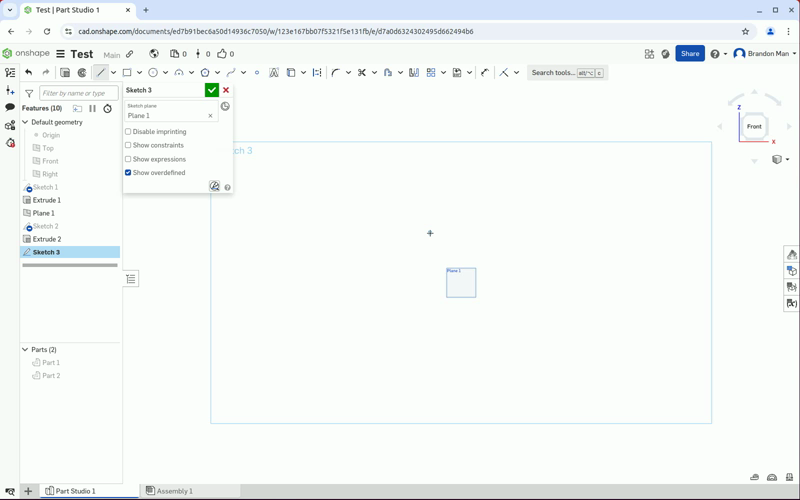
key_down(shift)
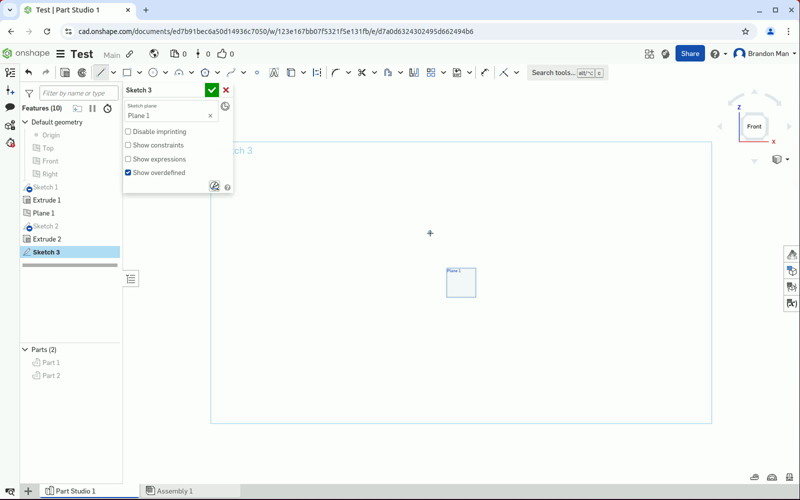
mouse_move(460, 232)
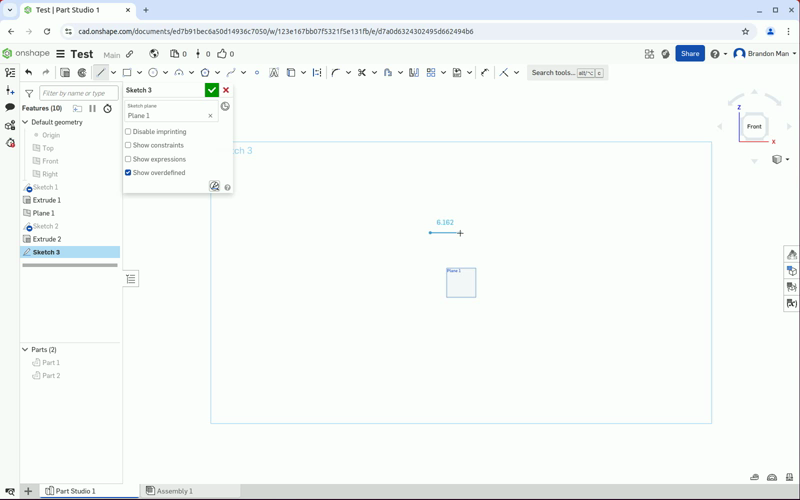
mouse_move(450, 232)
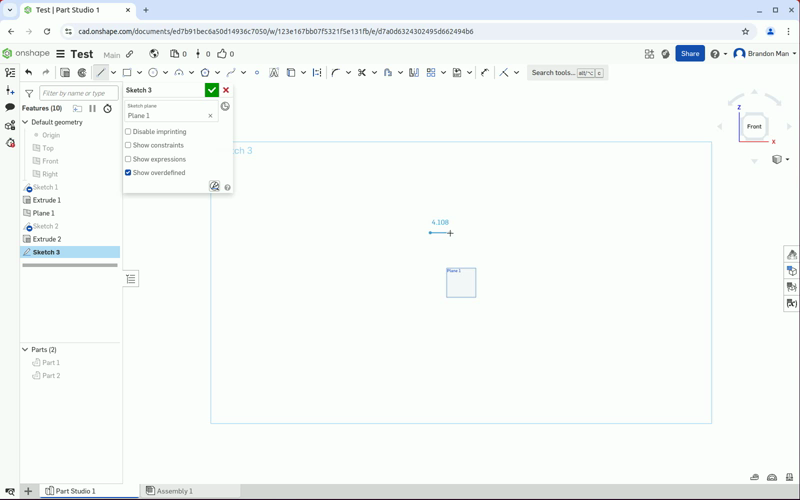
click(450, 232)
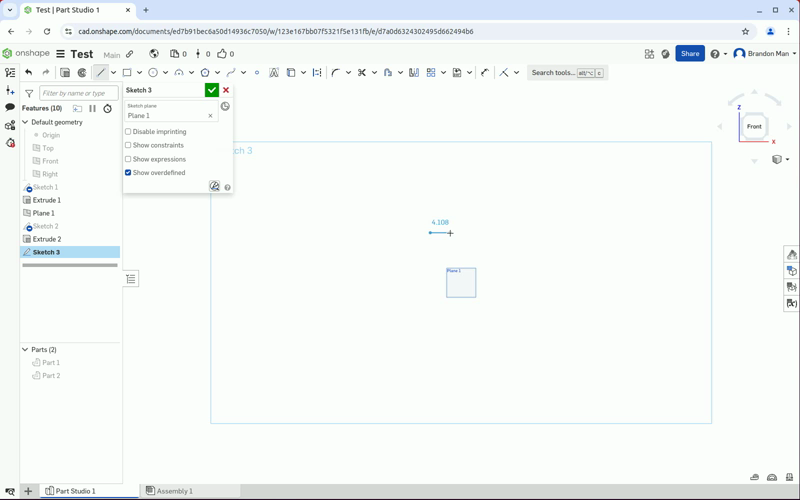
key_up(shift)
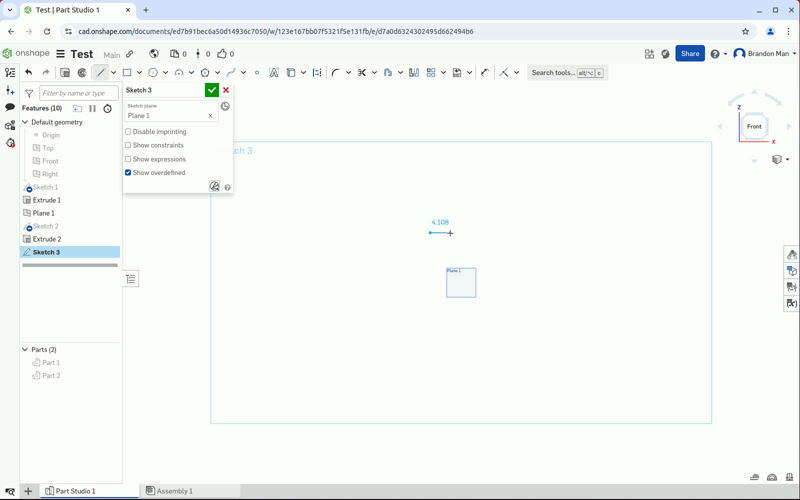
key_down(shift)
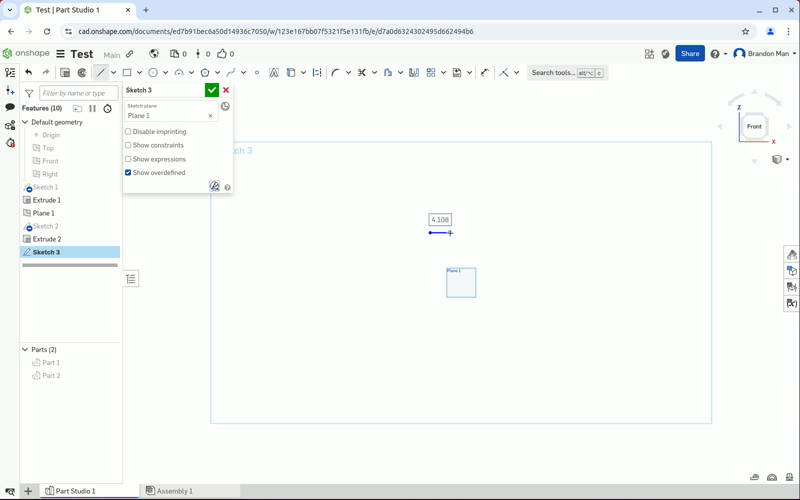
mouse_move(450, 170)
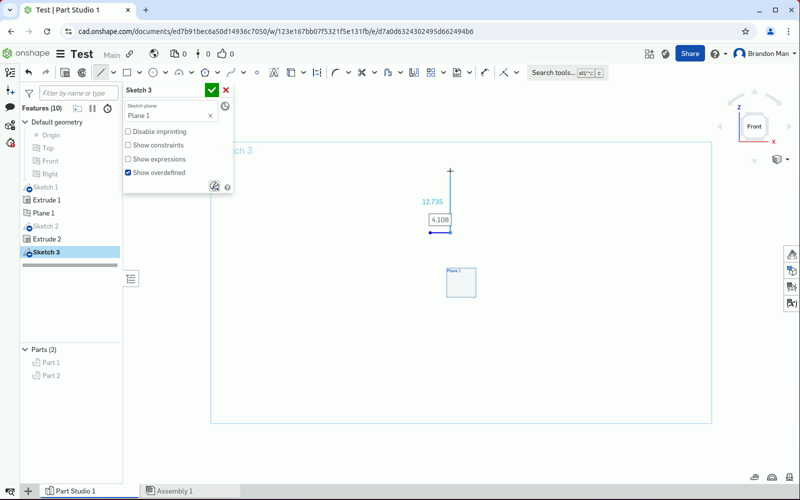
click(450, 170)
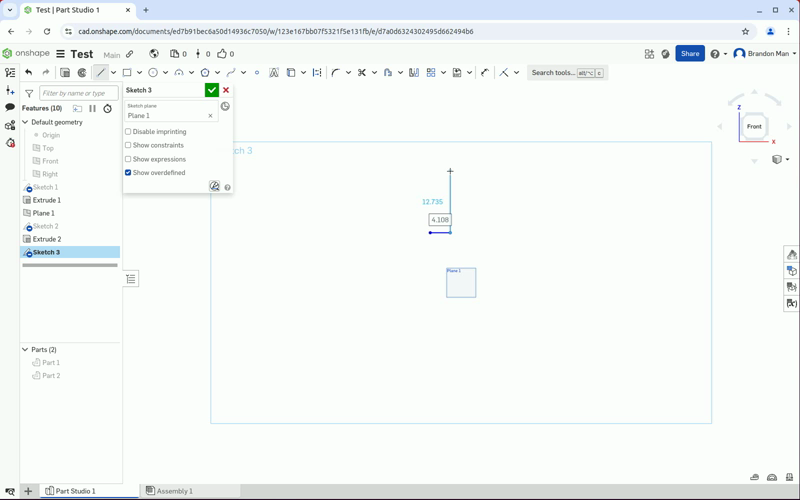
key_up(shift)
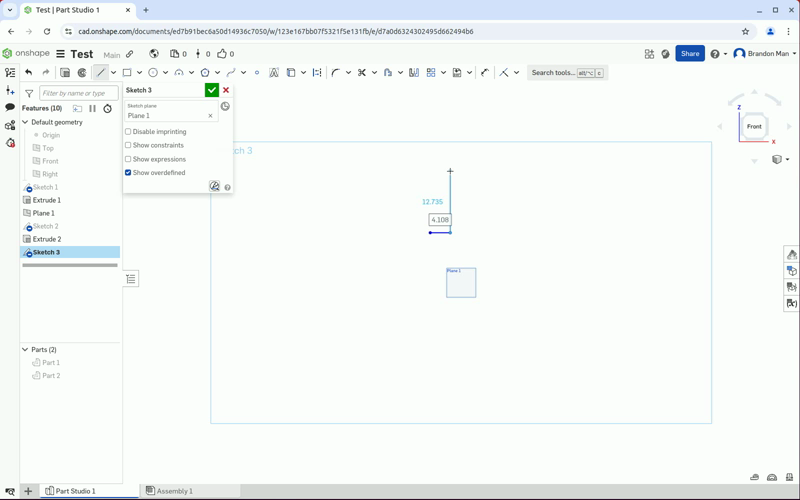
key_down(shift)
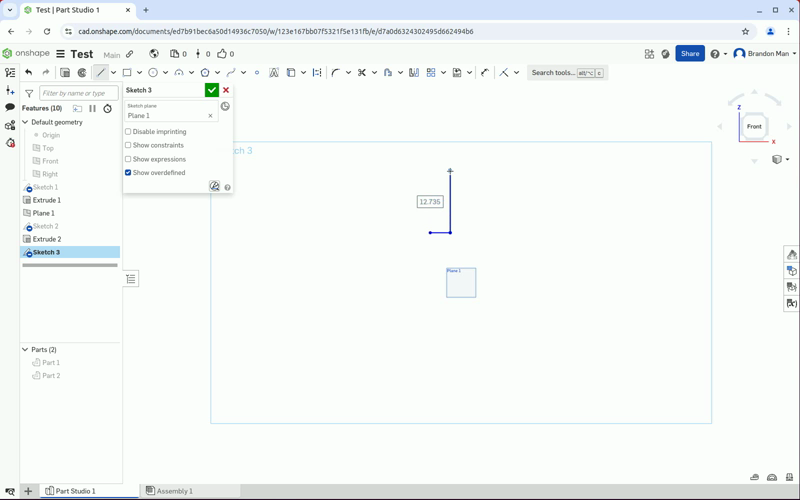
mouse_move(480, 170)
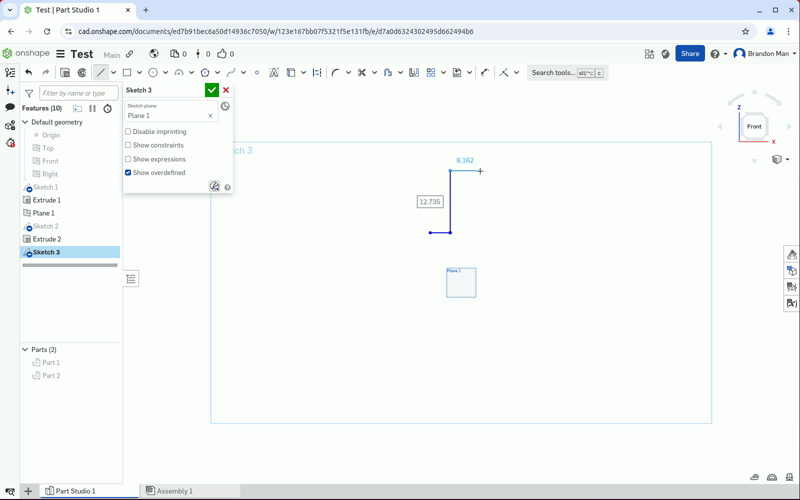
mouse_move(430, 170)
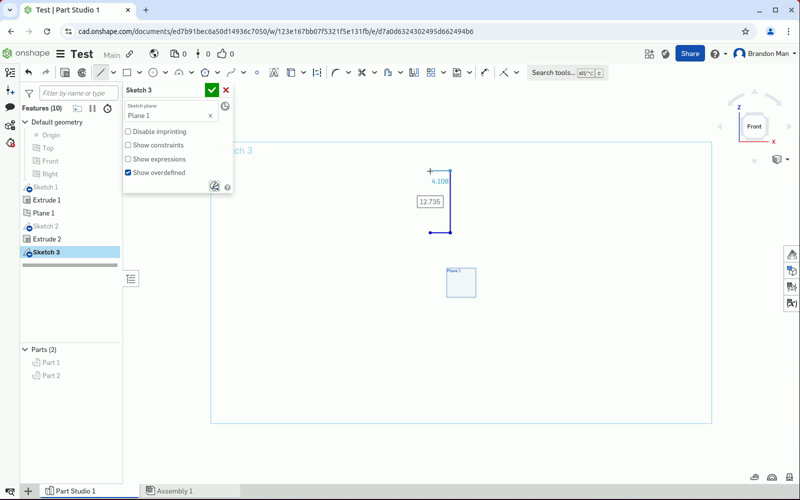
click(430, 170)
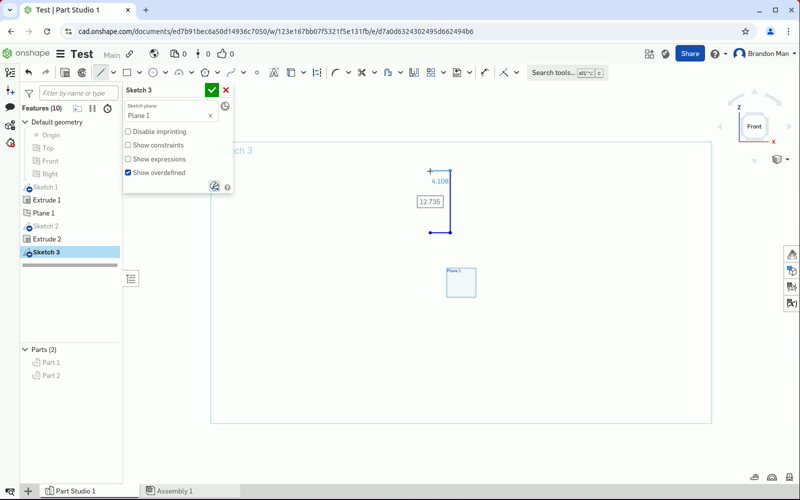
key_up(shift)
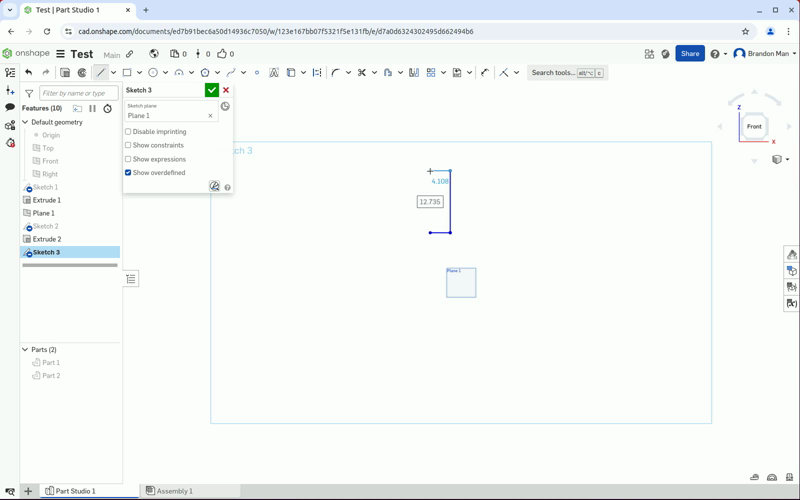
key_down(shift)
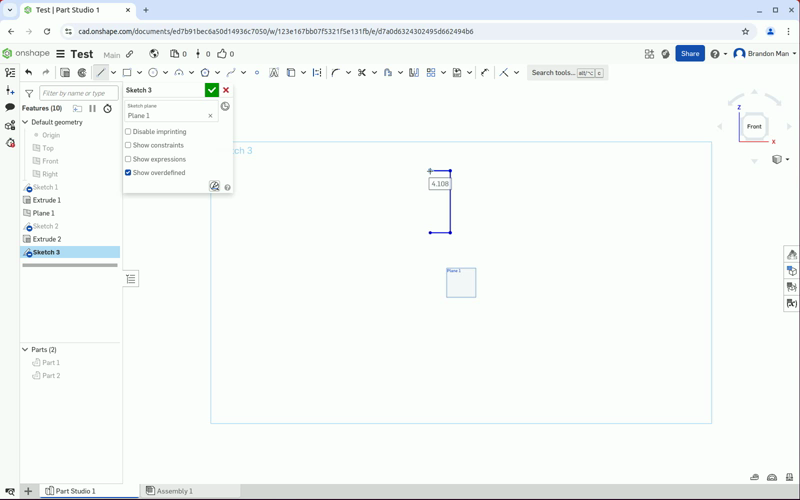
mouse_move(430, 232)
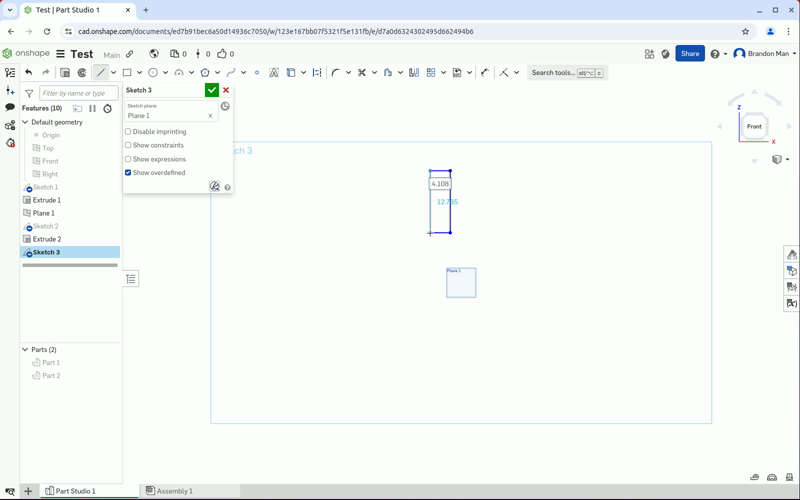
key_up(shift)
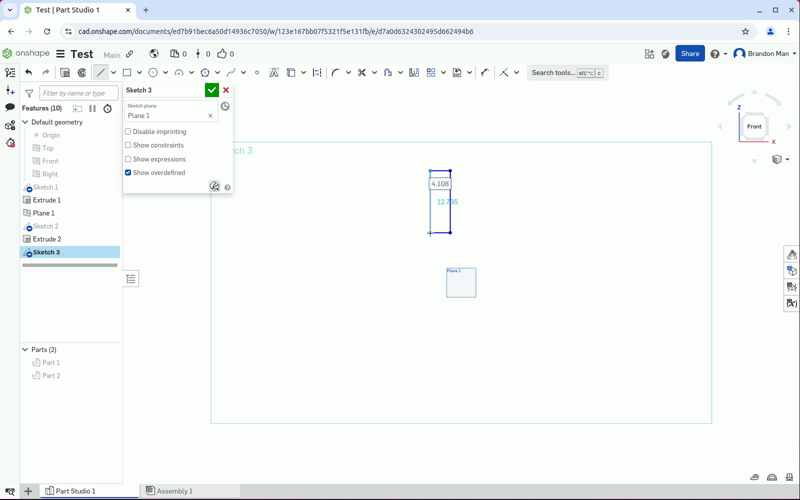
click(430, 232)
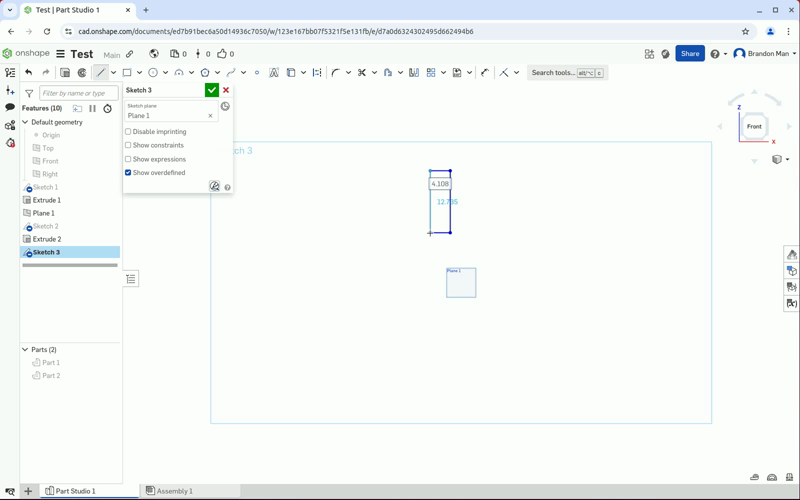
key(esc)
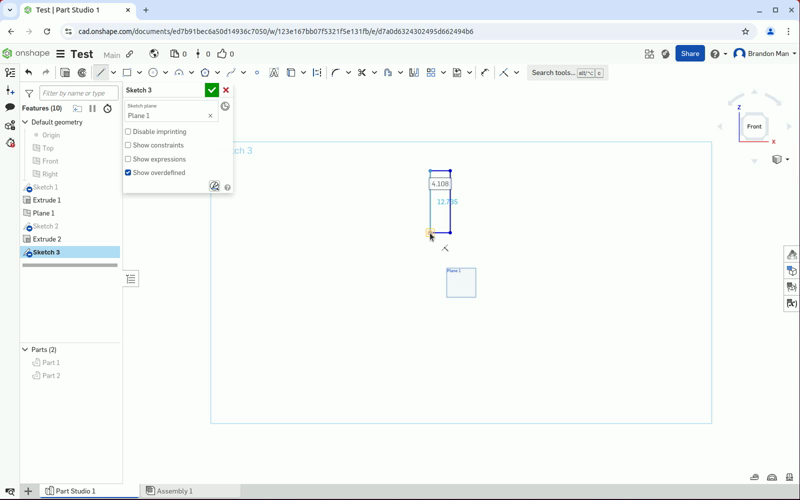
mouse_move(434, 183)
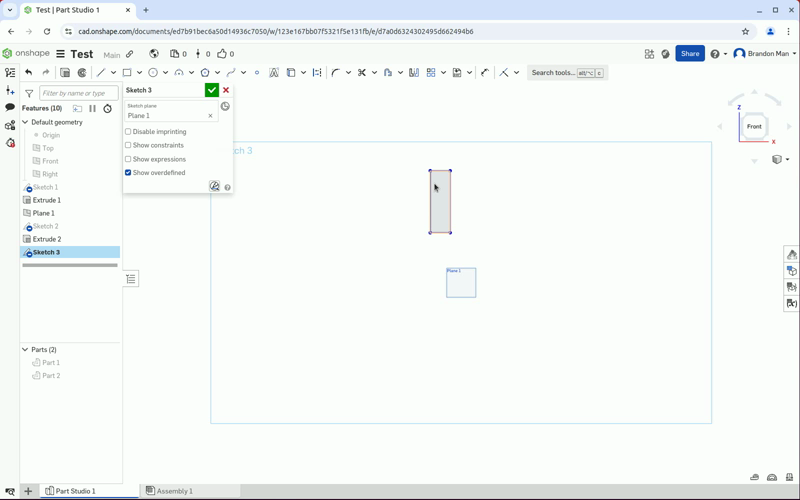
scroll(6)
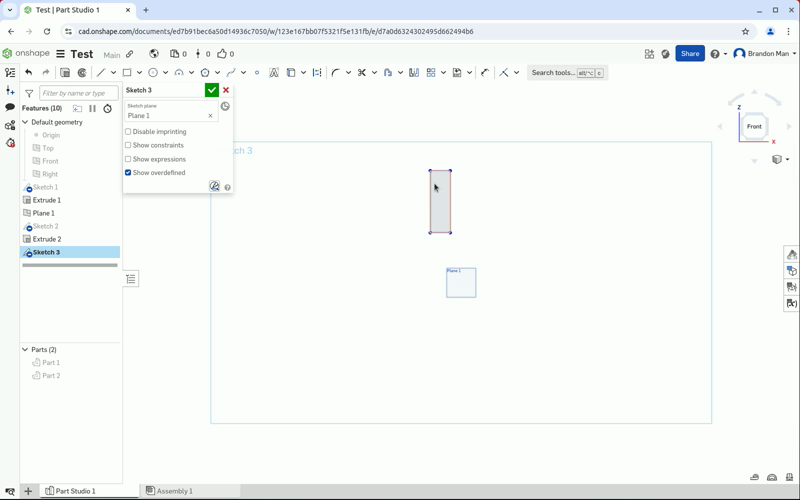
scroll(6)
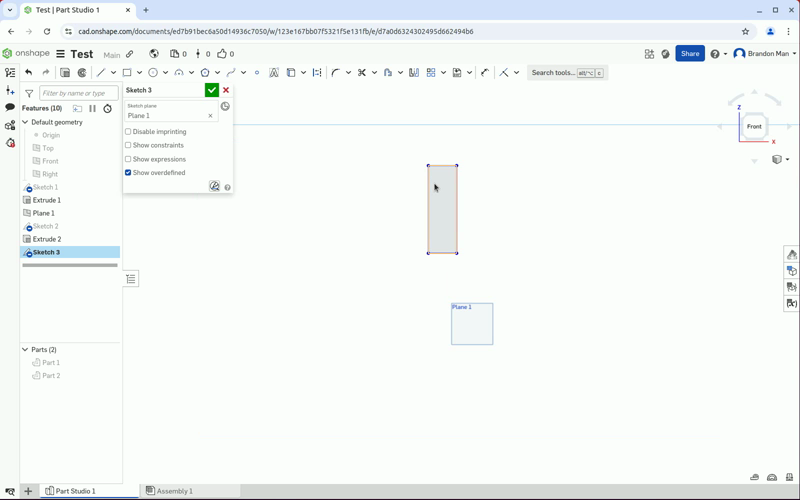
scroll(6)
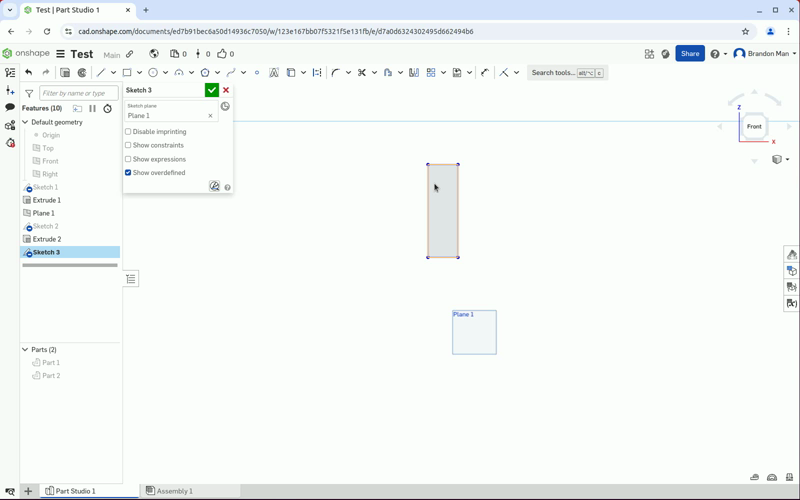
scroll(6)
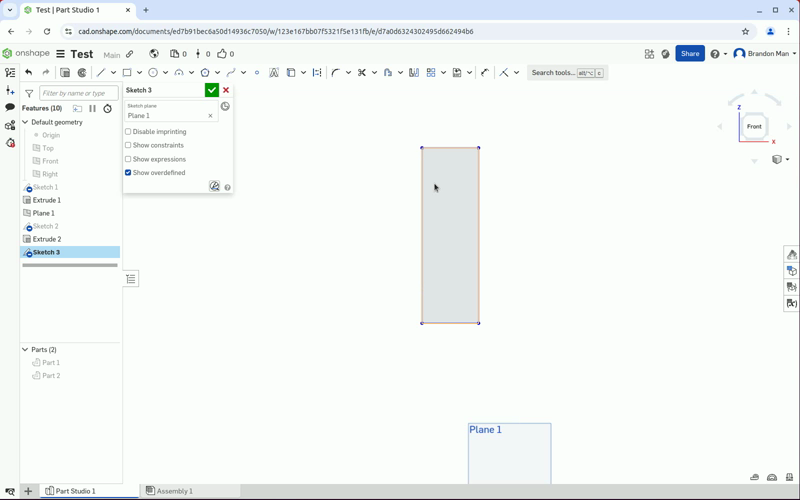
scroll(6)
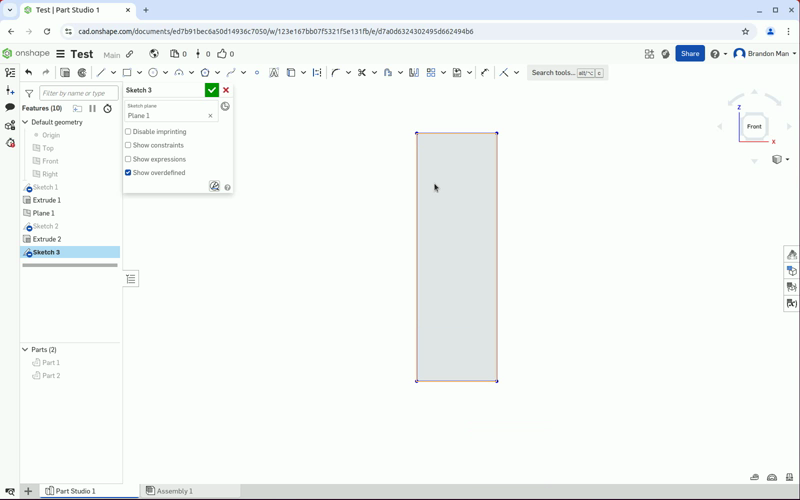
scroll(6)
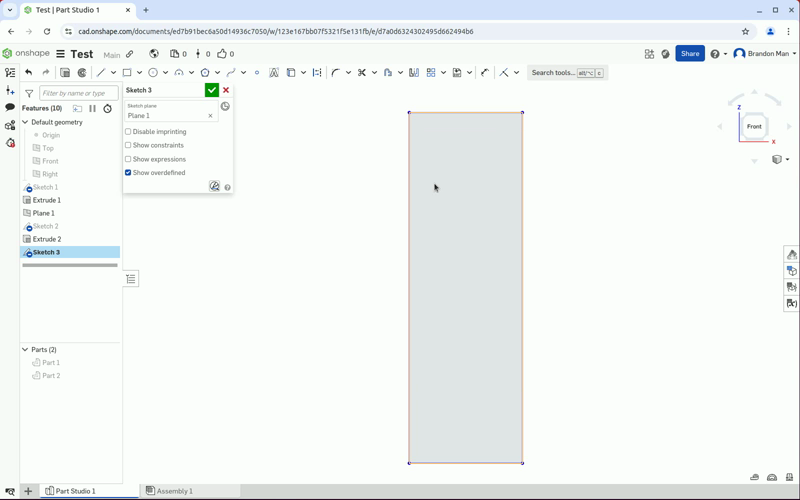
scroll(6)
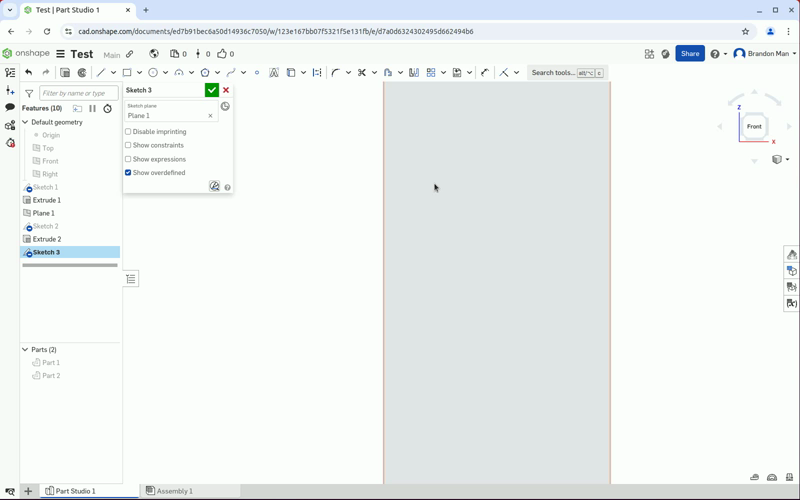
click(434, 183)
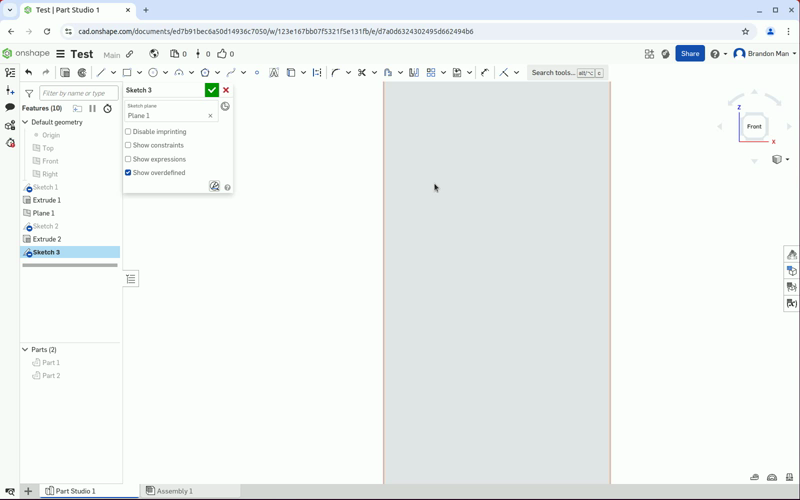
scroll(-6)
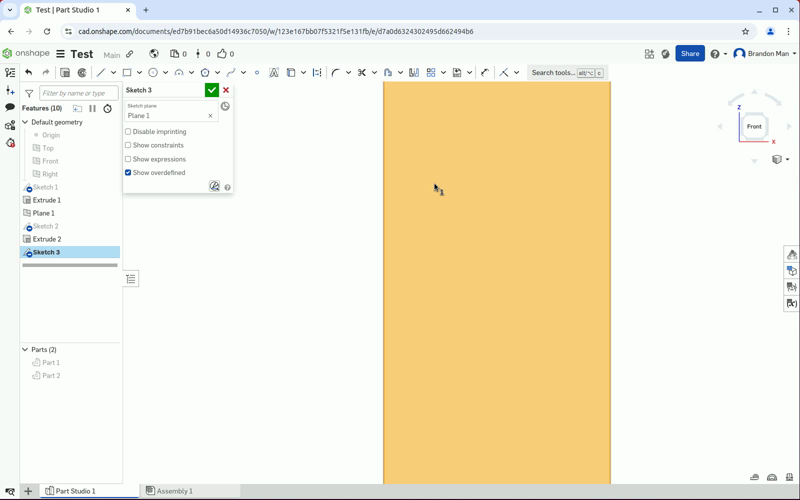
scroll(-6)
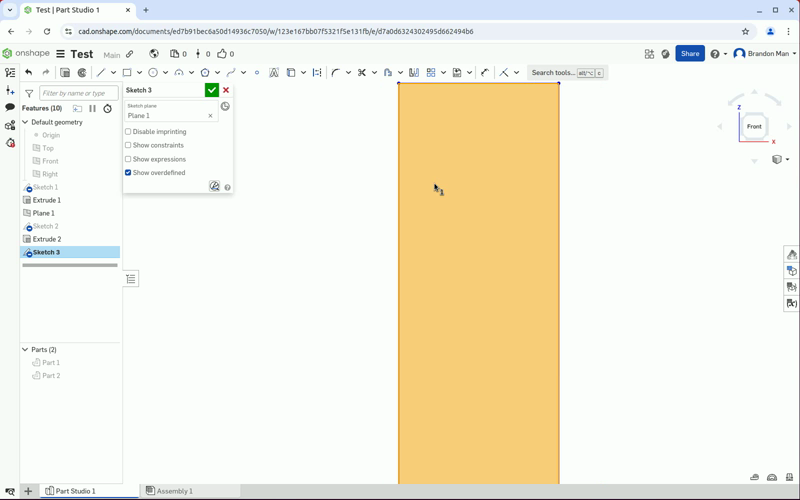
scroll(-6)
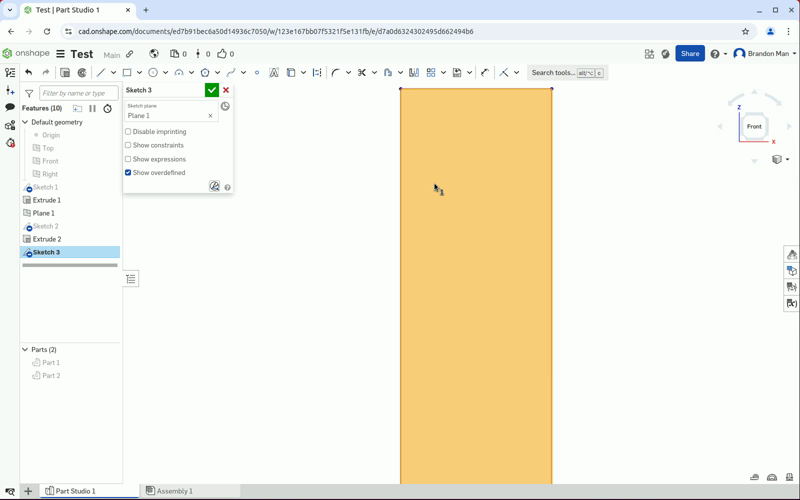
scroll(-6)
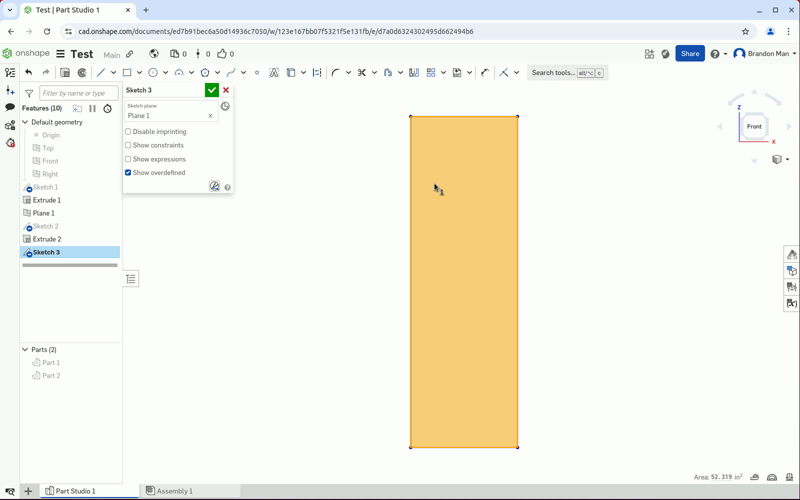
scroll(-6)
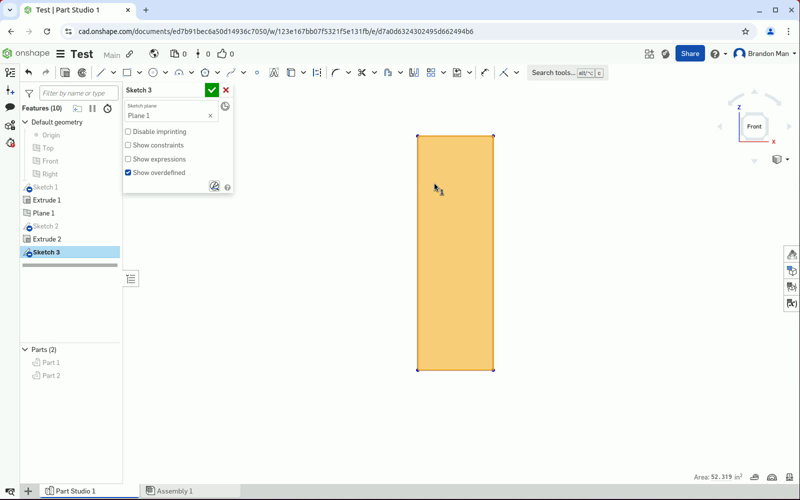
scroll(-6)
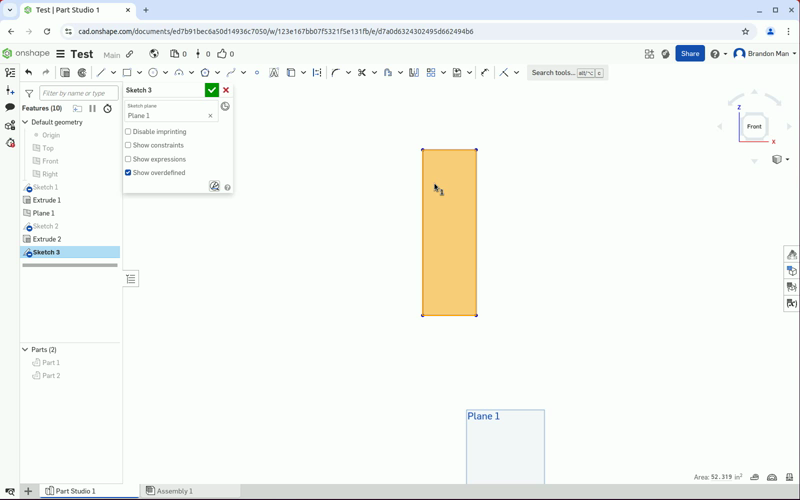
scroll(-6)
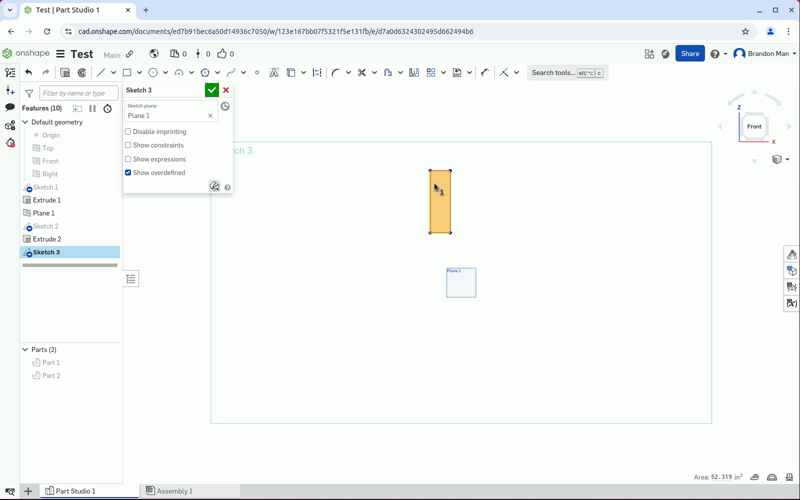
mouse_move(73, 352)
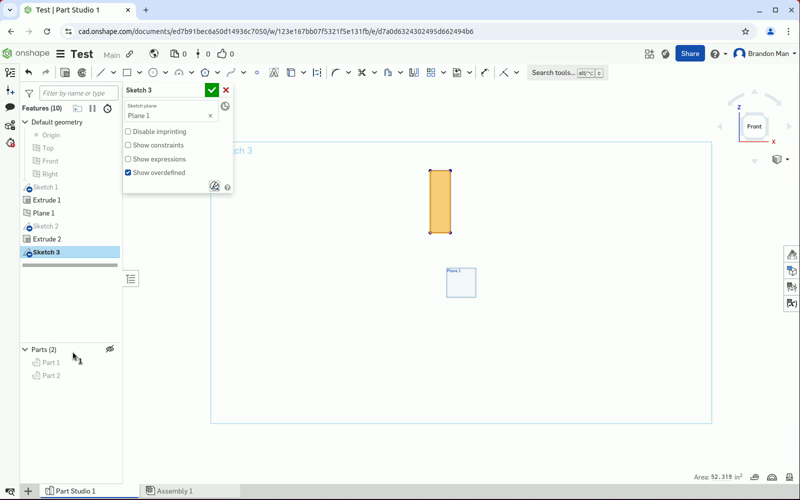
key(shift+y)
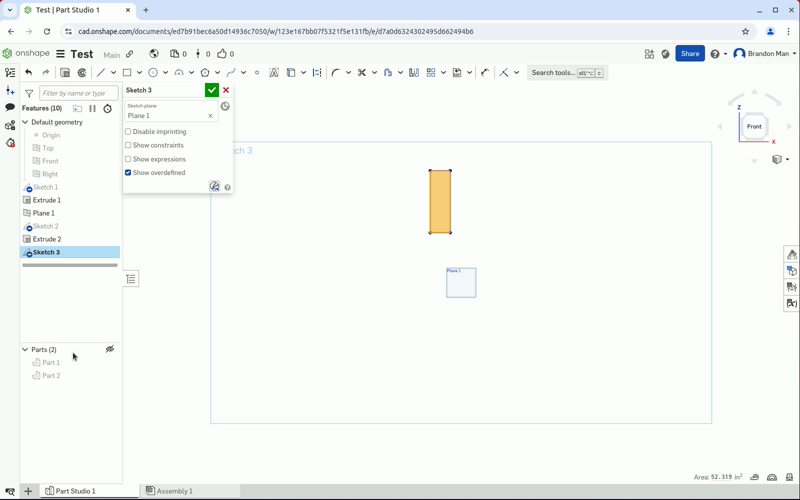
key(shift+e)
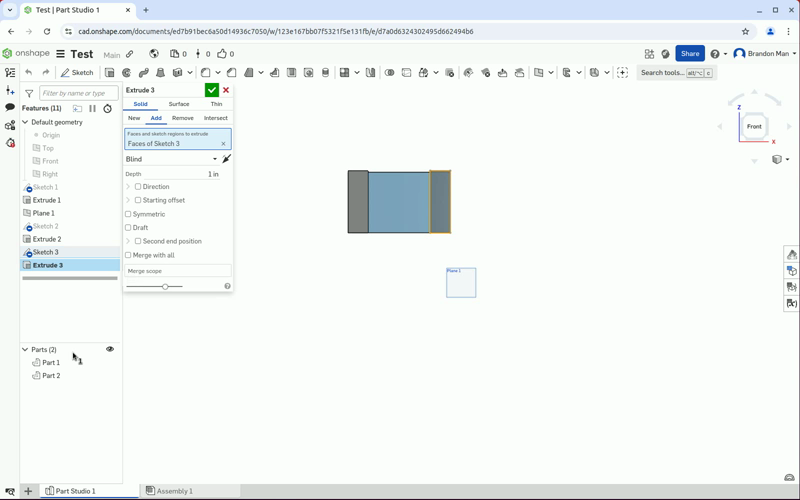
mouse_move(143, 106)
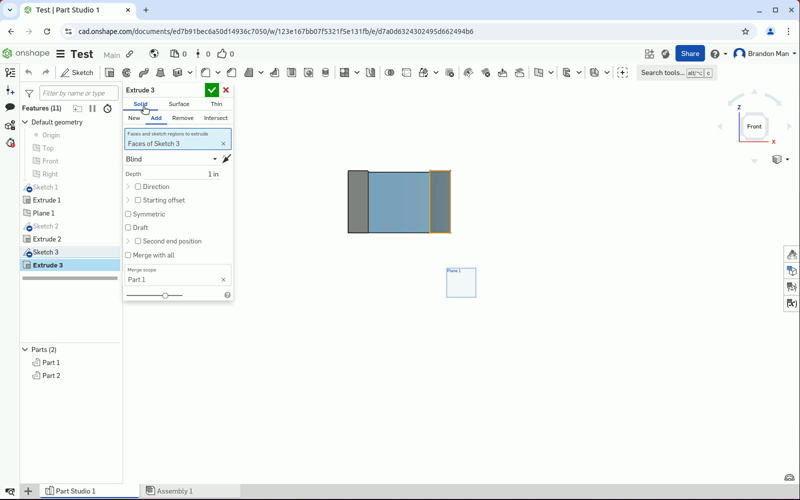
click(143, 106)
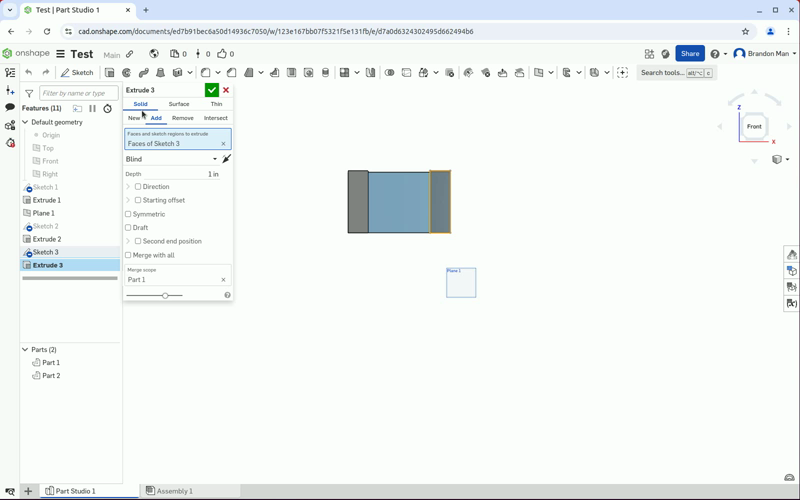
mouse_move(137, 120)
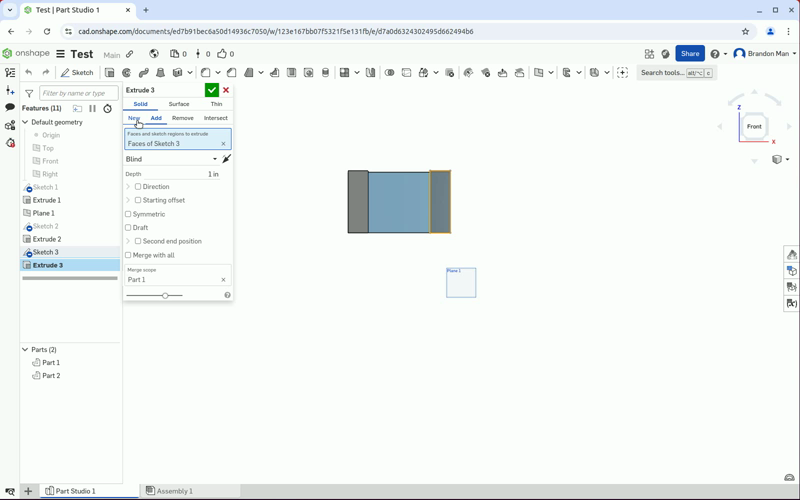
click(137, 120)
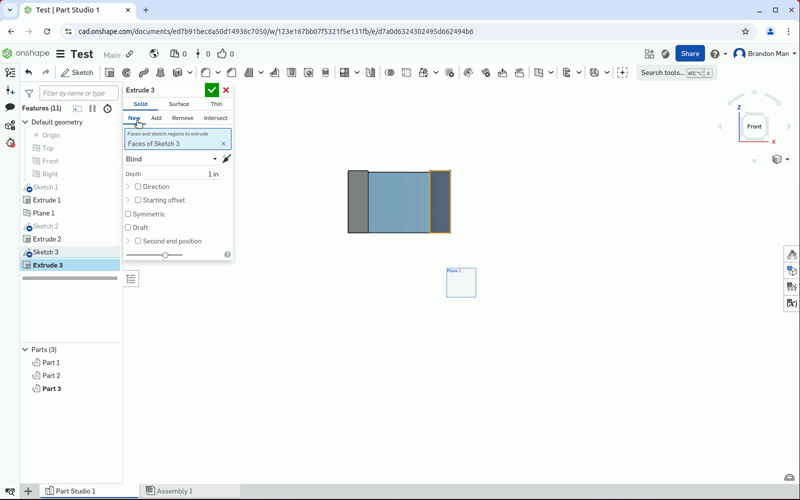
key(tab, 4)
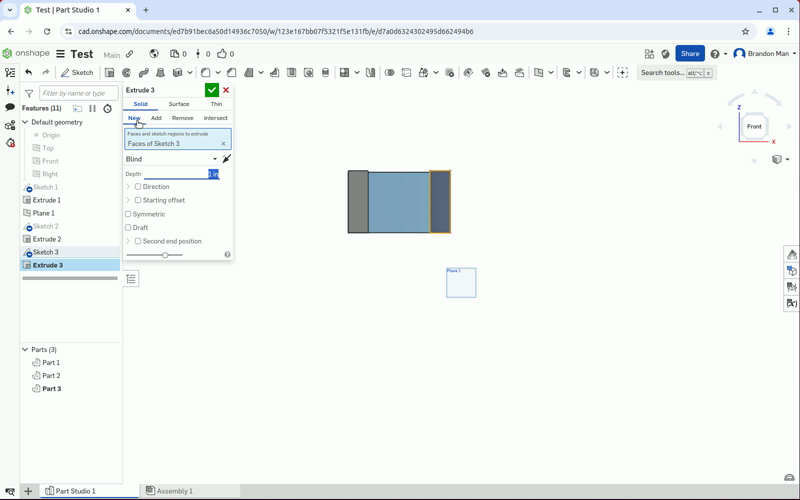
text(12.276)
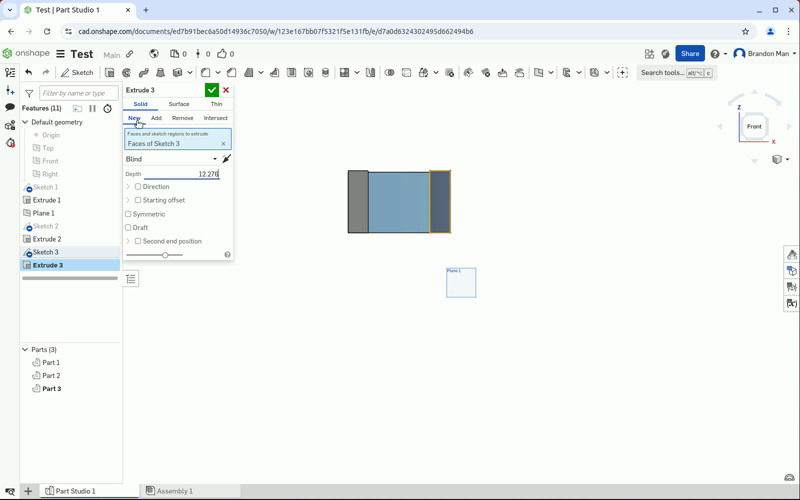
key(enter)
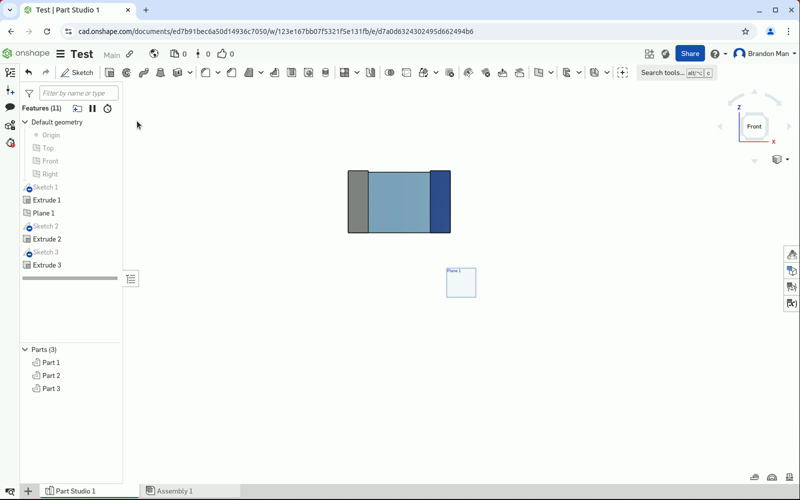
key(shift+h)
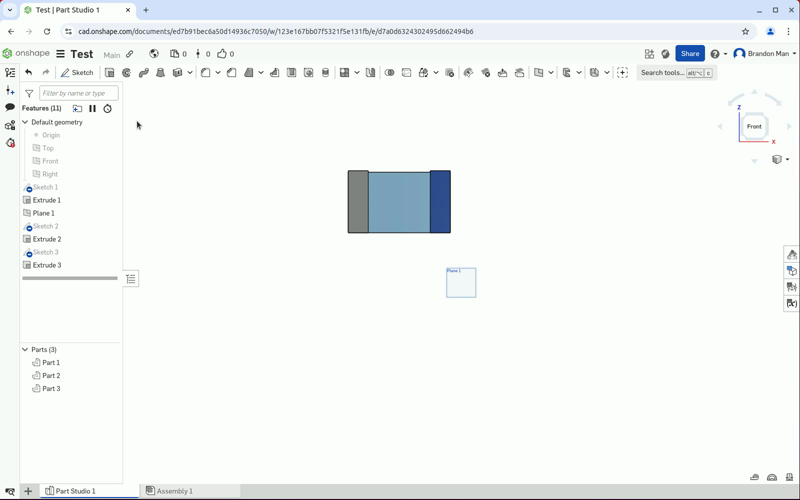
key(shift+h)
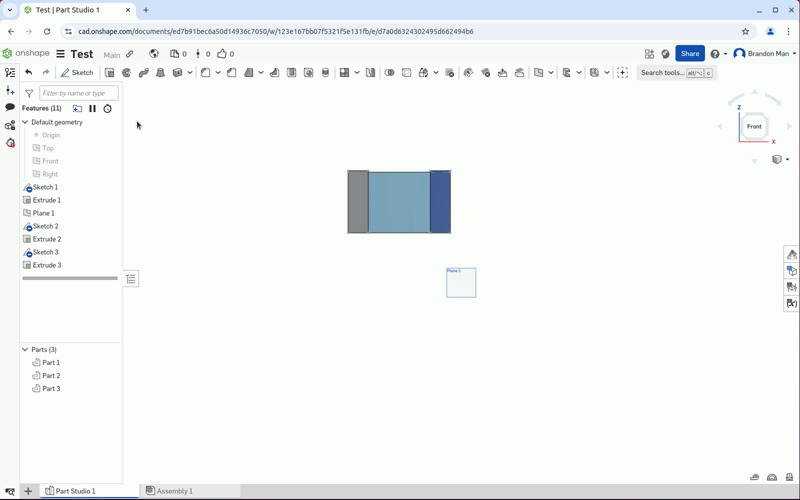
key(shift+7)
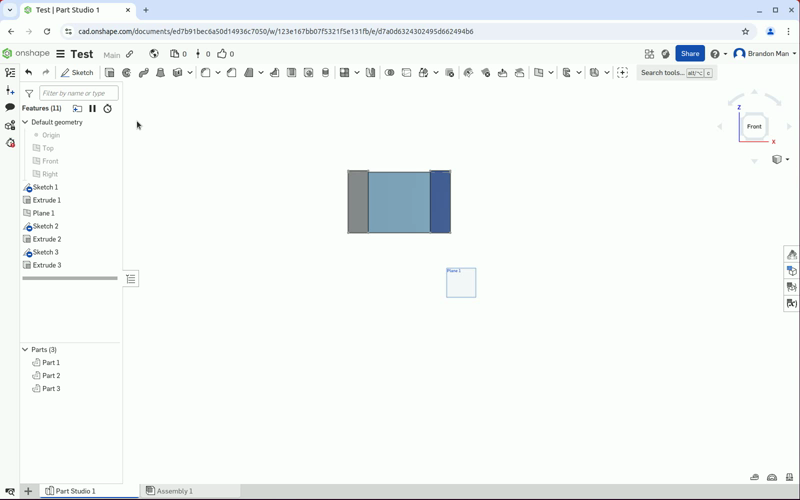
key(left, 2)
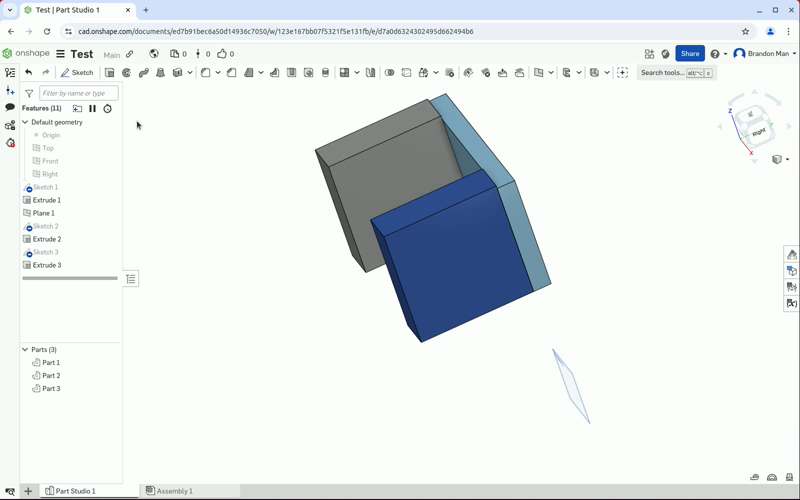
key(down, 2)
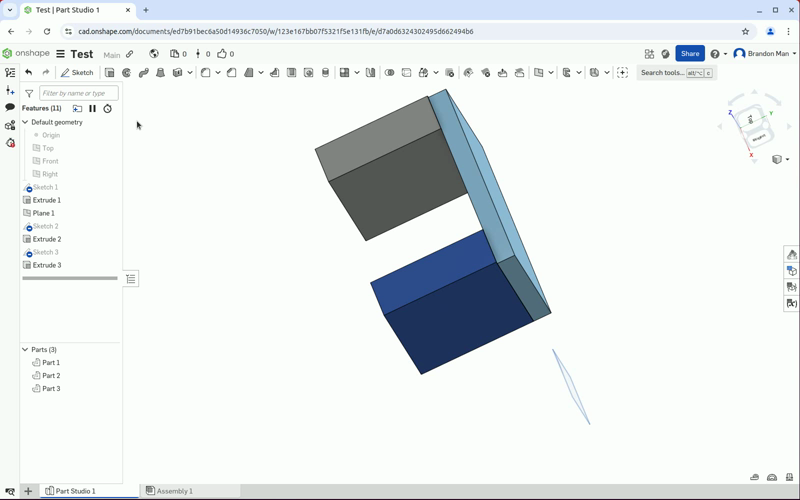
key(up, 2)
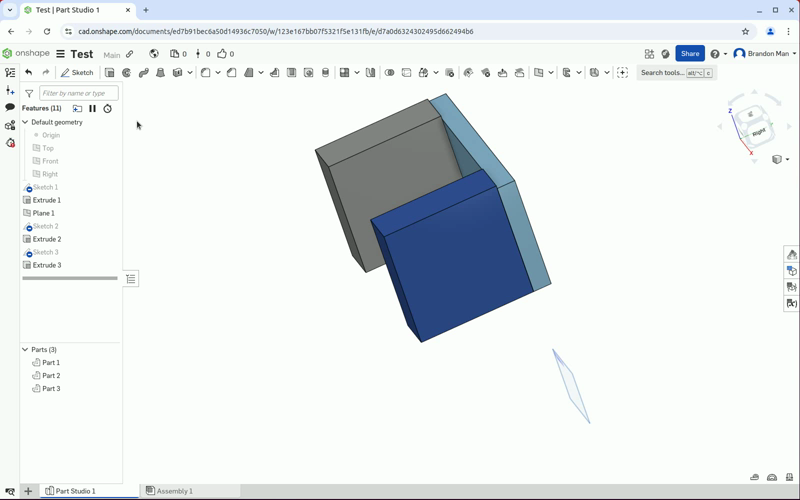
key(right, 2)
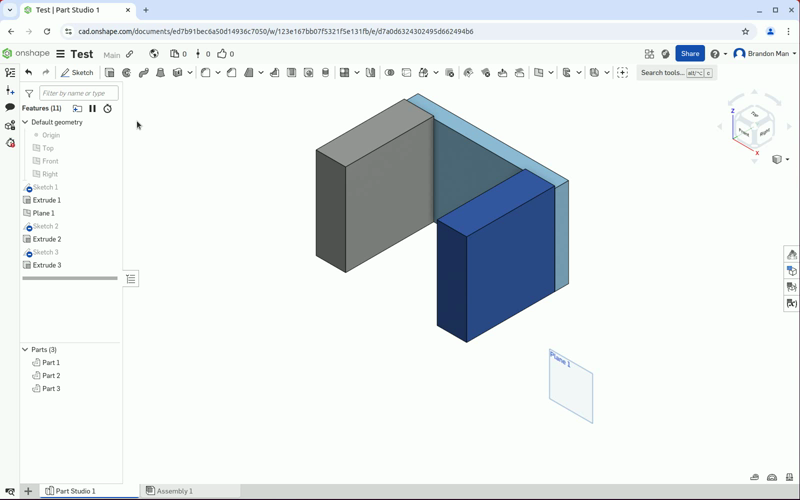
mouse_move(73, 189)
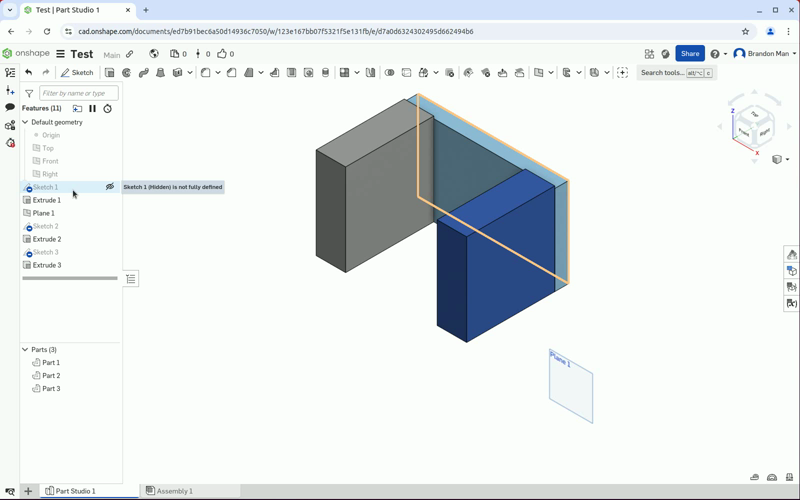
click(73, 189)